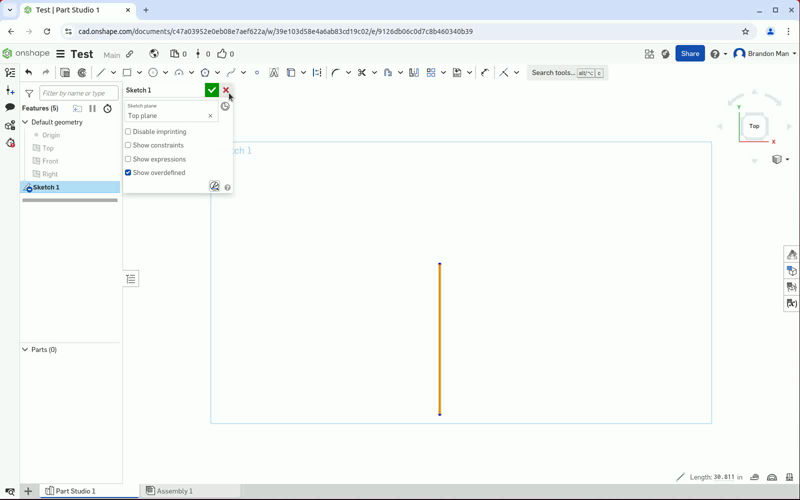
key(shift+h)
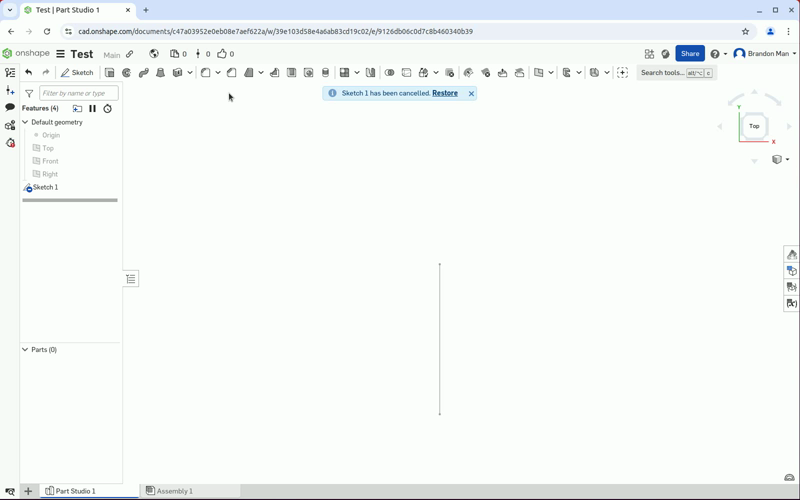
mouse_move(73, 352)
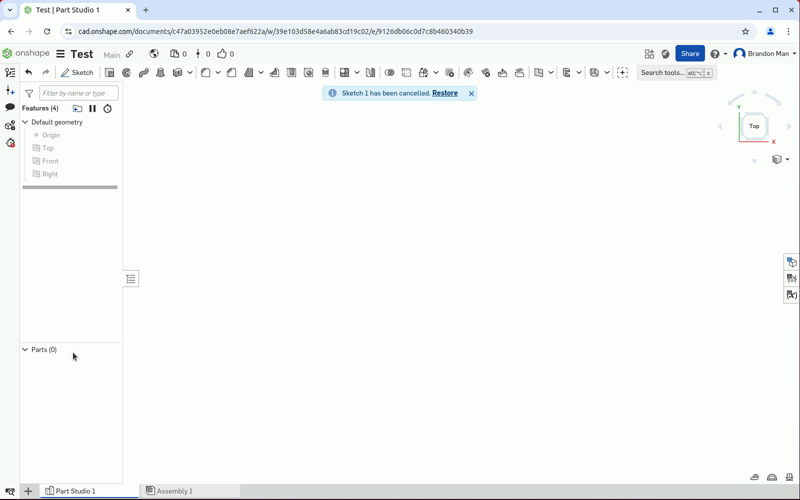
key(y)
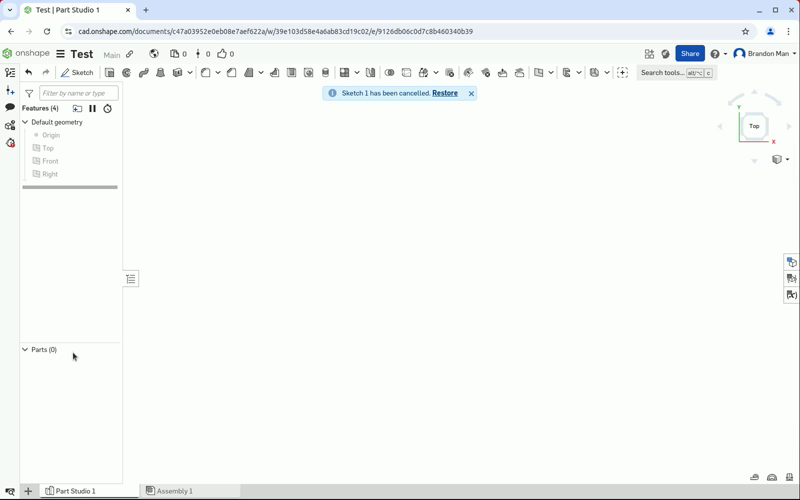
key(shift+p)
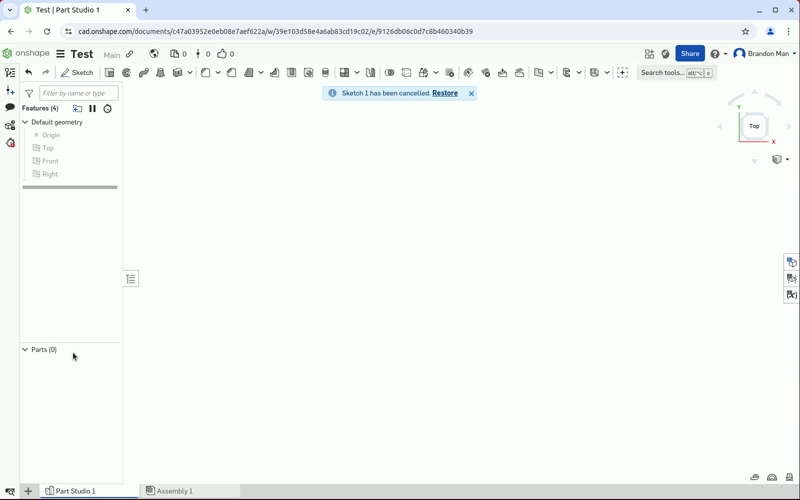
key(space)
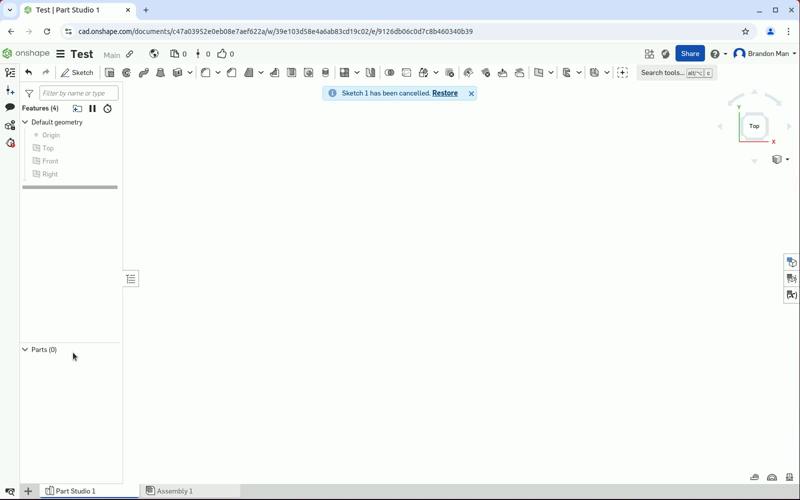
key_down(shift)
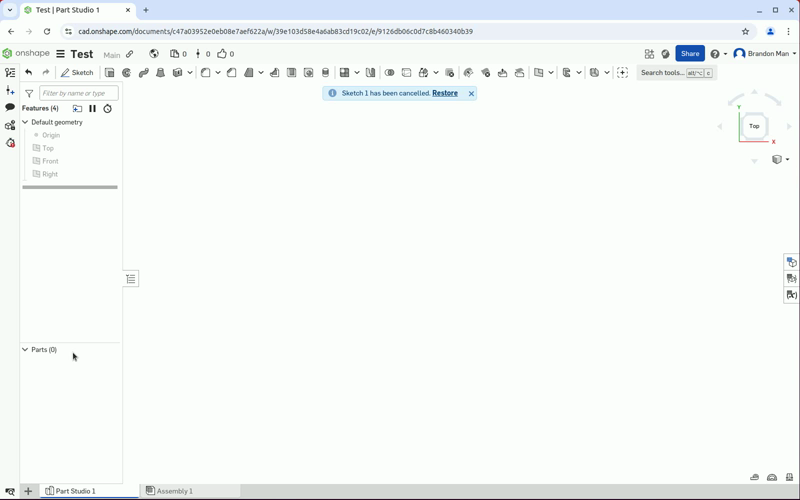
key(up)
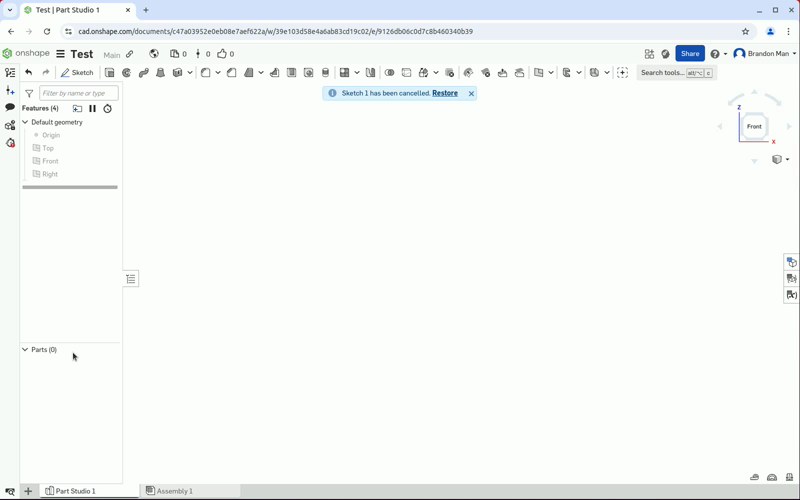
key_up(shift)
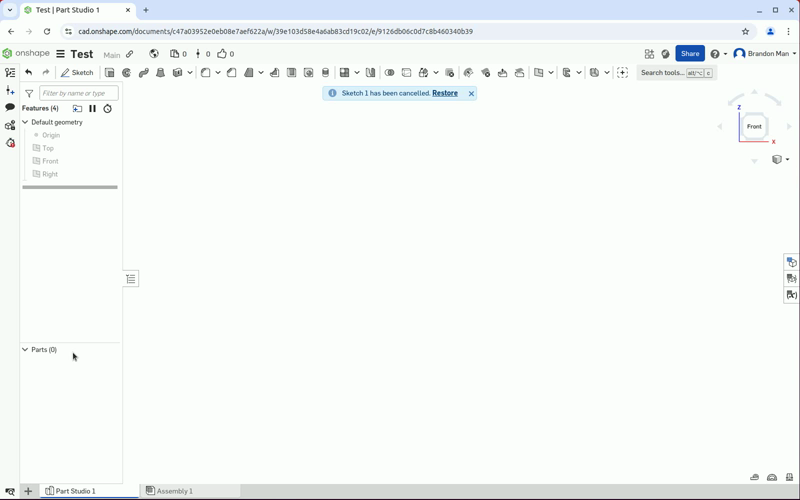
key(space)
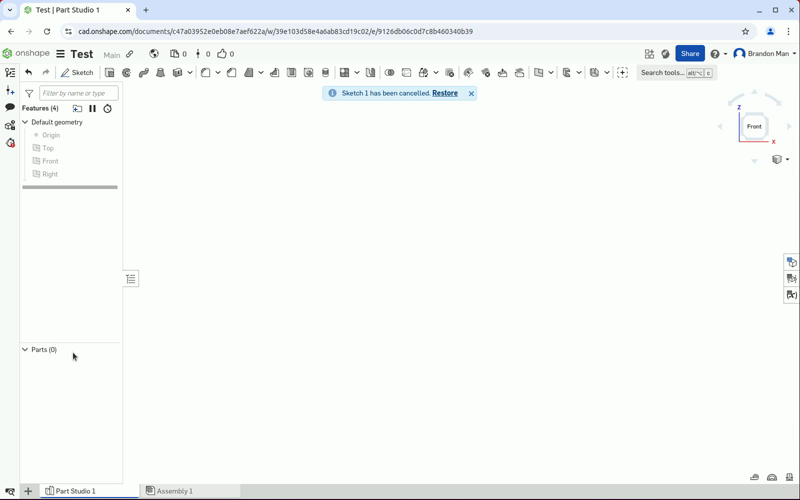
key_down(shift)
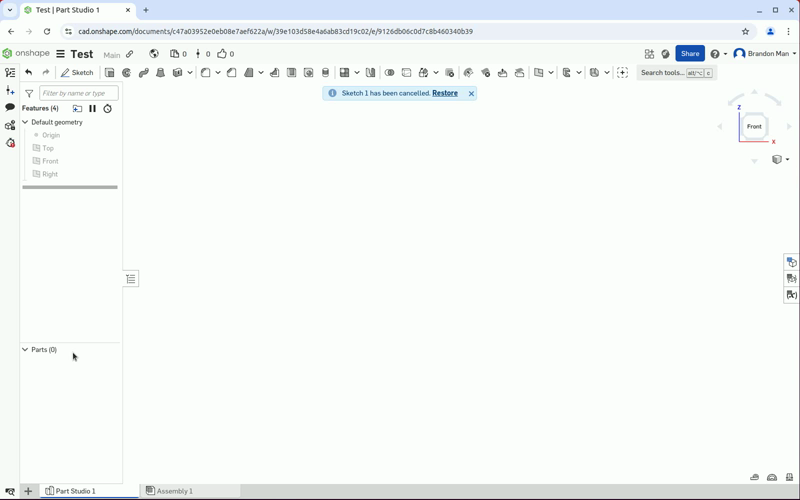
key(left)
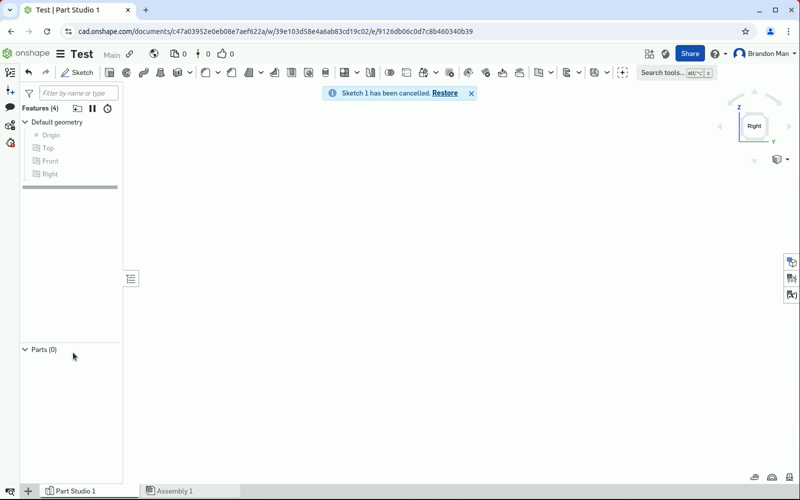
key_up(shift)
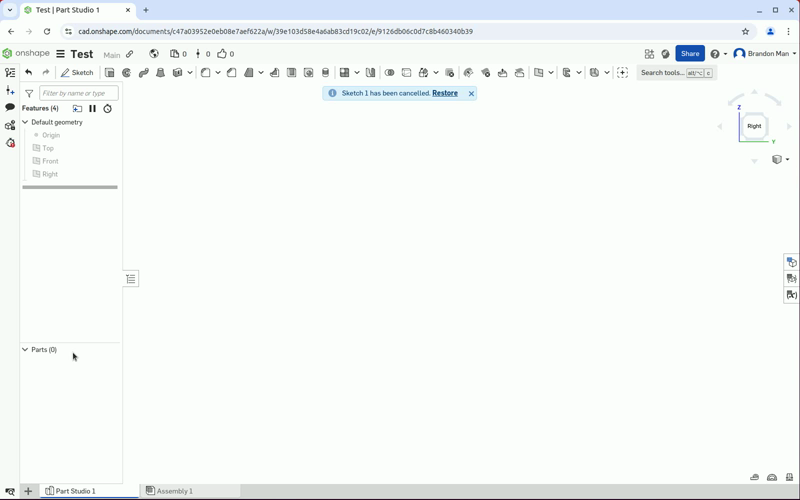
mouse_move(73, 352)
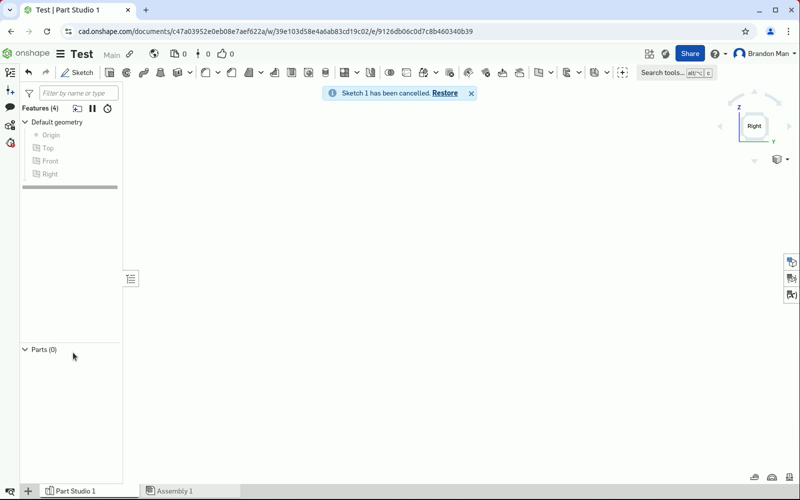
key(shift+y)
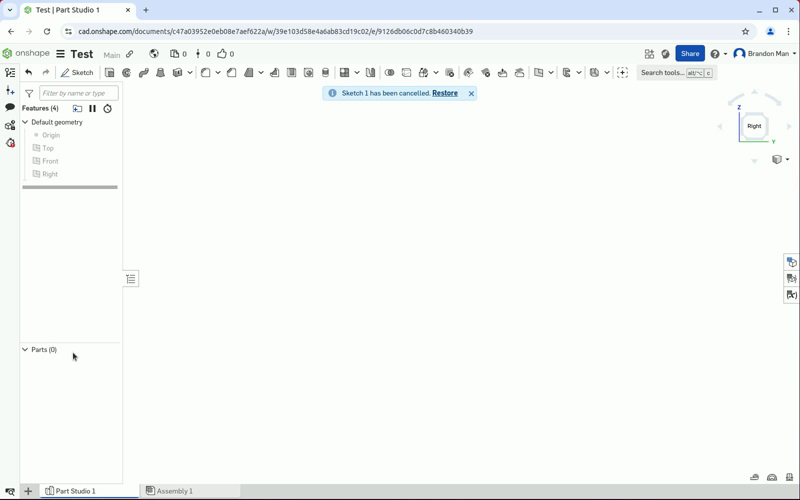
key(shift+s)
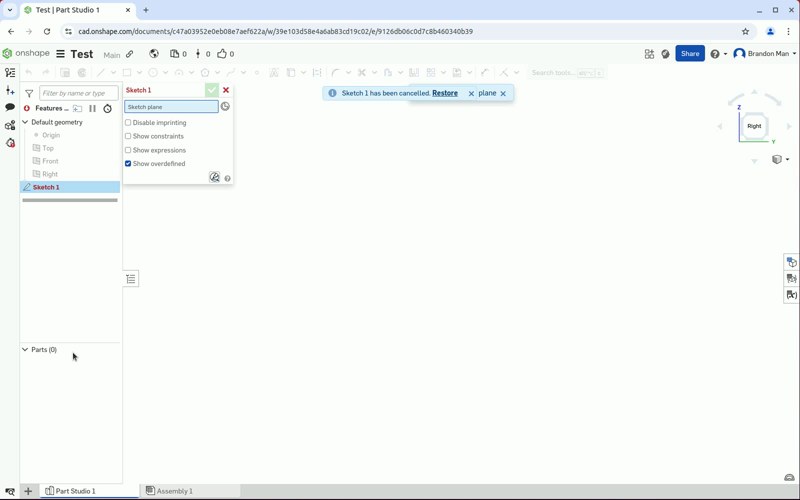
mouse_move(73, 176)
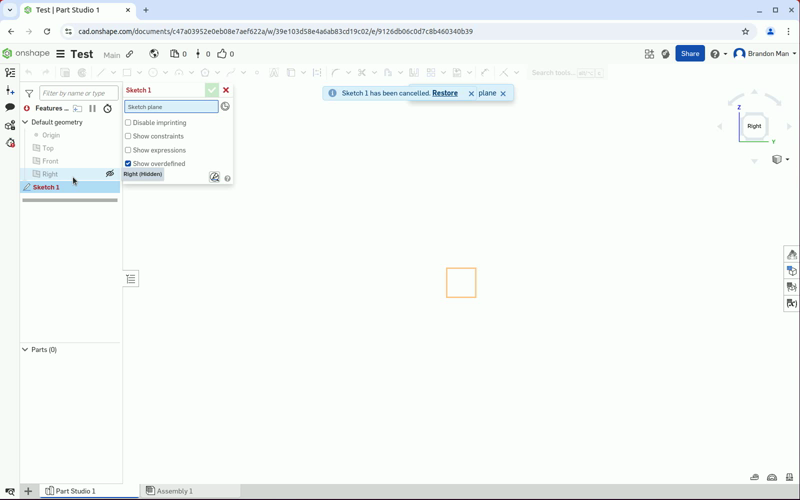
click(73, 176)
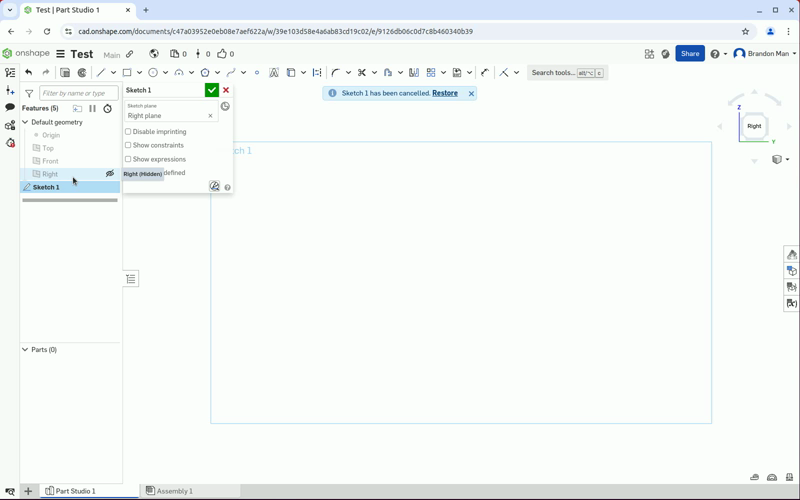
mouse_move(73, 352)
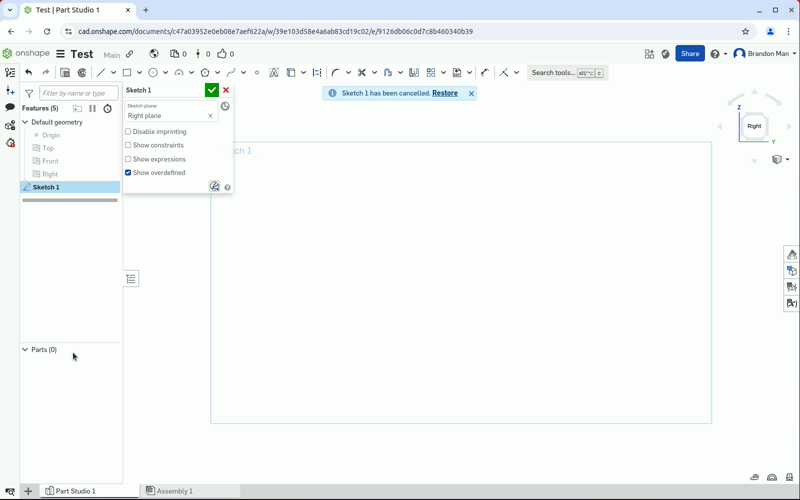
key(y)
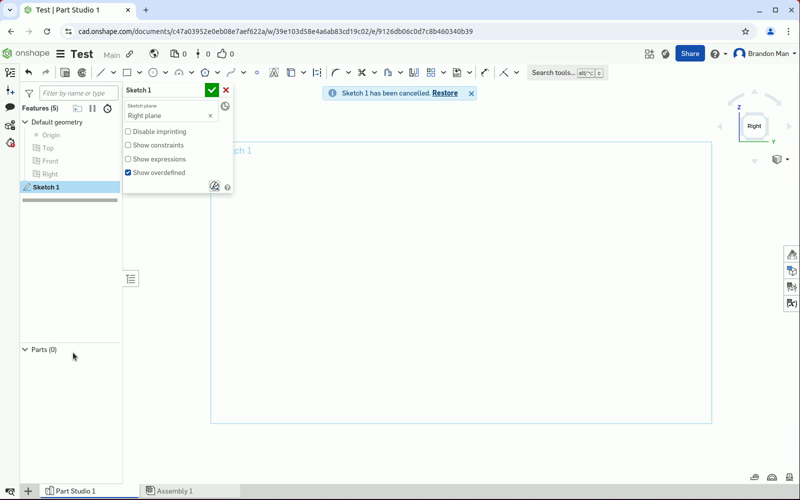
key(l)
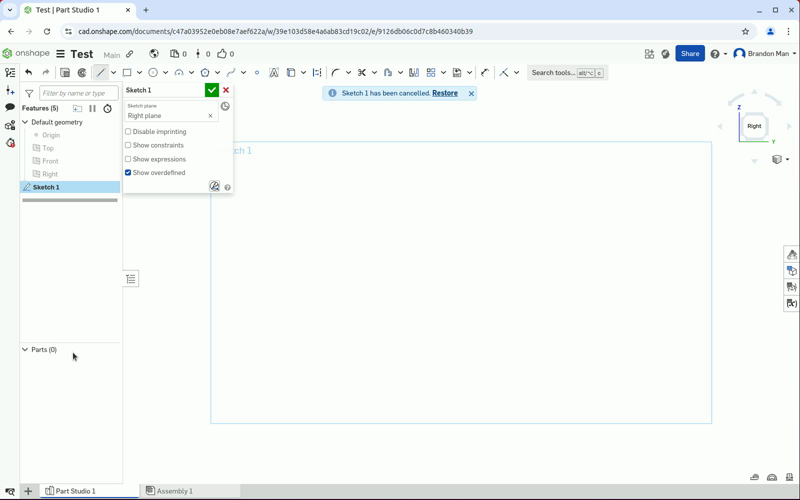
key_down(shift)
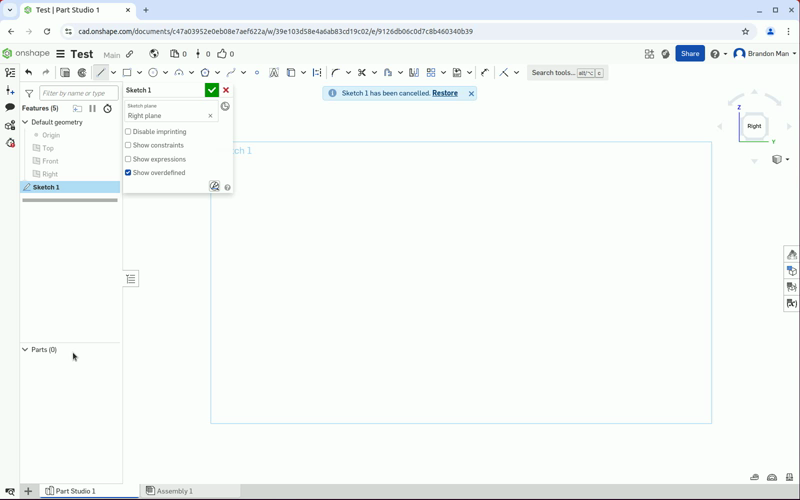
mouse_move(389, 395)
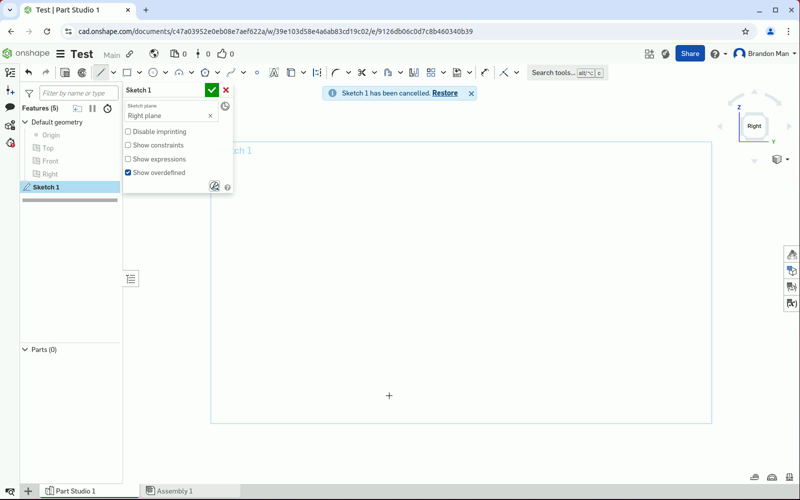
click(389, 395)
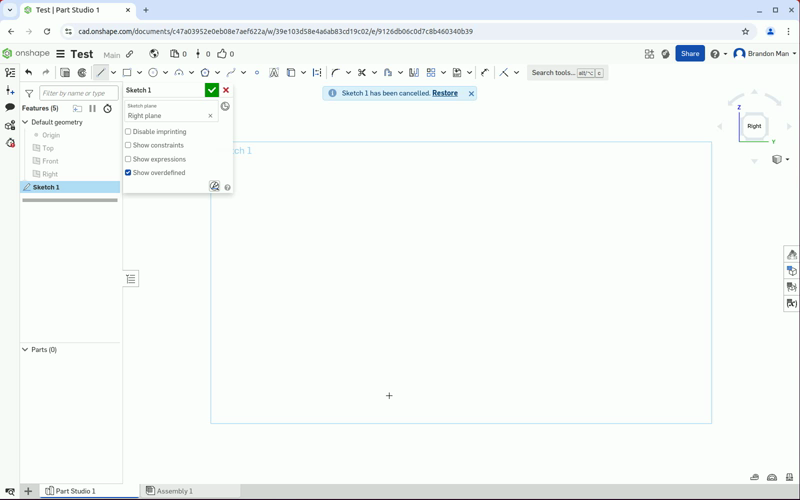
key_up(shift)
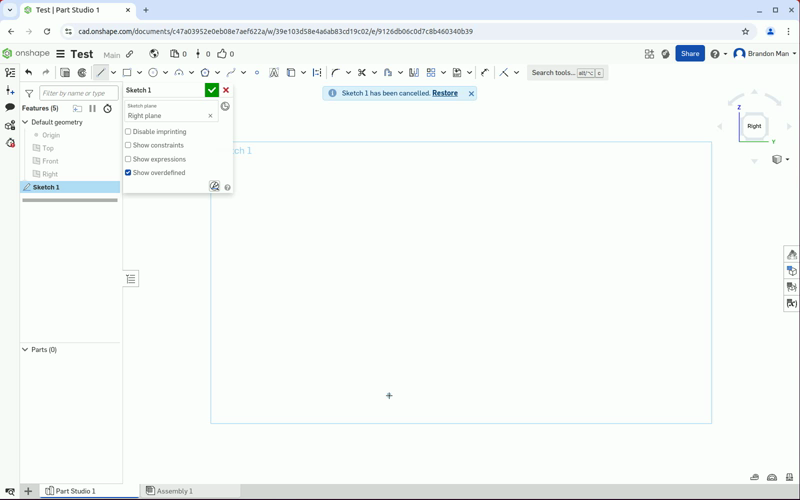
key_down(shift)
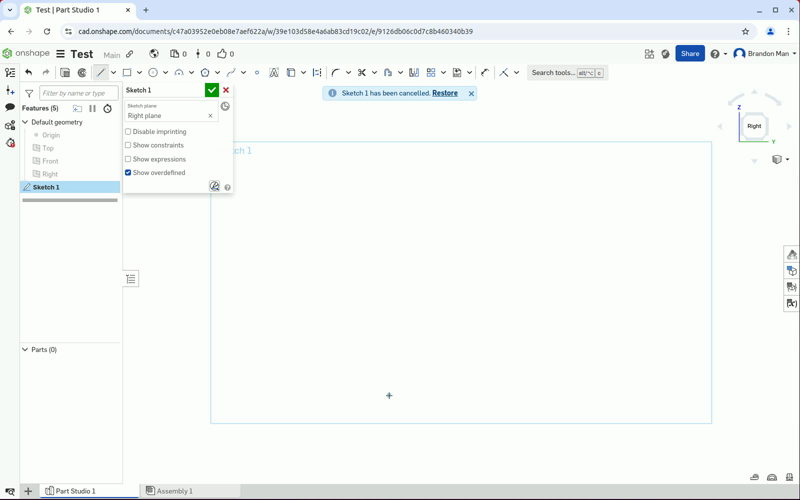
mouse_move(419, 395)
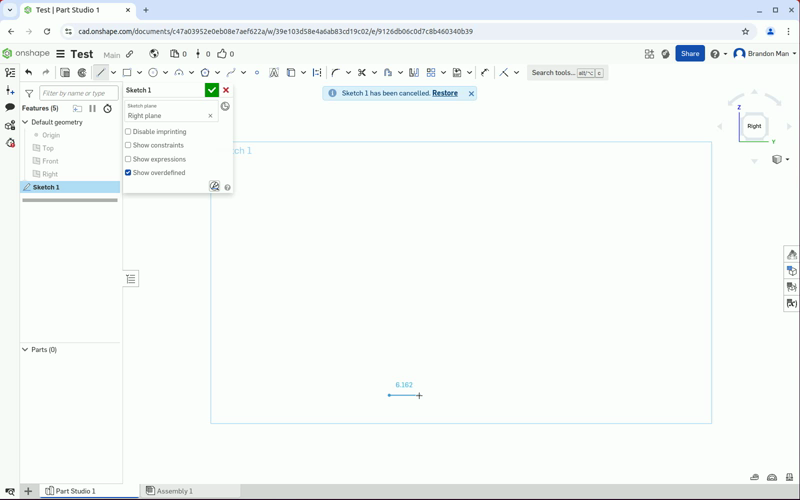
mouse_move(403, 395)
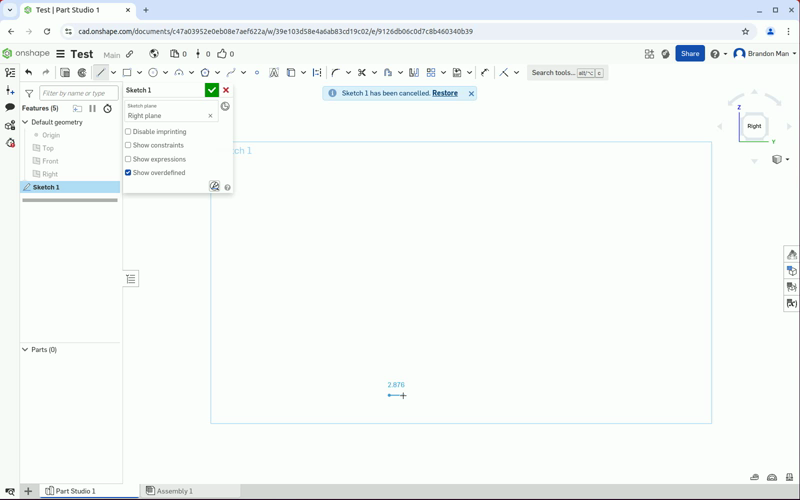
click(403, 395)
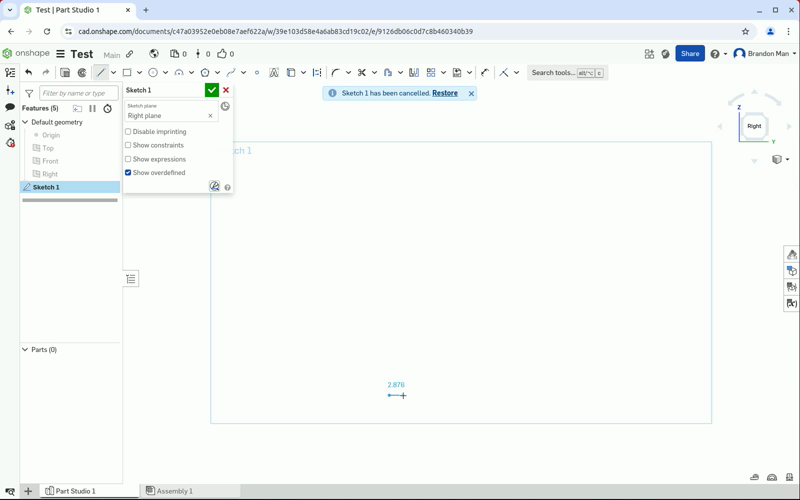
key_up(shift)
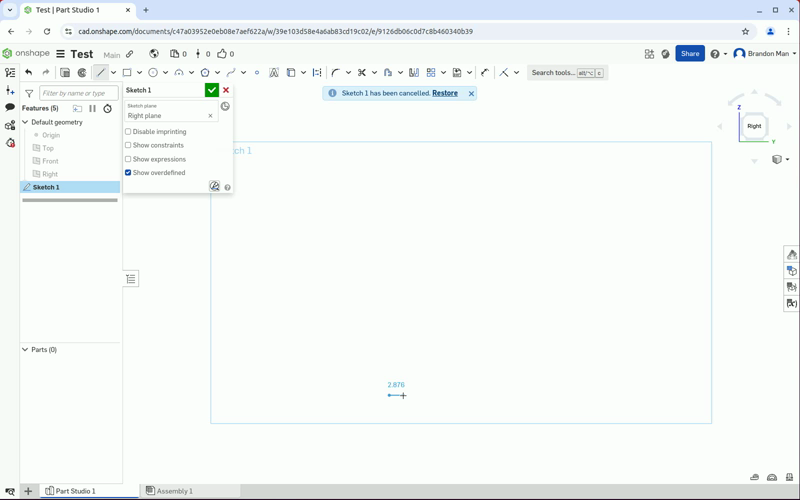
key_down(shift)
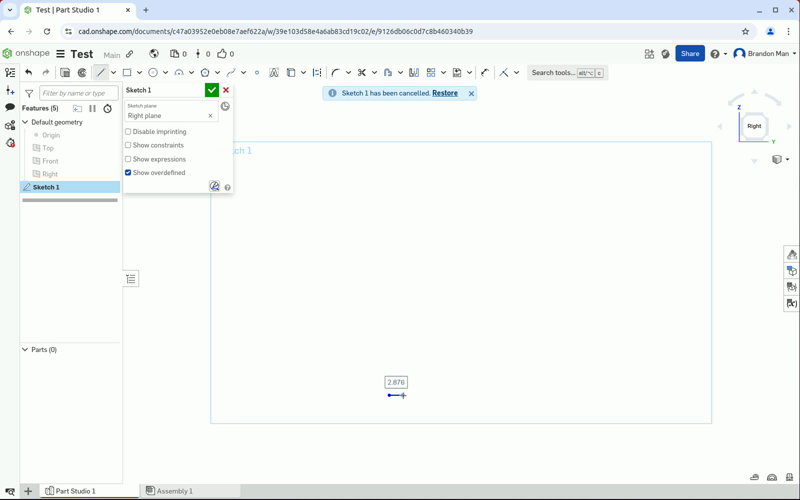
mouse_move(433, 395)
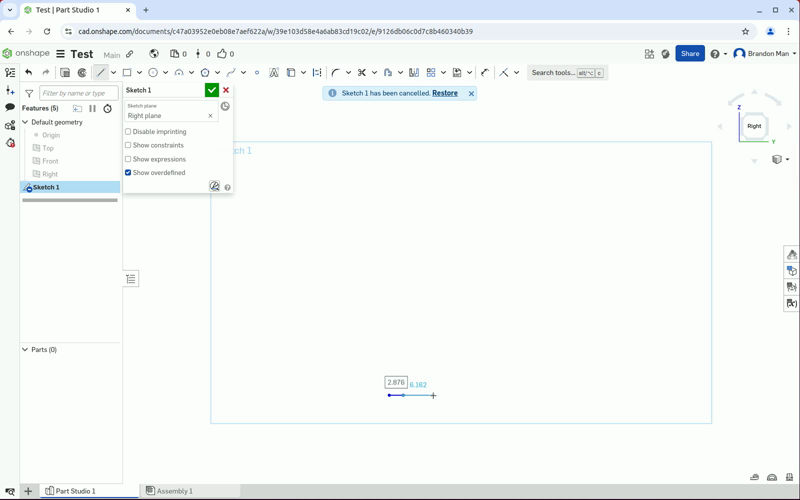
mouse_move(403, 369)
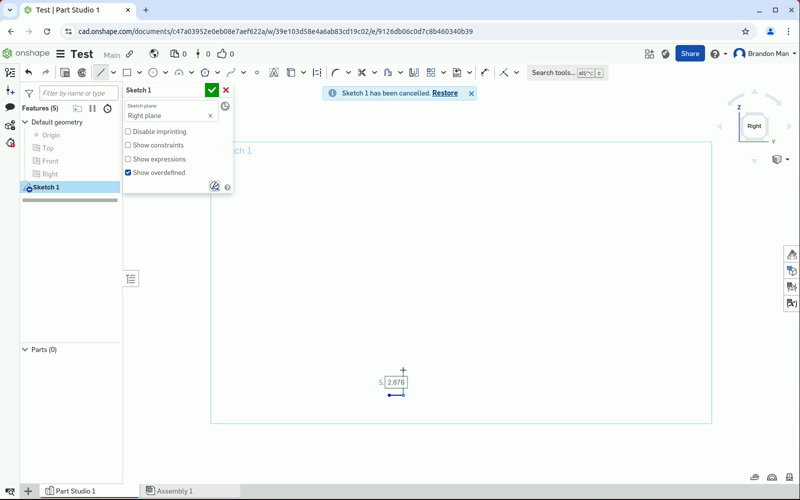
click(403, 369)
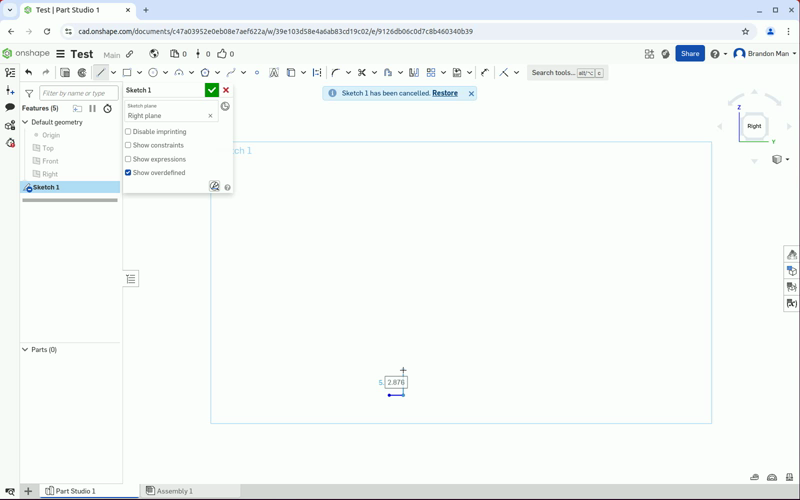
key_up(shift)
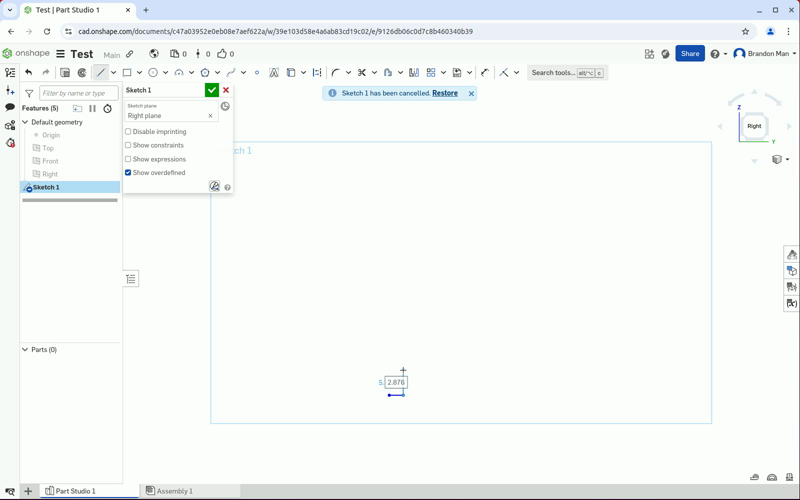
key_down(shift)
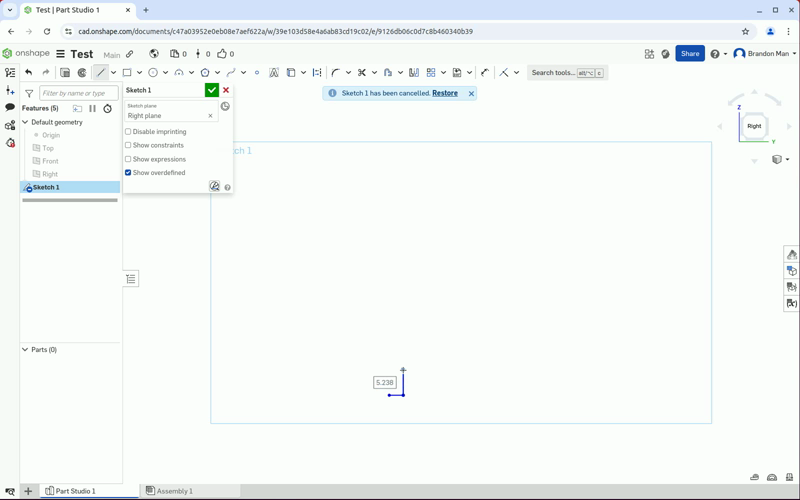
mouse_move(433, 369)
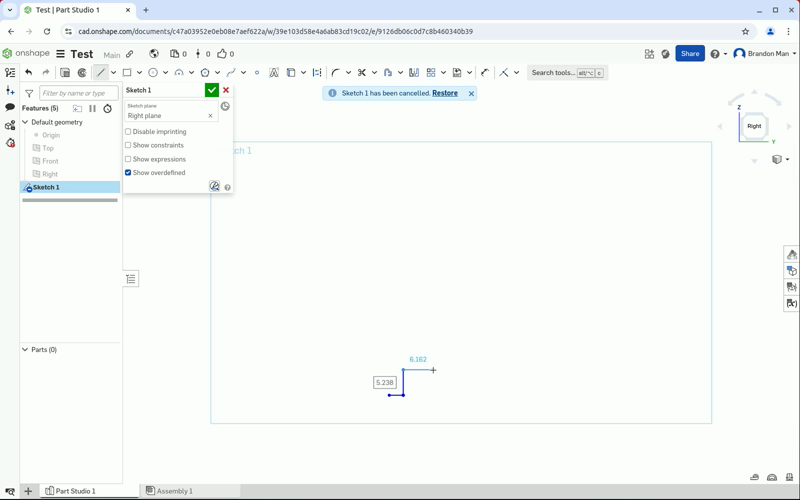
mouse_move(412, 369)
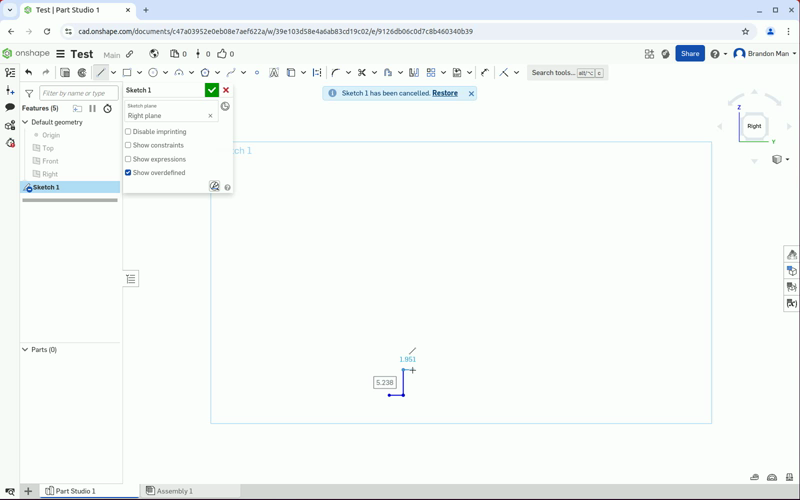
click(412, 369)
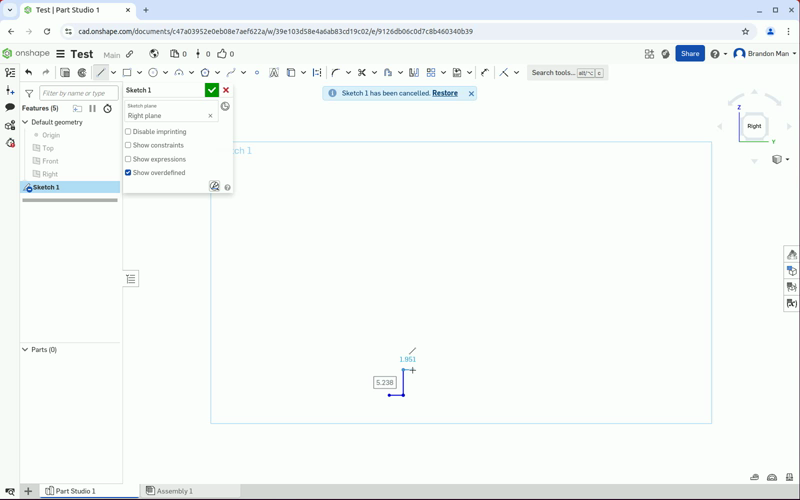
key_up(shift)
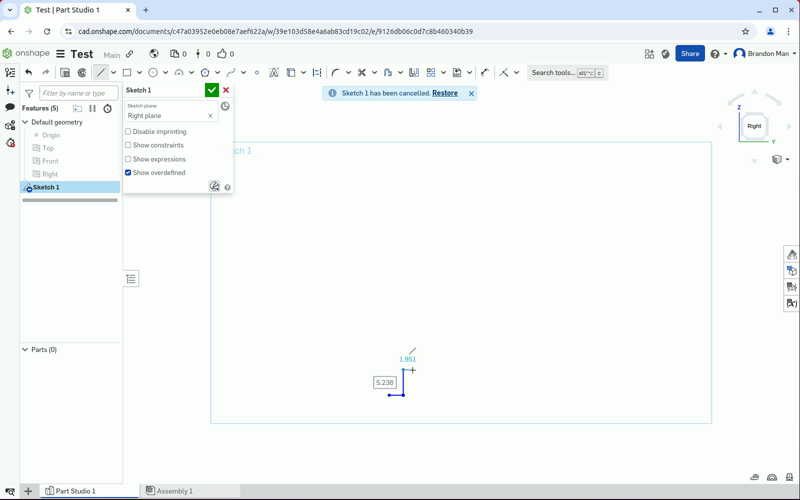
key_down(shift)
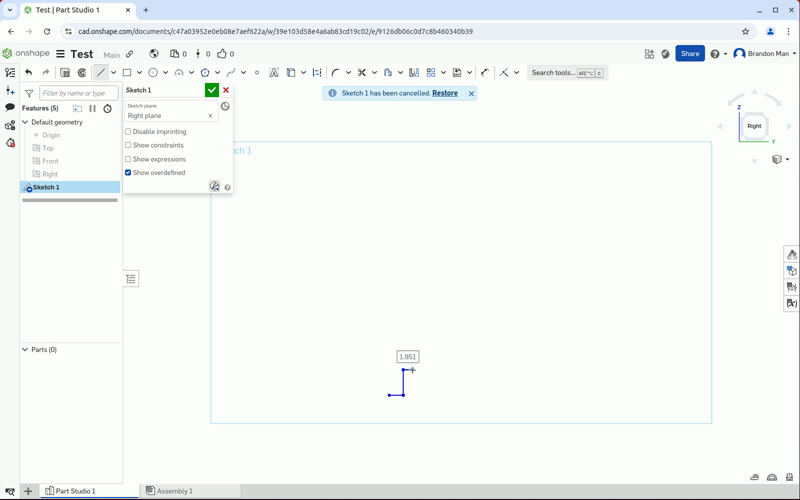
mouse_move(442, 369)
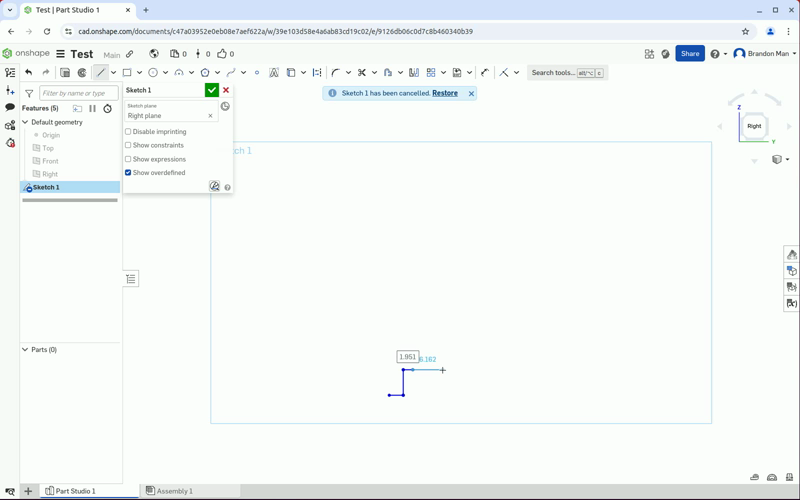
mouse_move(422, 369)
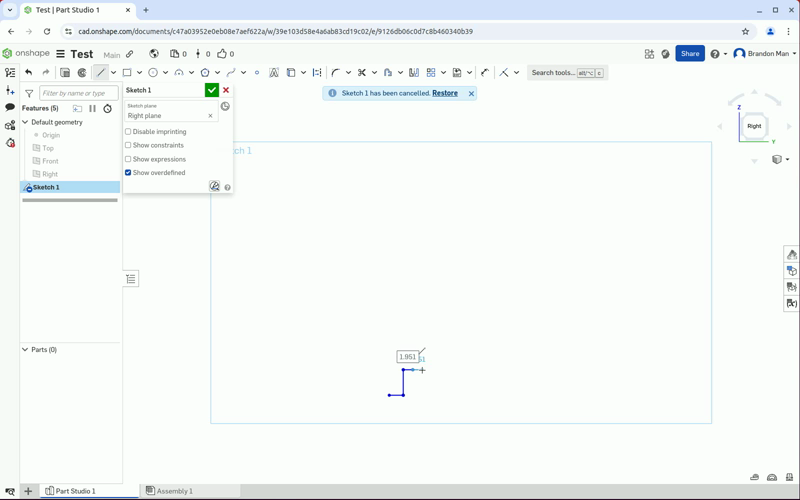
click(422, 369)
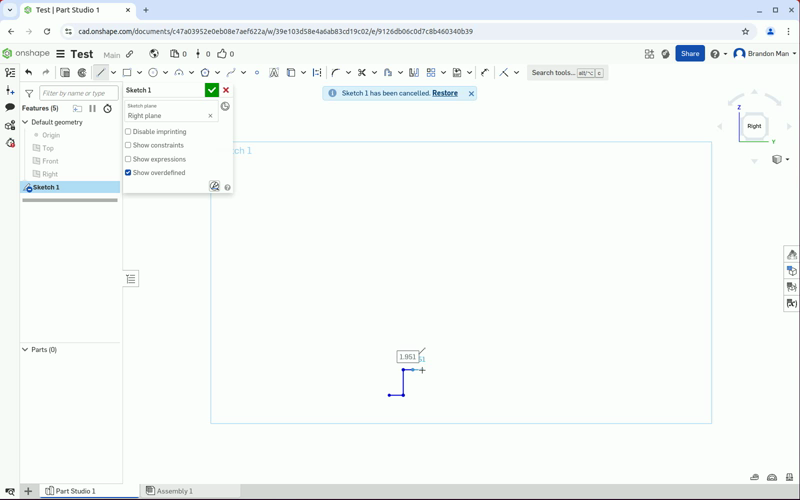
key_up(shift)
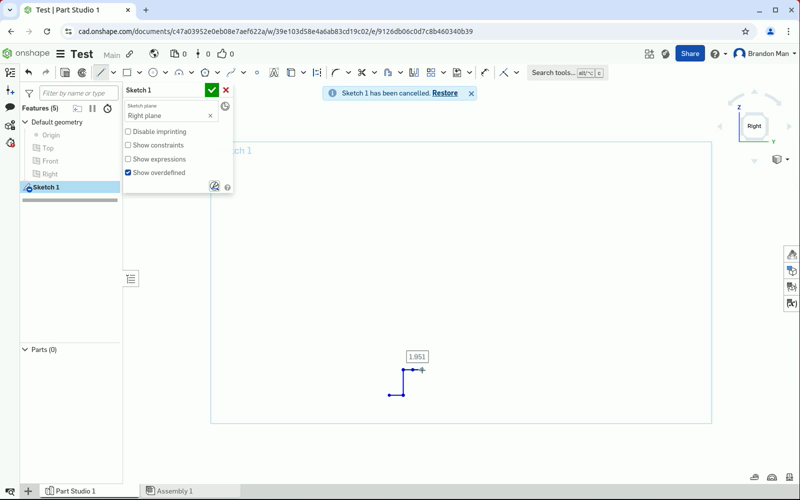
key_down(shift)
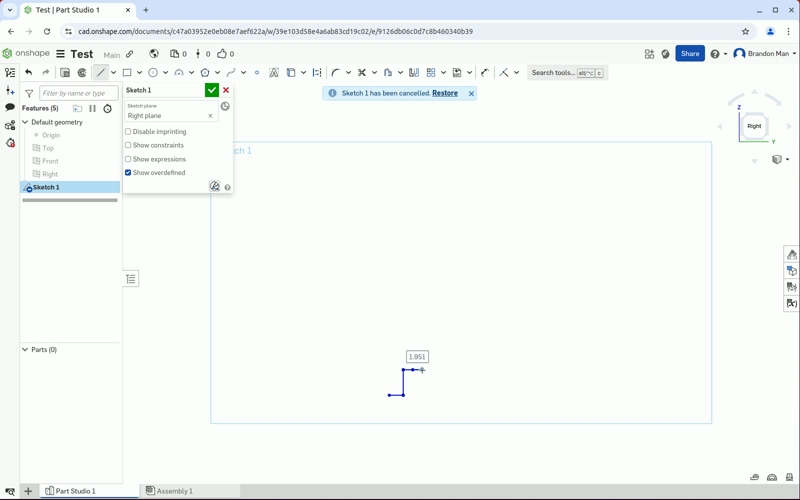
mouse_move(452, 369)
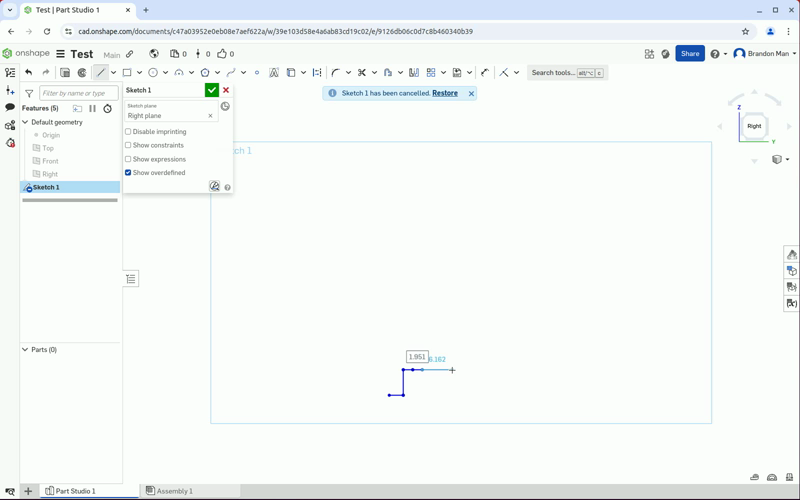
mouse_move(422, 395)
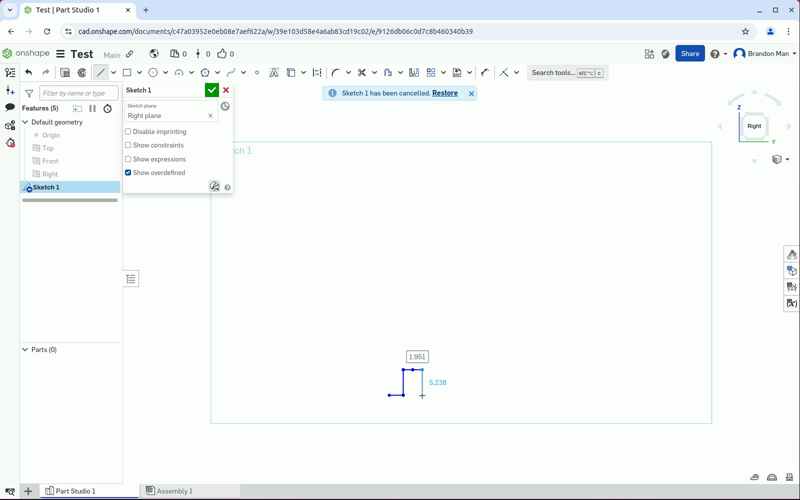
click(422, 395)
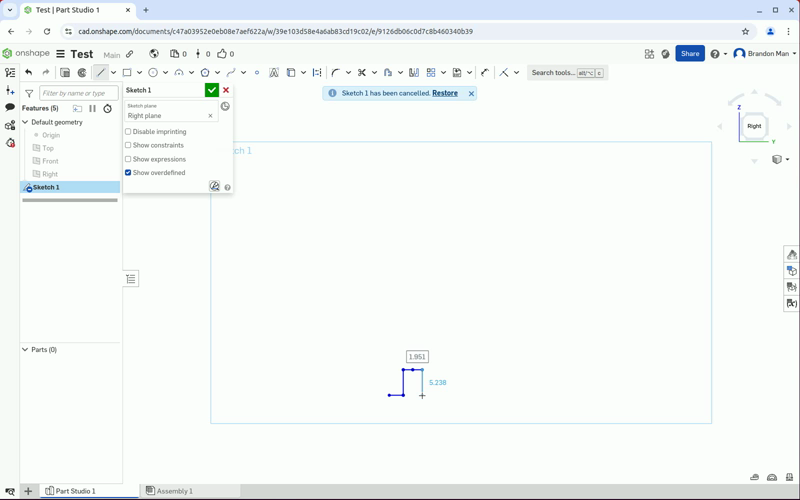
key_up(shift)
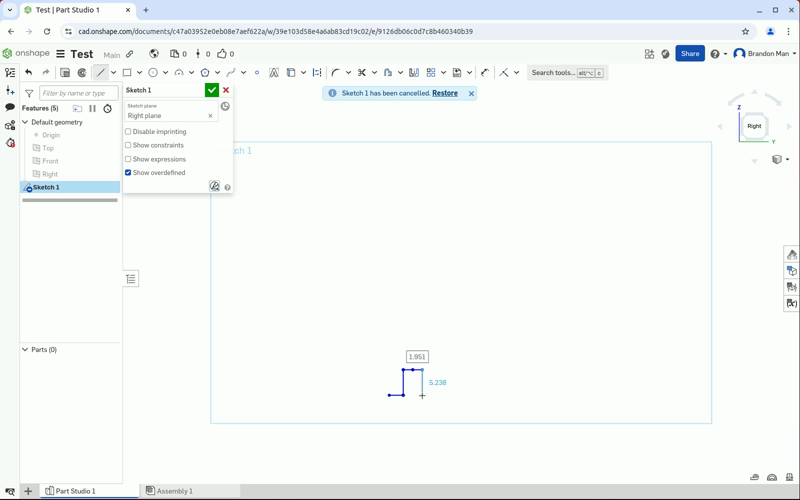
key_down(shift)
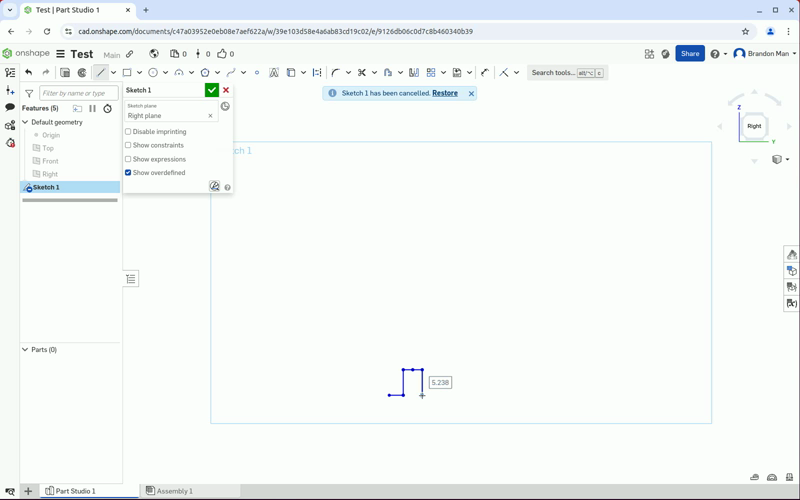
mouse_move(452, 395)
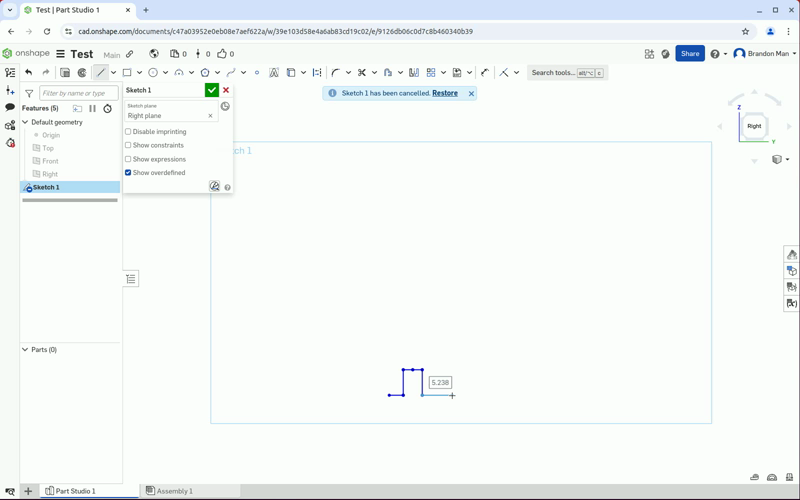
mouse_move(436, 395)
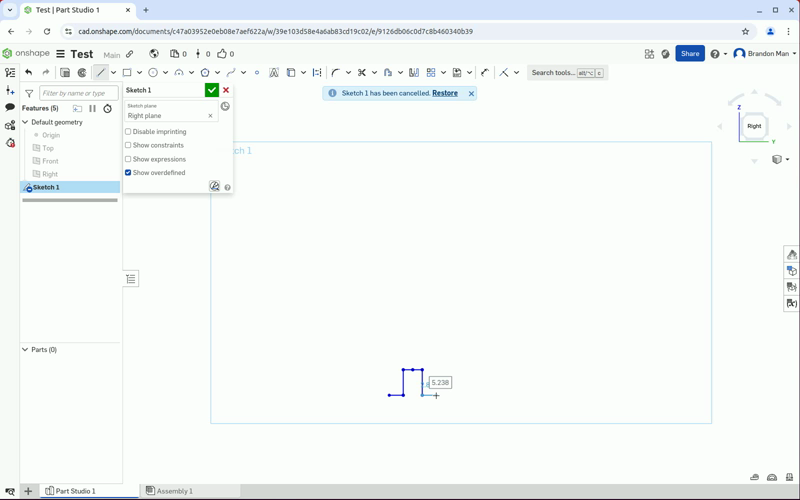
click(436, 395)
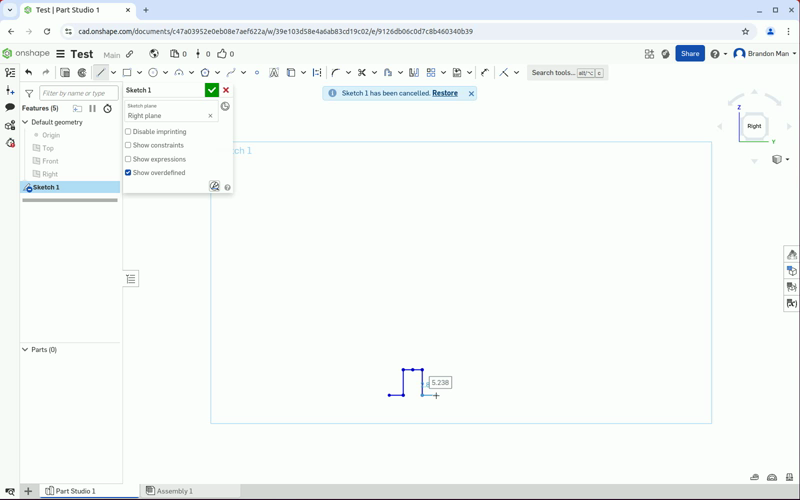
key_up(shift)
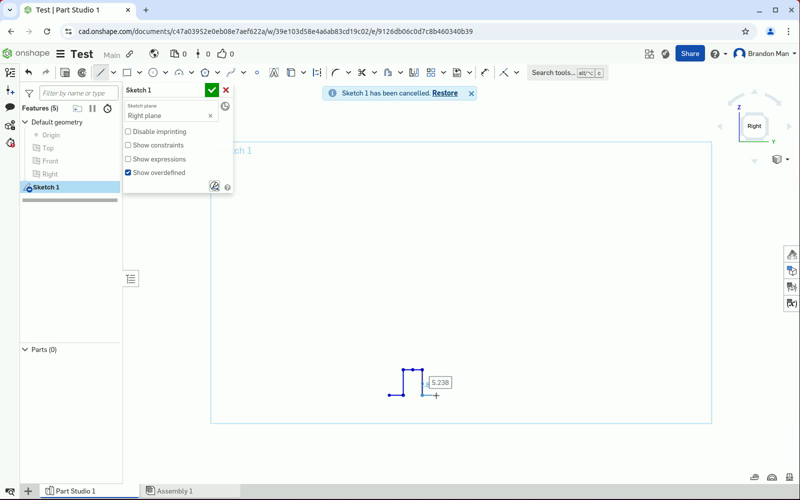
key_down(shift)
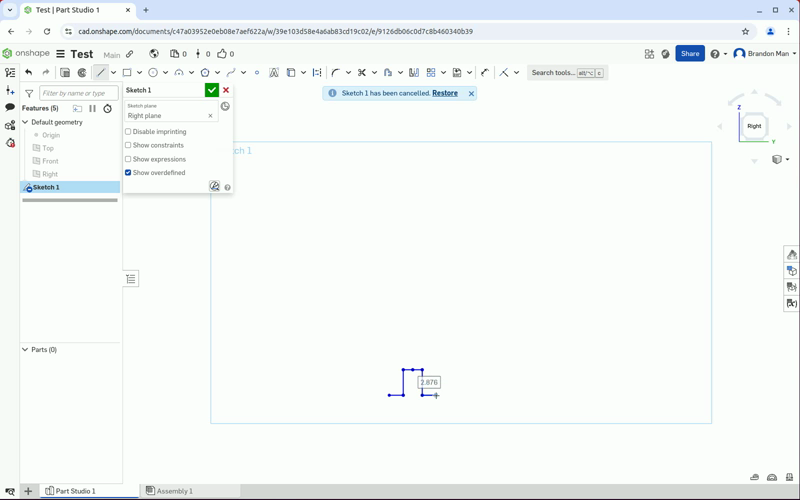
mouse_move(436, 171)
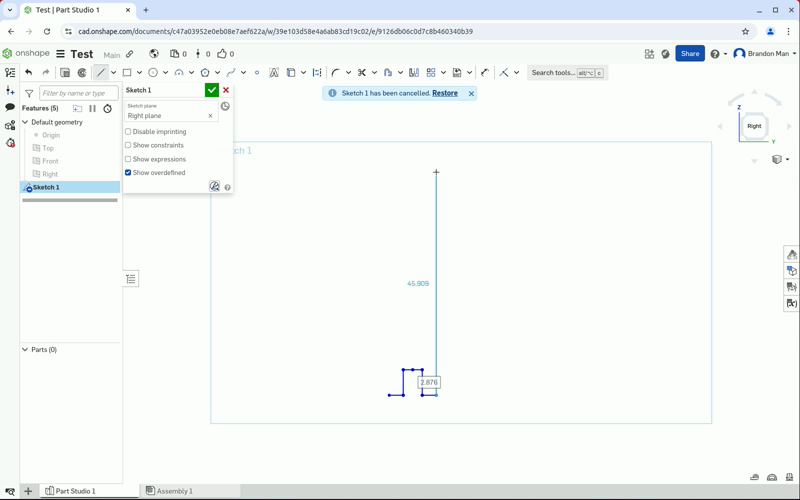
click(436, 171)
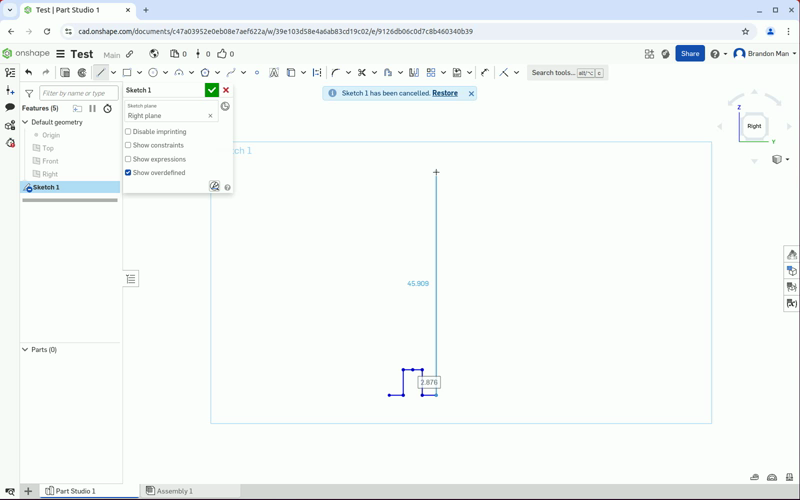
key_up(shift)
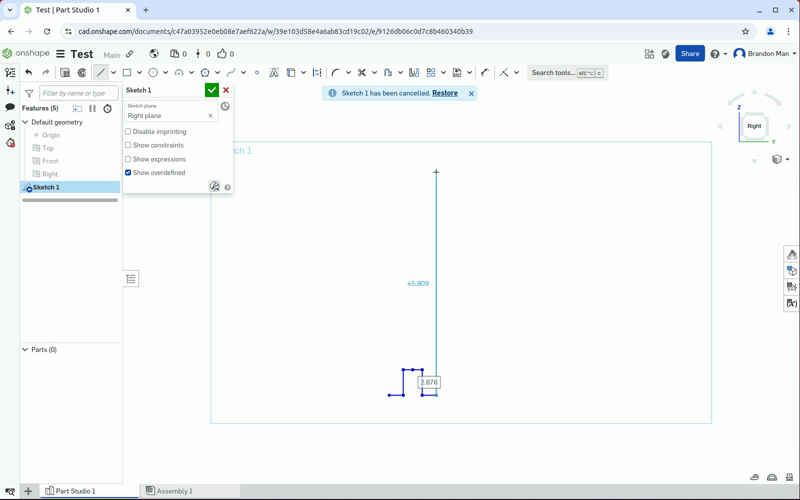
key_down(shift)
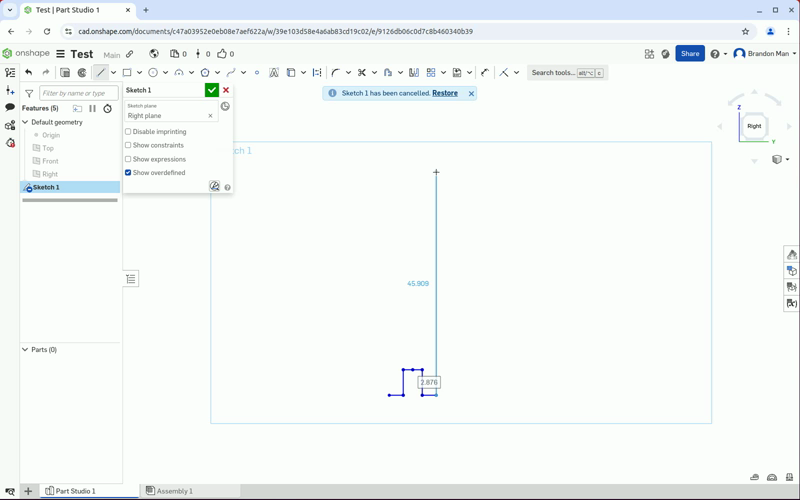
mouse_move(466, 171)
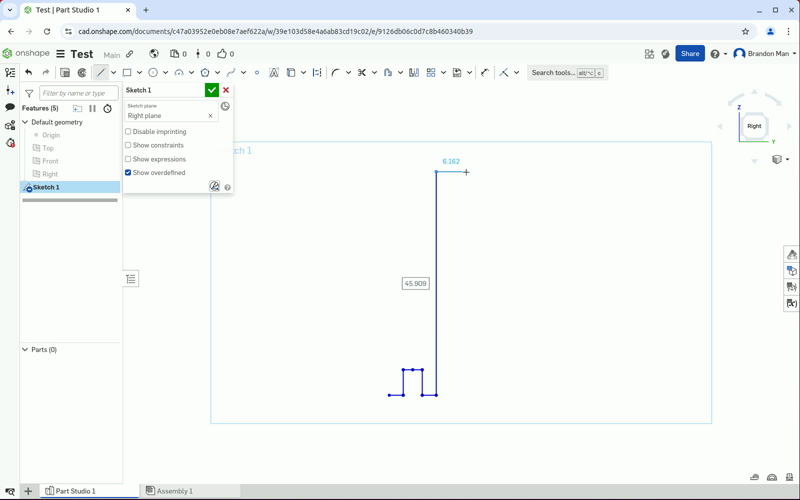
mouse_move(424, 171)
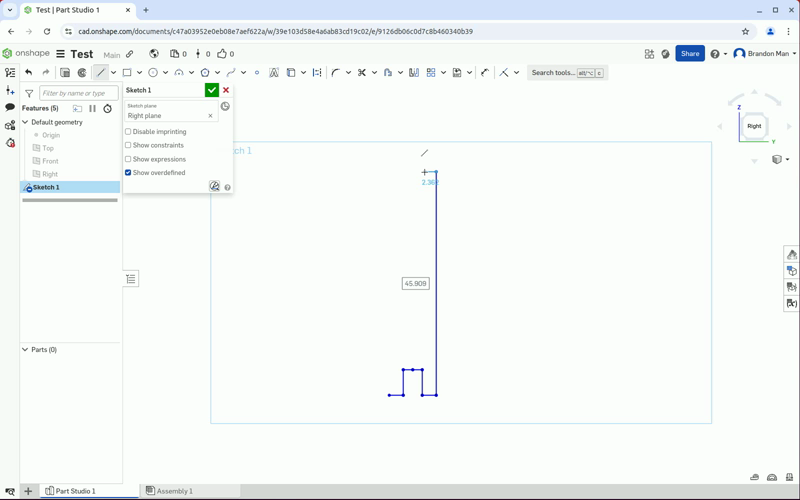
click(424, 171)
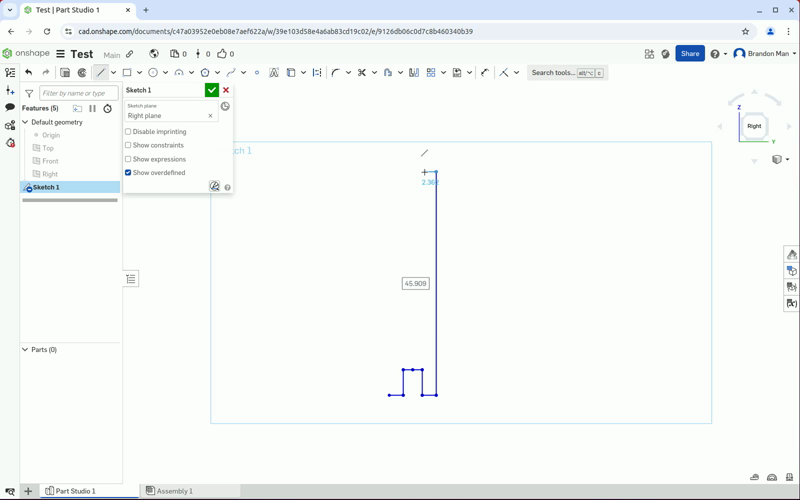
key_up(shift)
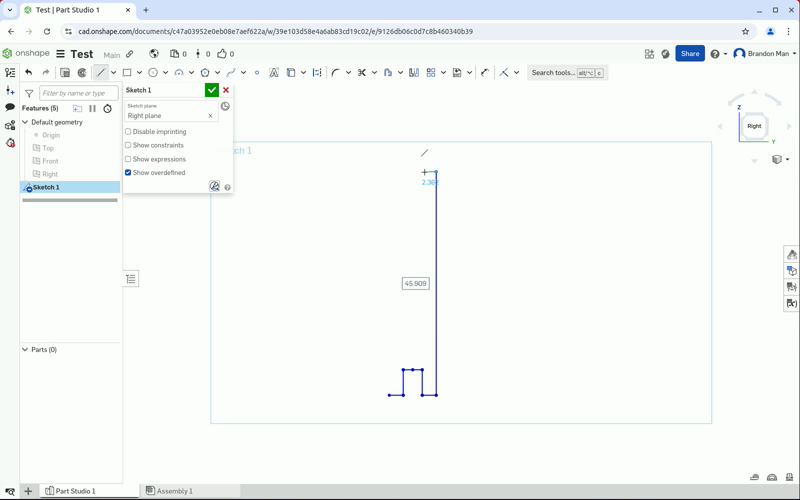
key_down(shift)
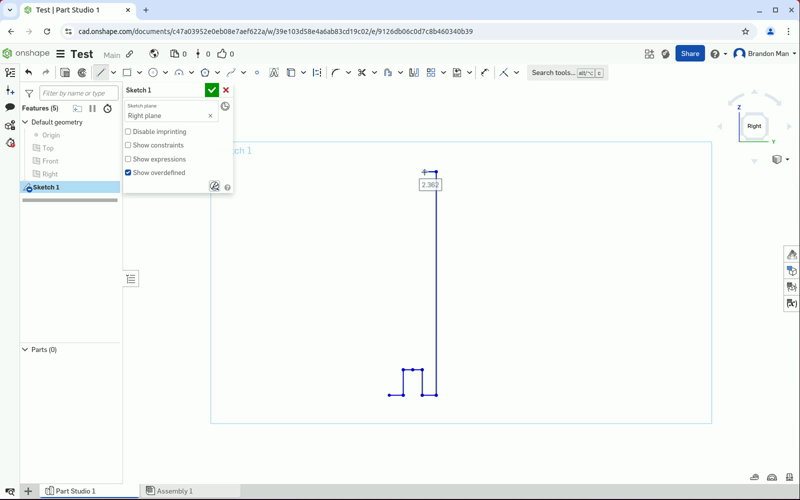
mouse_move(454, 171)
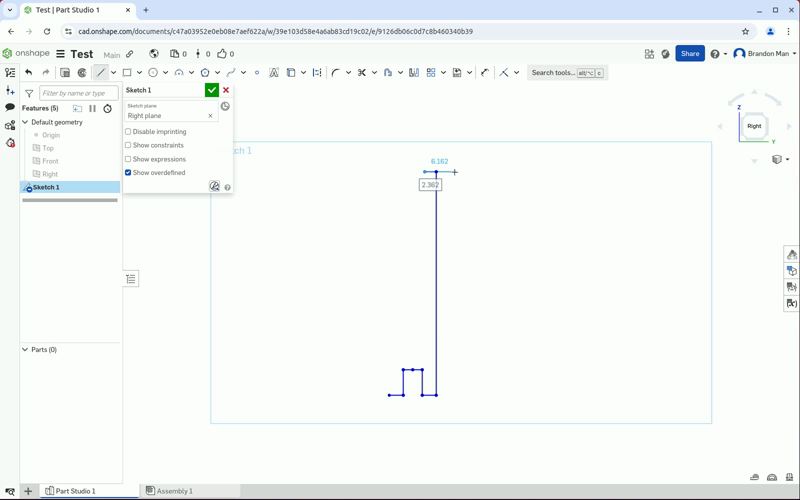
mouse_move(424, 197)
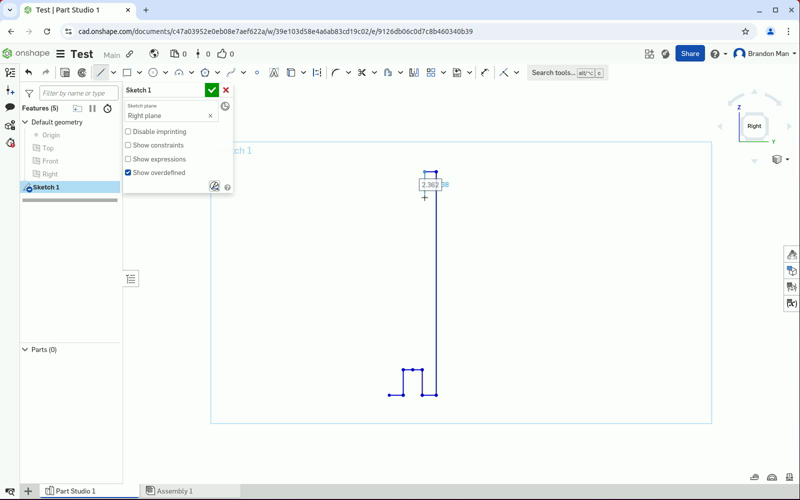
click(424, 197)
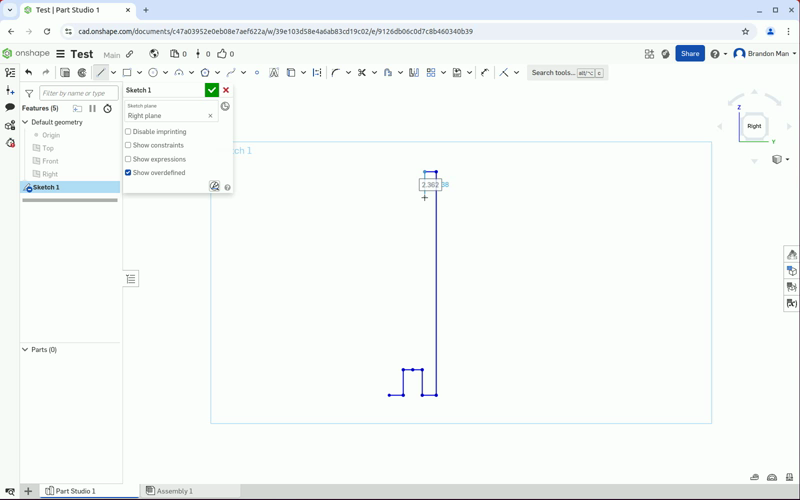
key_up(shift)
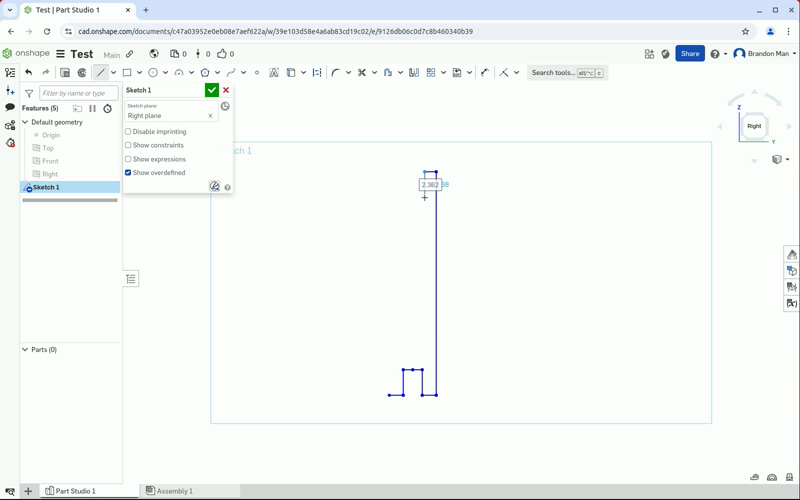
key_down(shift)
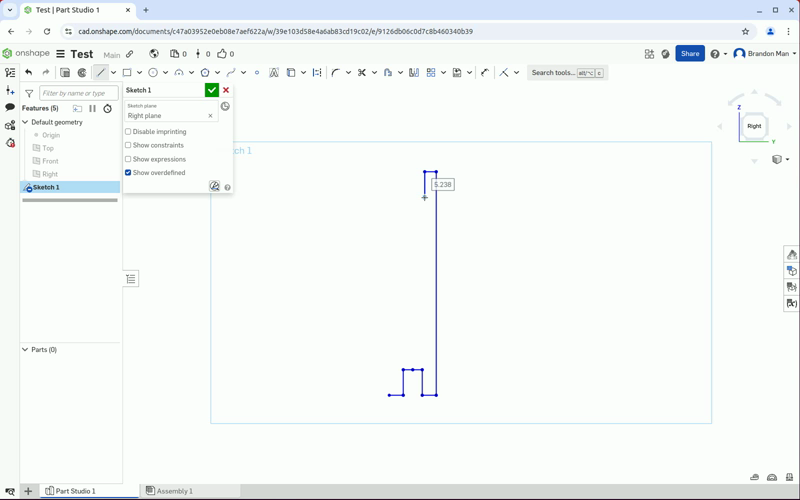
mouse_move(454, 197)
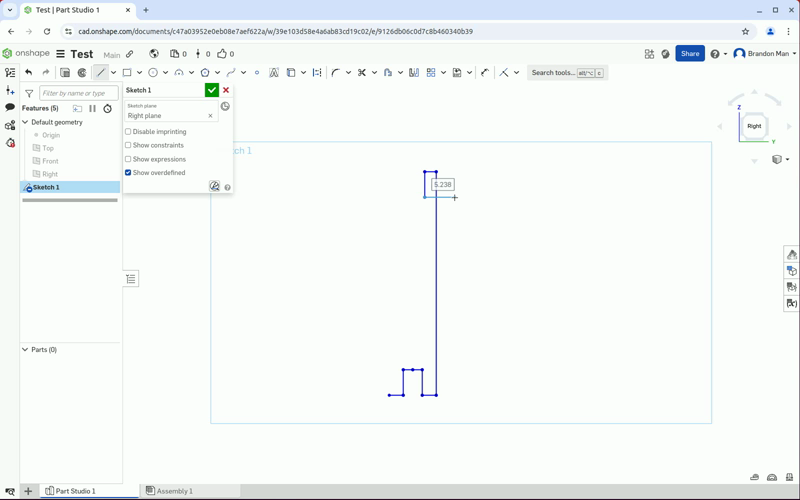
mouse_move(412, 197)
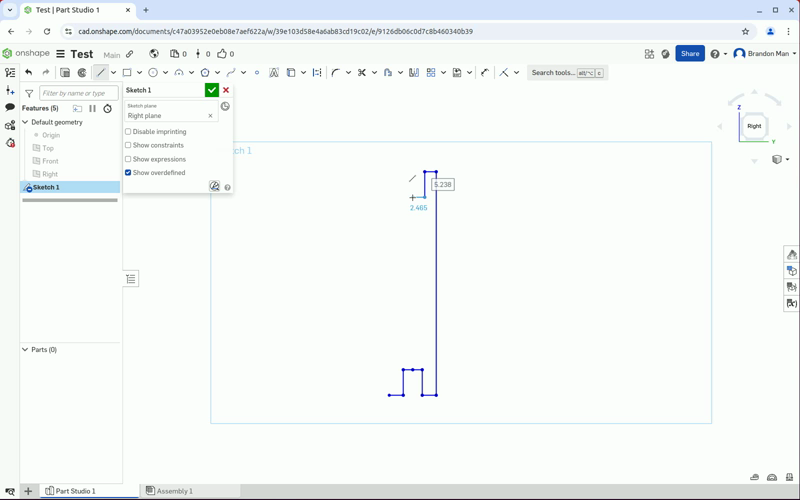
click(412, 197)
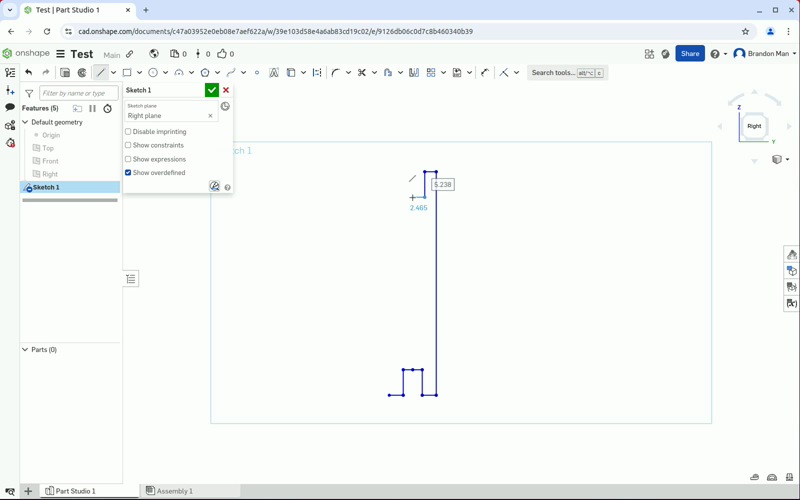
key_up(shift)
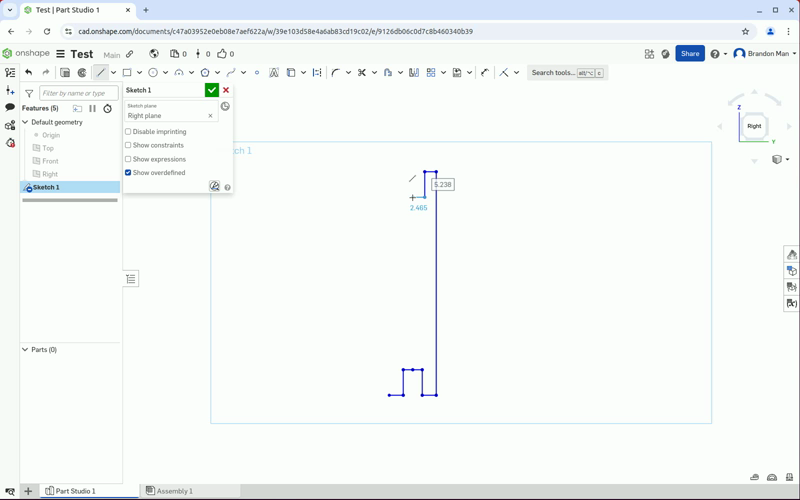
key_down(shift)
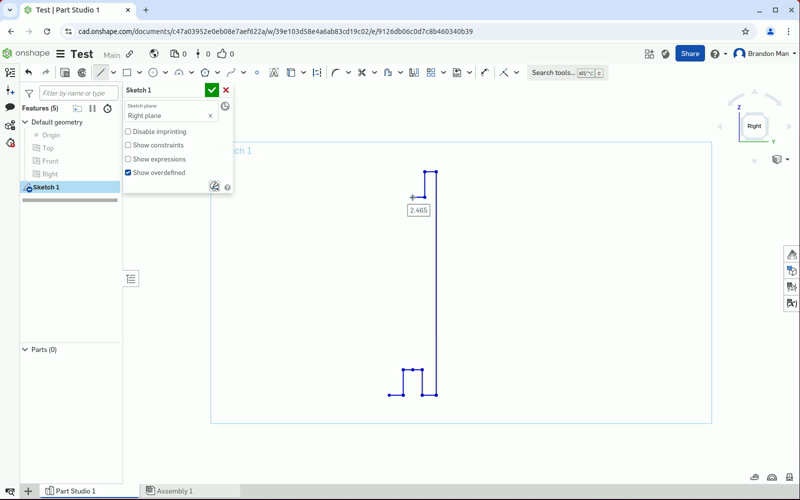
mouse_move(442, 197)
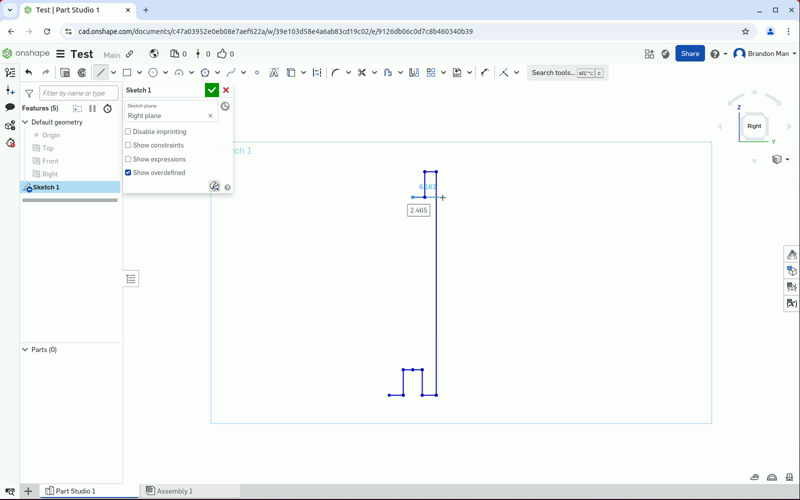
mouse_move(401, 197)
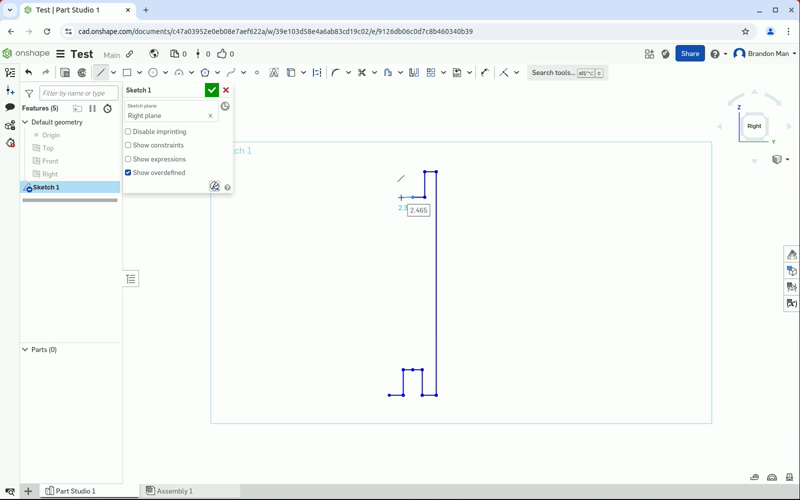
click(401, 197)
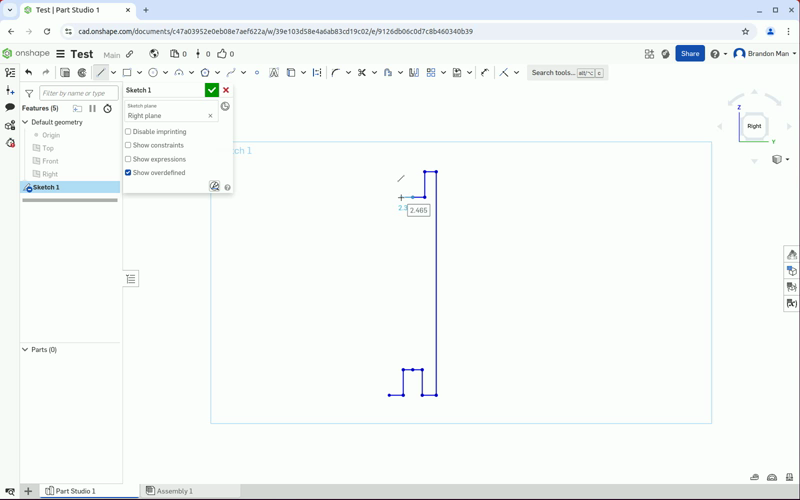
key_up(shift)
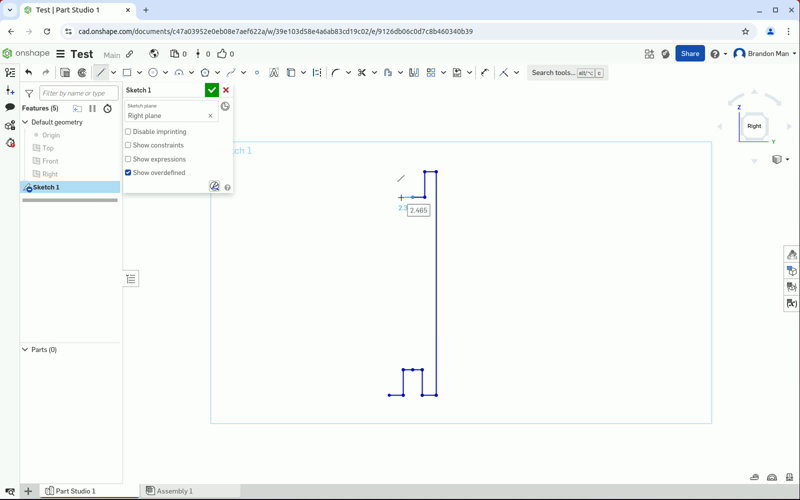
key_down(shift)
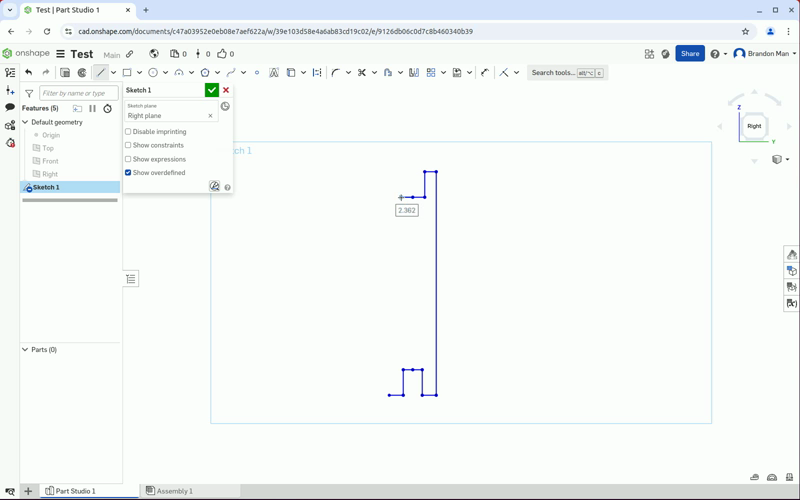
mouse_move(431, 197)
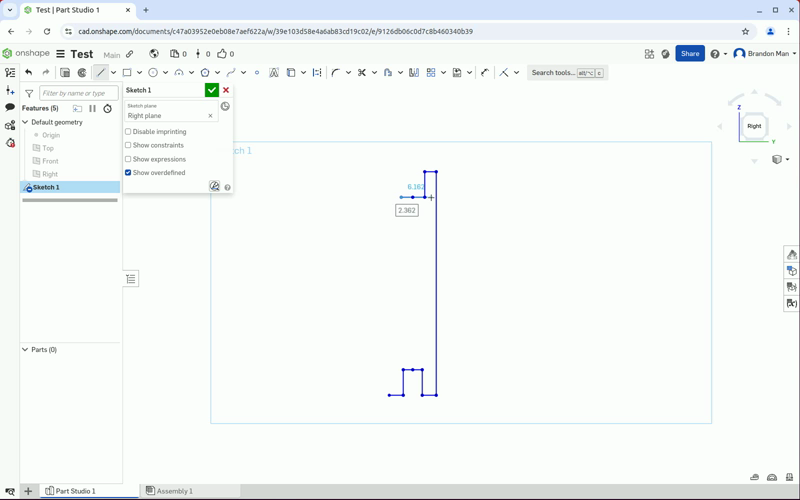
mouse_move(401, 171)
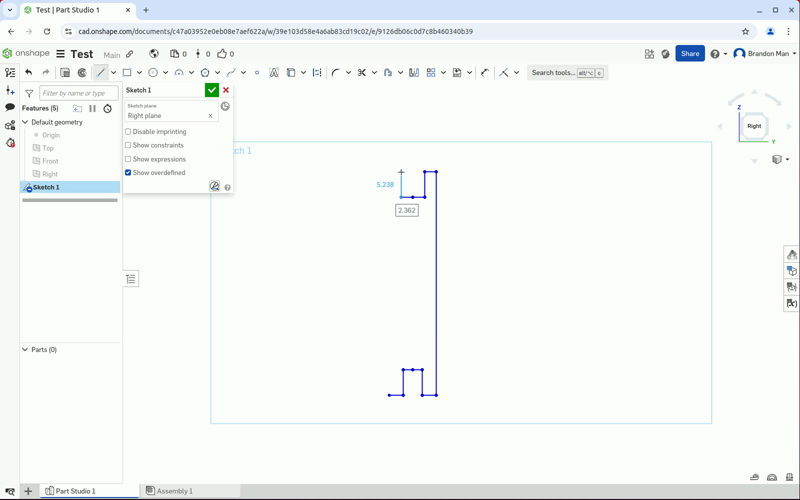
click(401, 171)
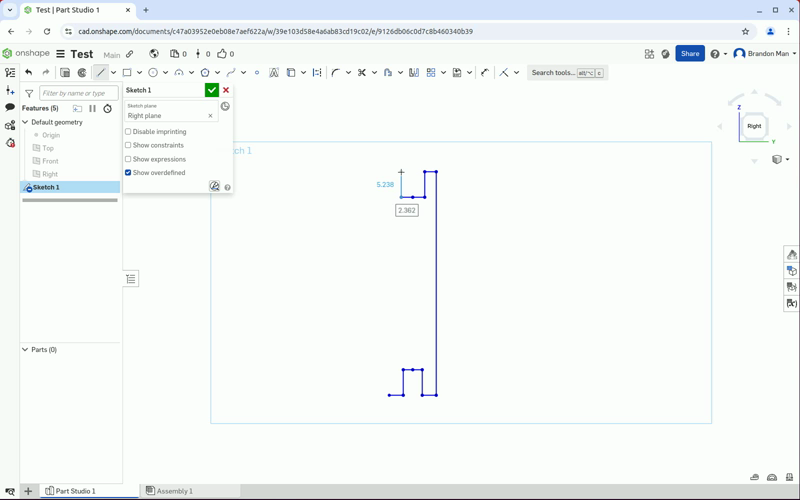
key_up(shift)
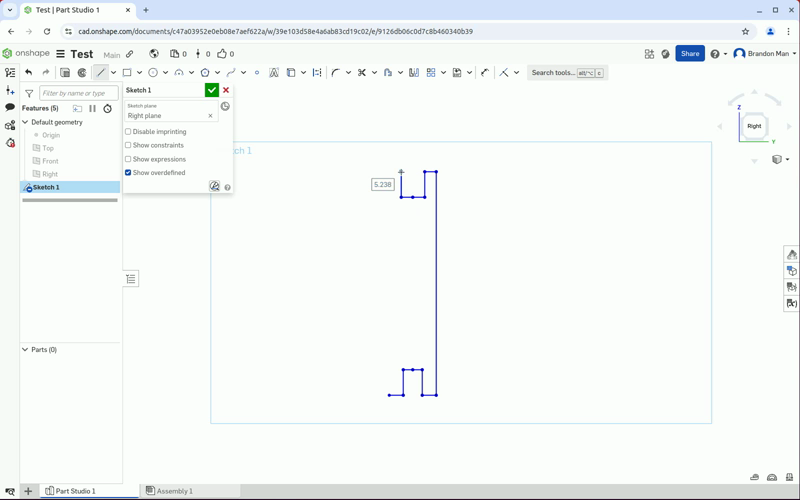
key_down(shift)
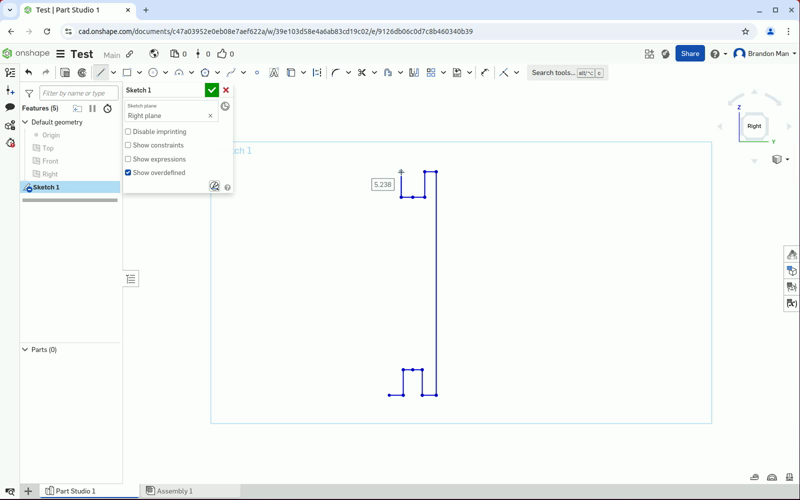
mouse_move(431, 171)
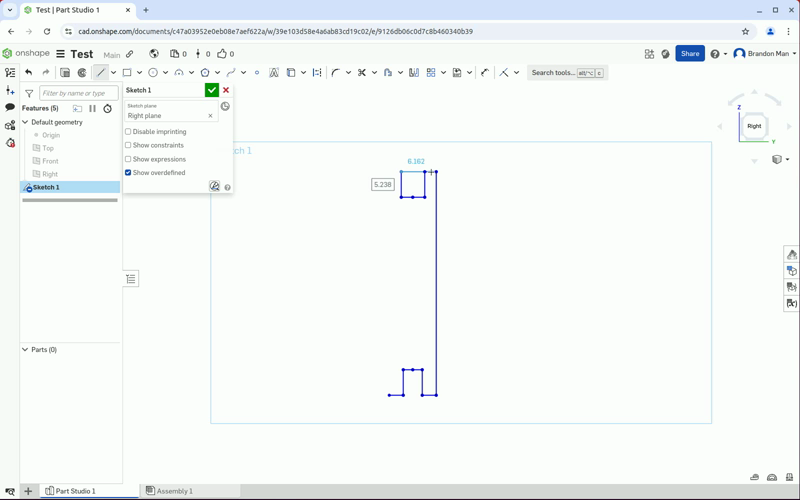
mouse_move(389, 171)
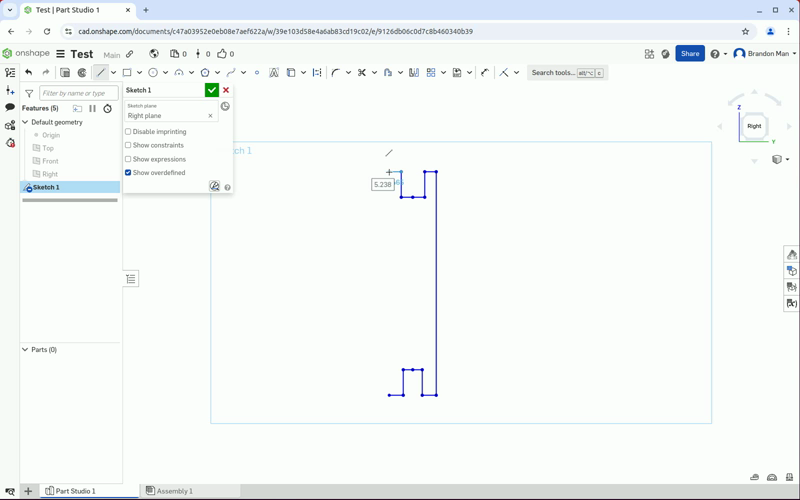
click(389, 171)
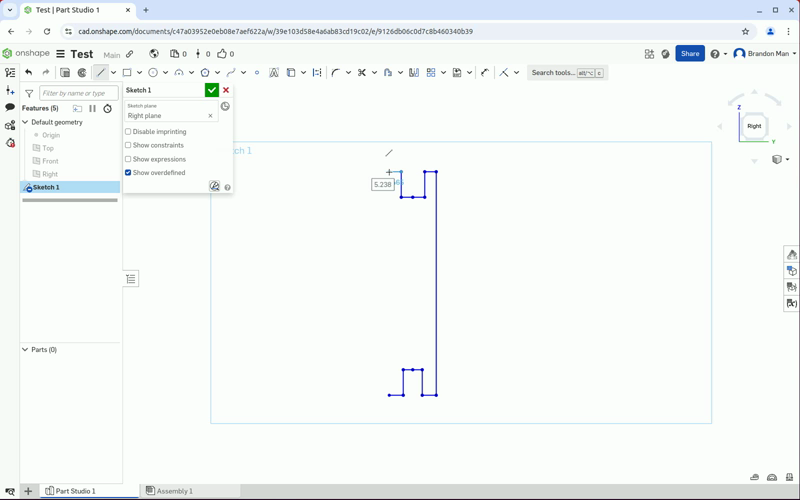
key_up(shift)
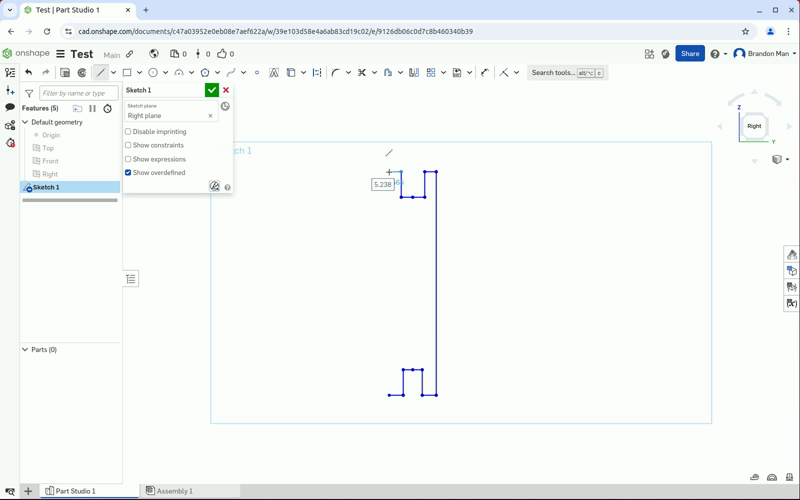
key_down(shift)
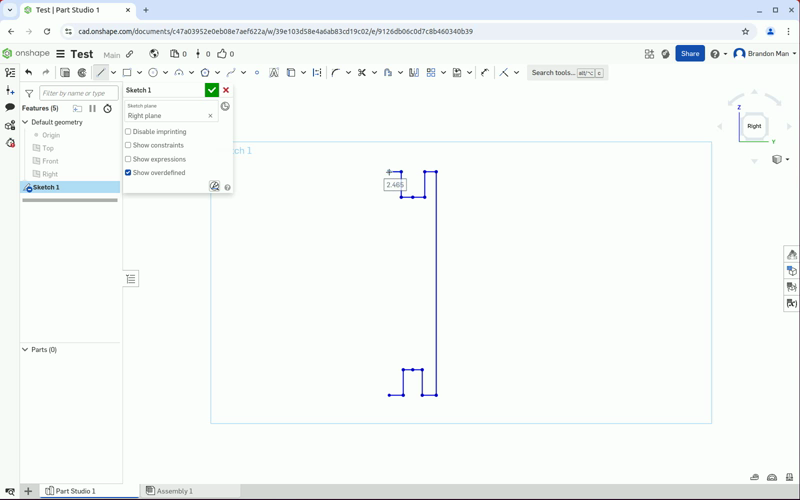
mouse_move(389, 395)
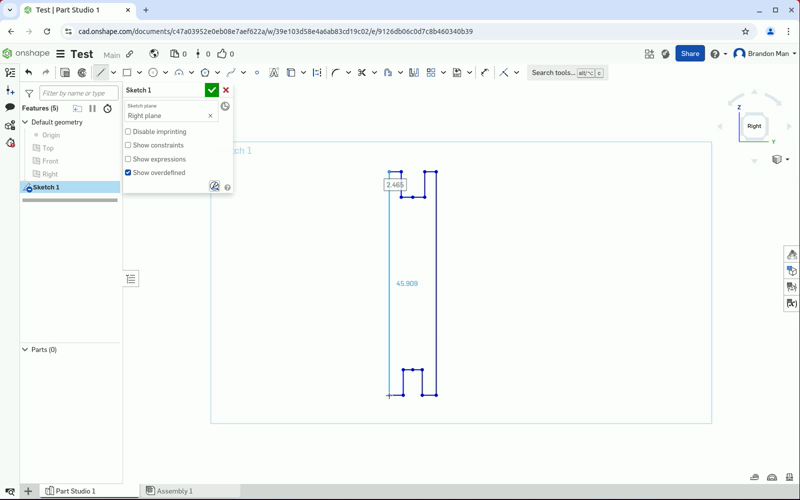
key_up(shift)
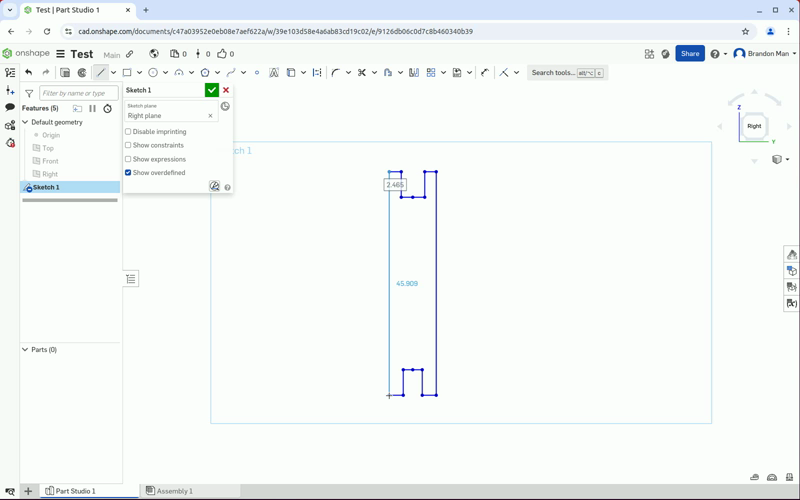
click(389, 395)
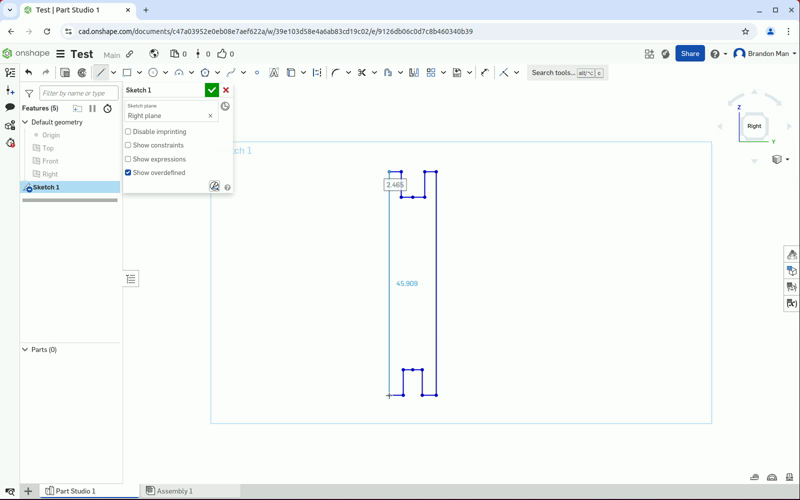
key(esc)
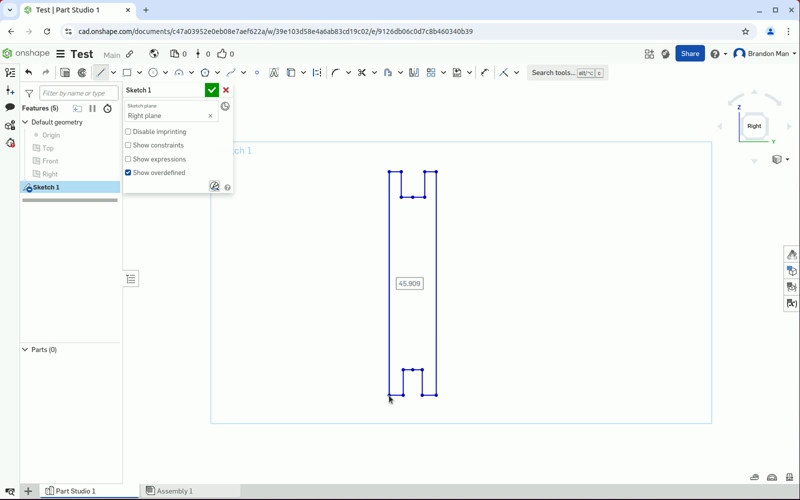
mouse_move(426, 261)
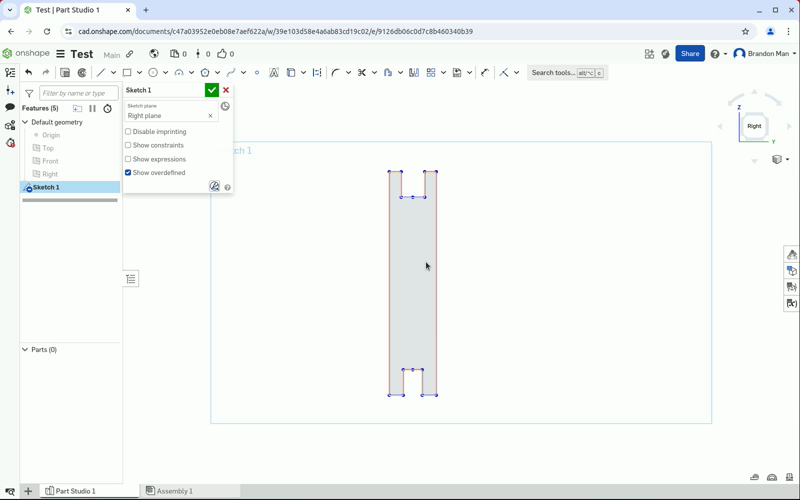
click(426, 261)
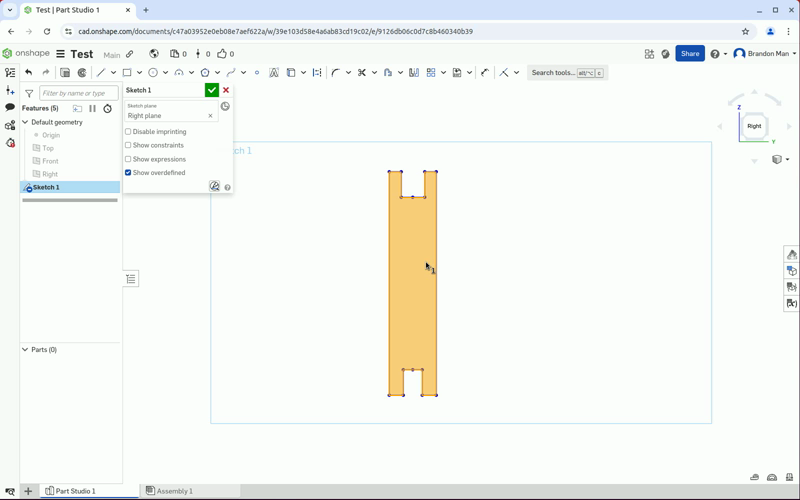
mouse_move(73, 352)
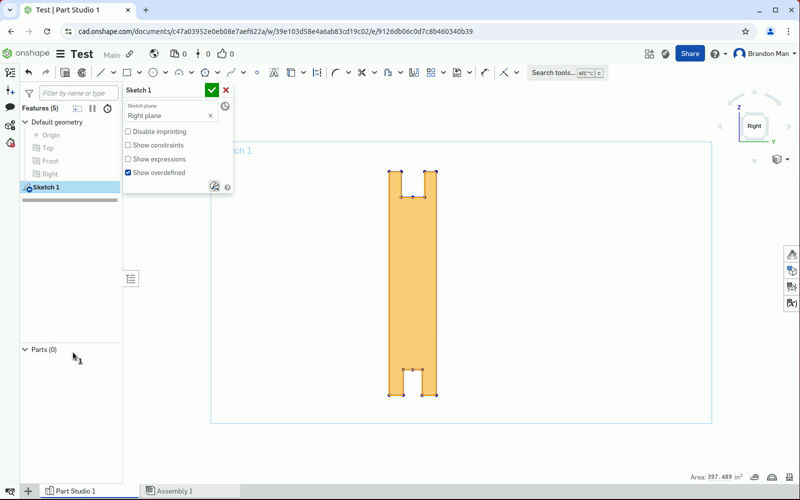
key(shift+y)
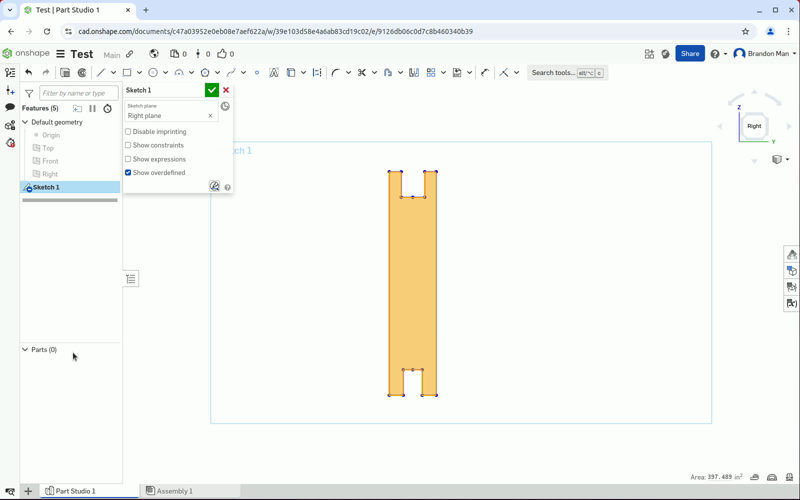
key(shift+e)
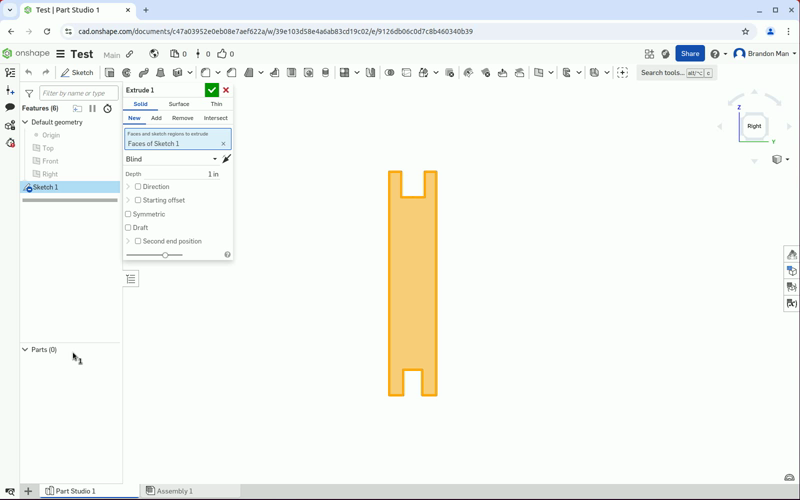
mouse_move(143, 106)
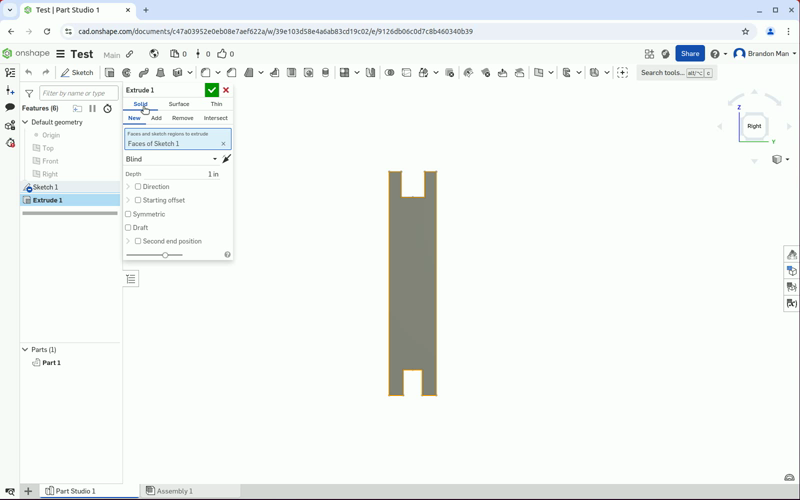
click(143, 106)
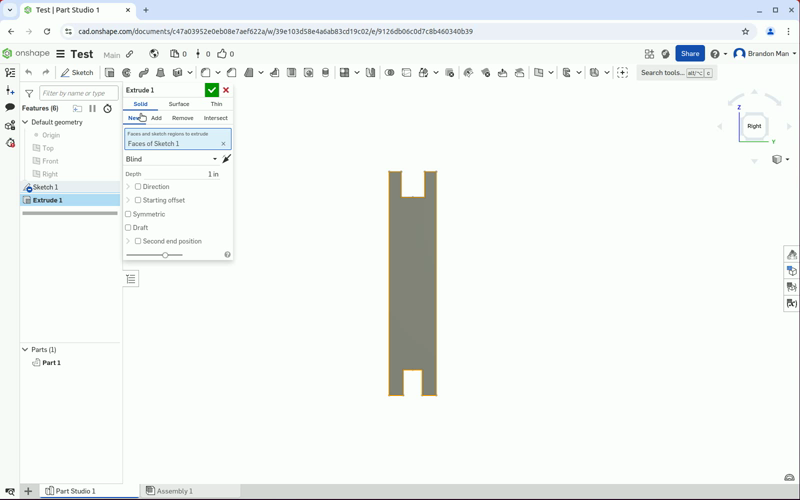
mouse_move(137, 120)
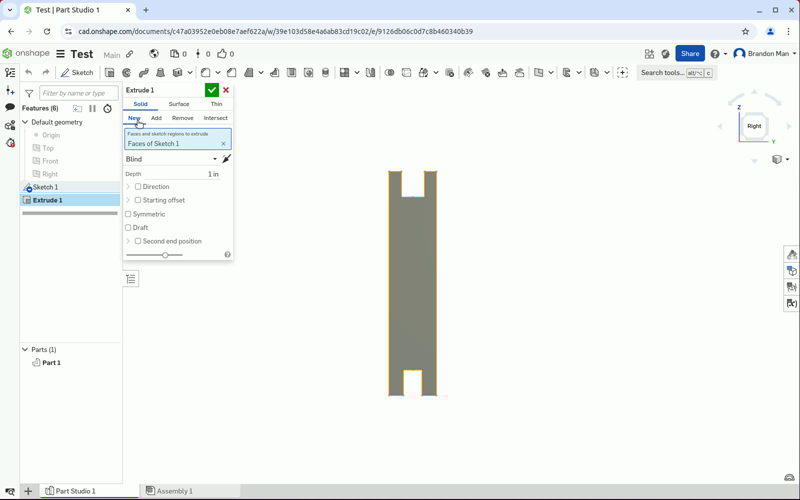
click(137, 120)
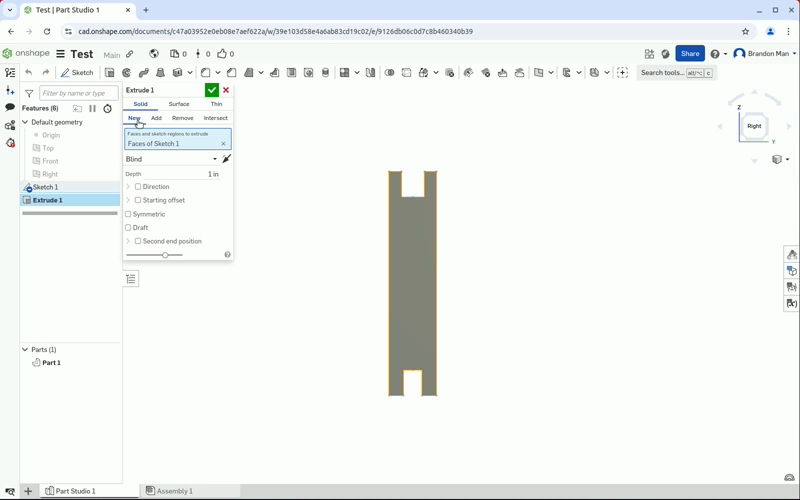
key(tab, 4)
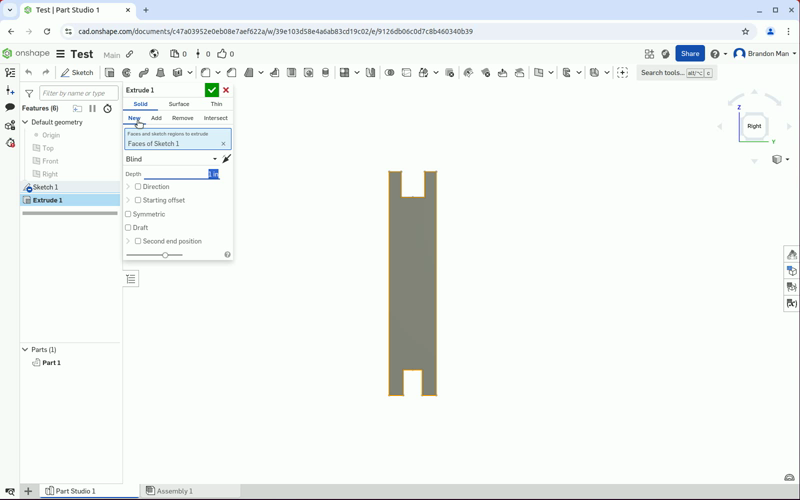
text(5.536)
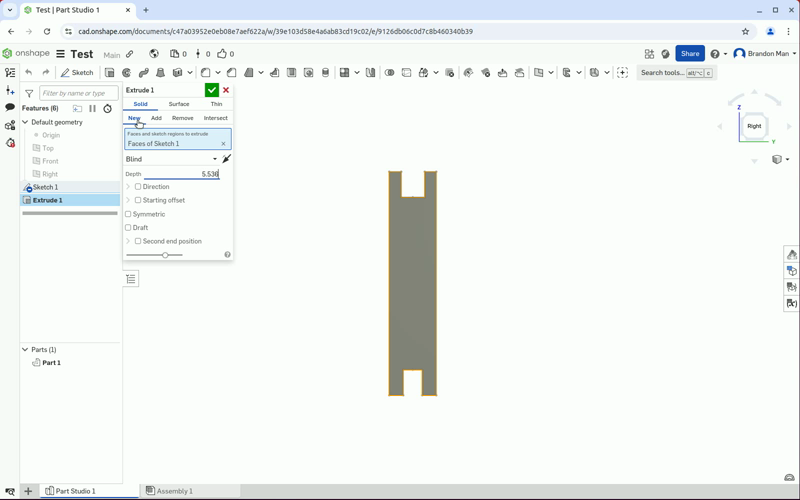
key(enter)
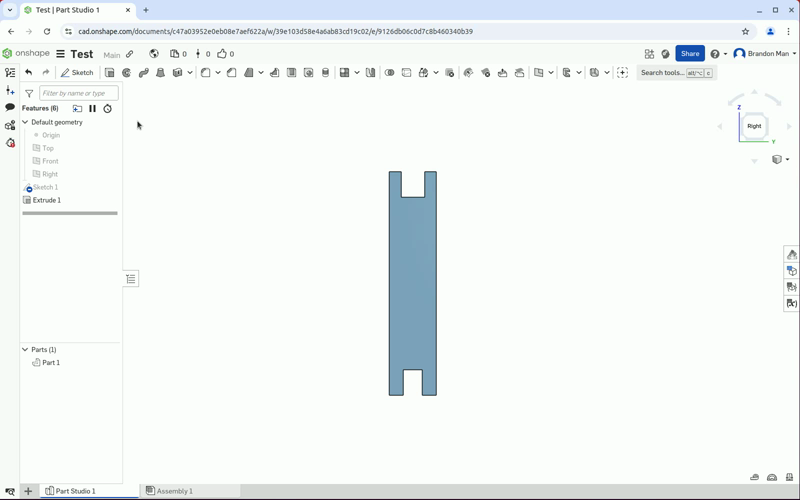
key(shift+h)
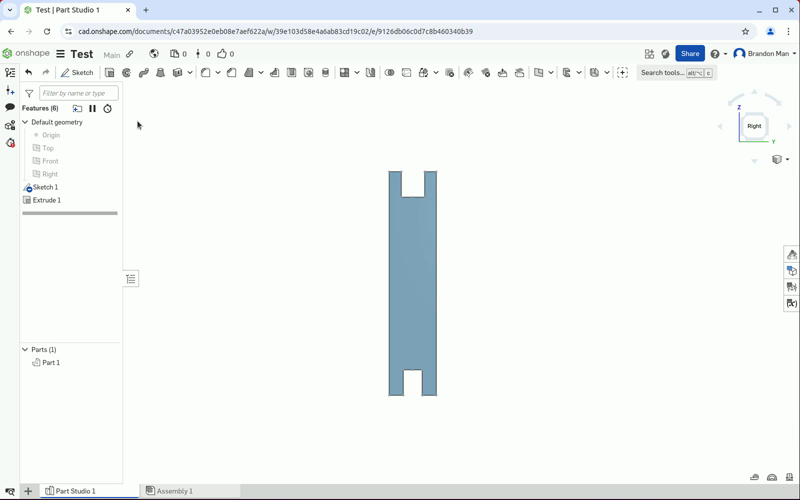
key(shift+h)
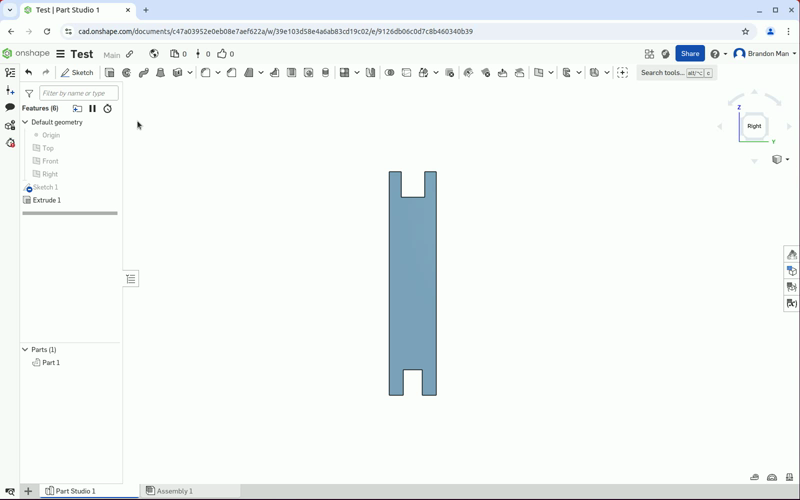
mouse_move(73, 189)
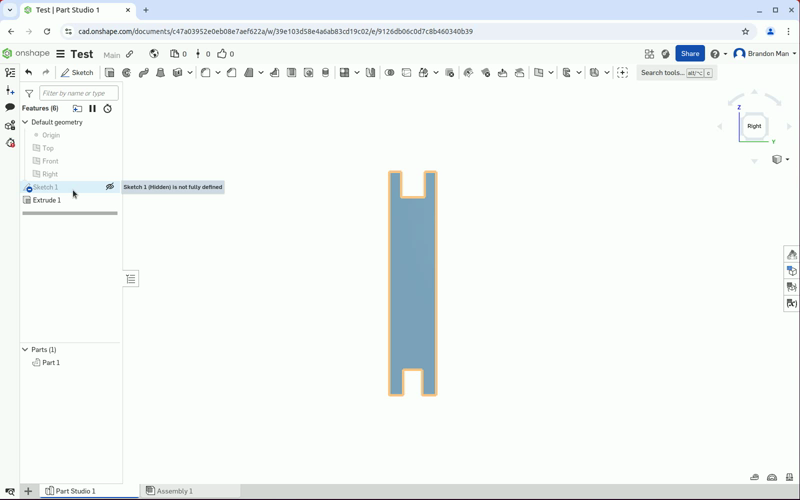
click(73, 189)
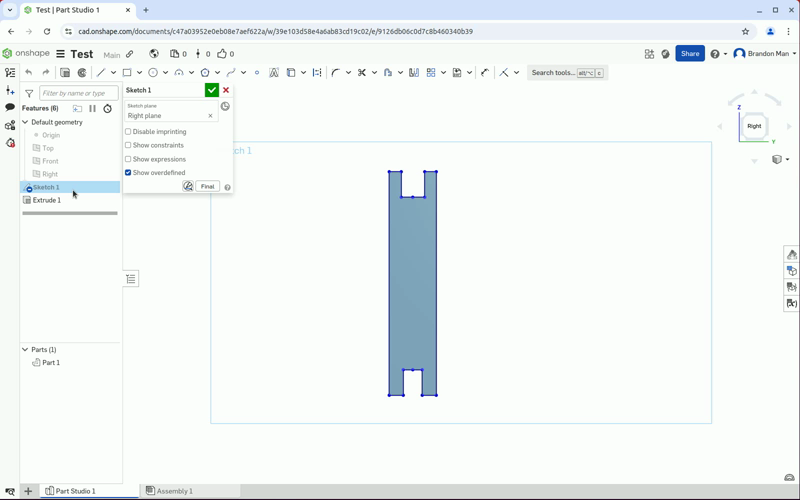
mouse_move(229, 92)
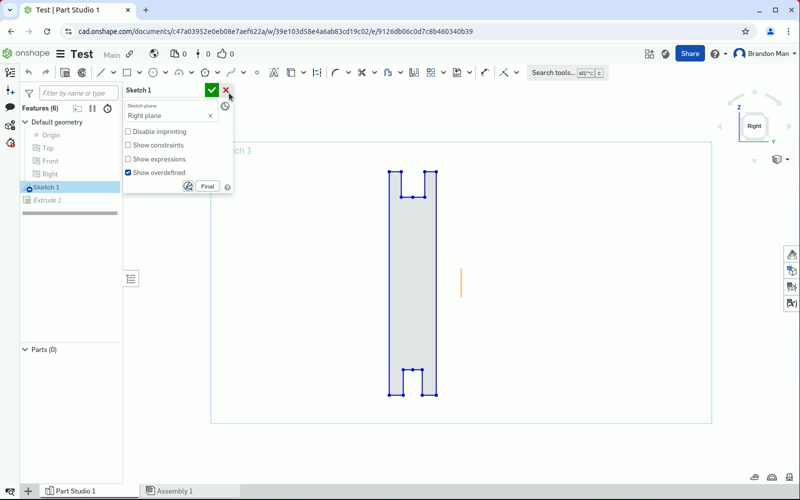
click(229, 92)
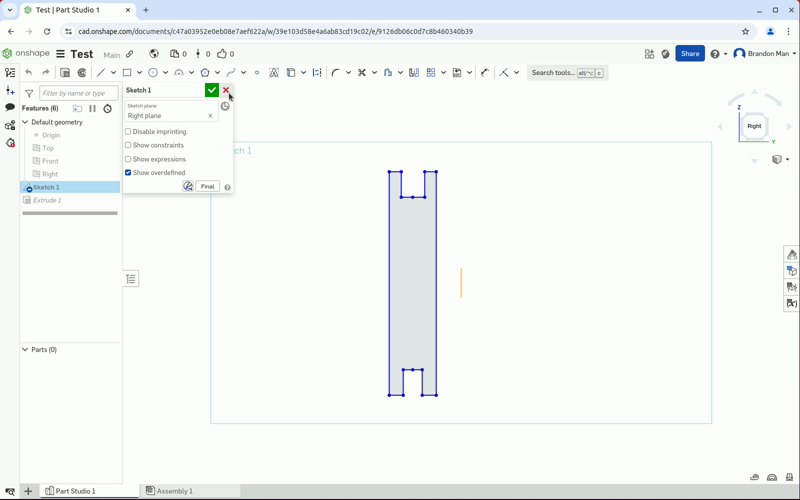
key(shift+s)
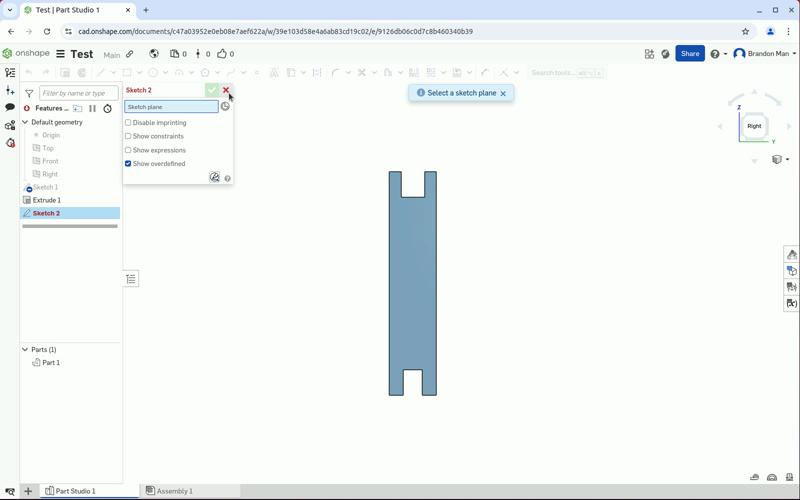
mouse_move(73, 176)
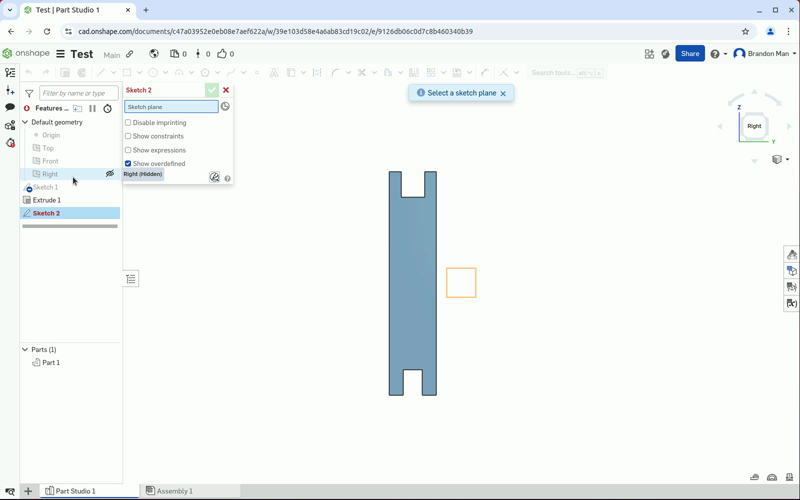
click(73, 176)
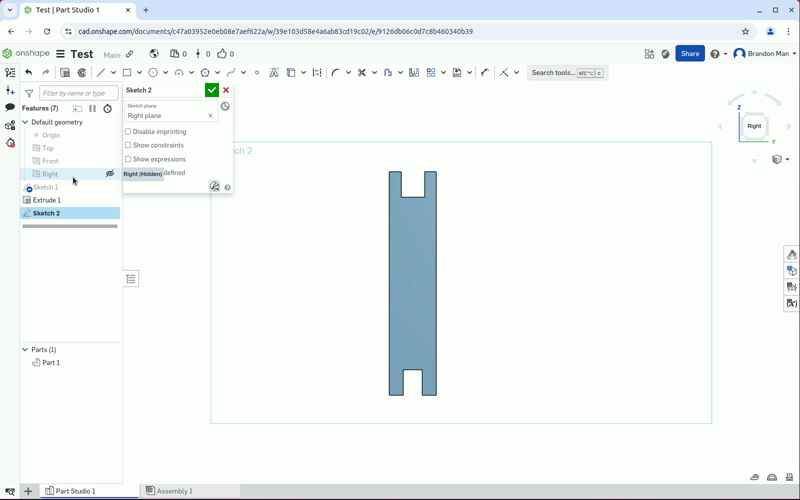
mouse_move(73, 352)
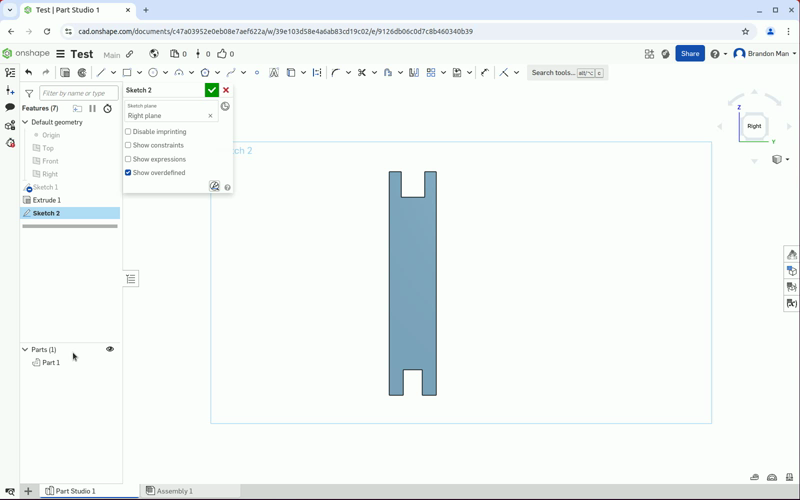
key(y)
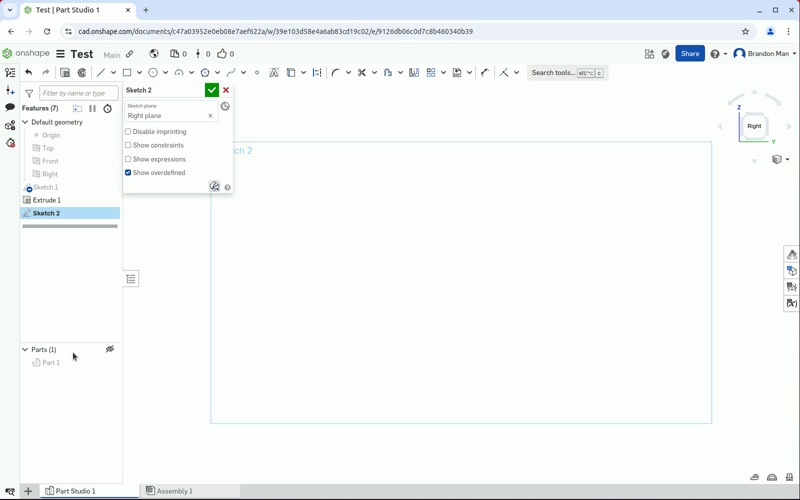
key(l)
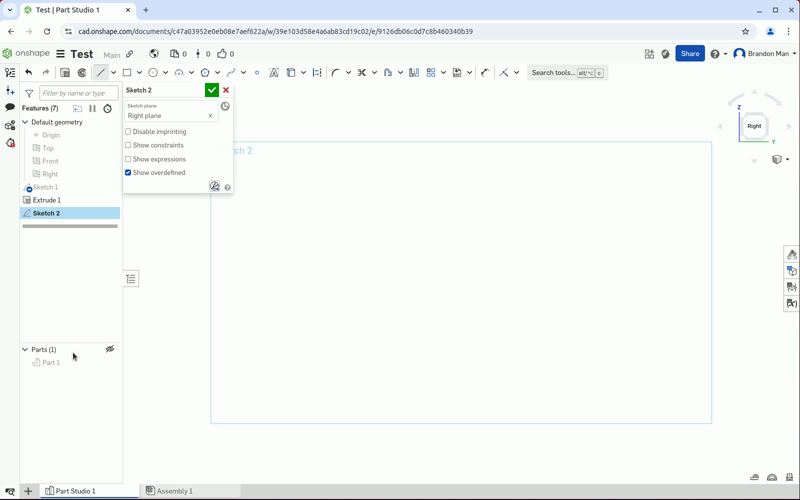
key_down(shift)
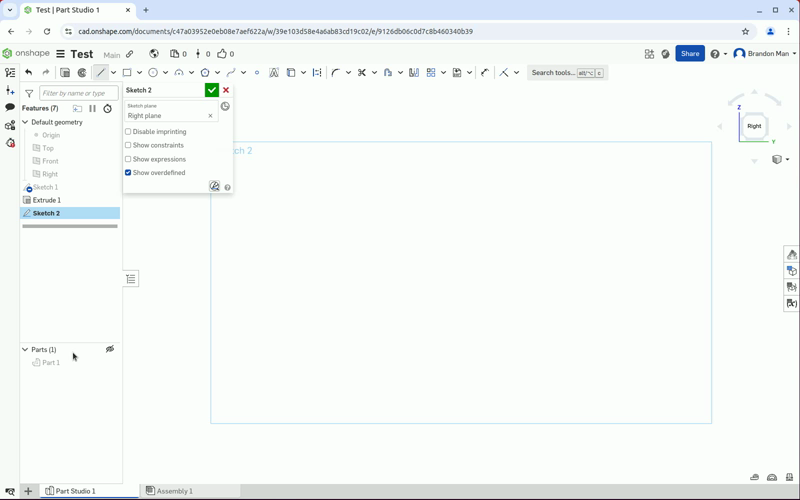
mouse_move(389, 395)
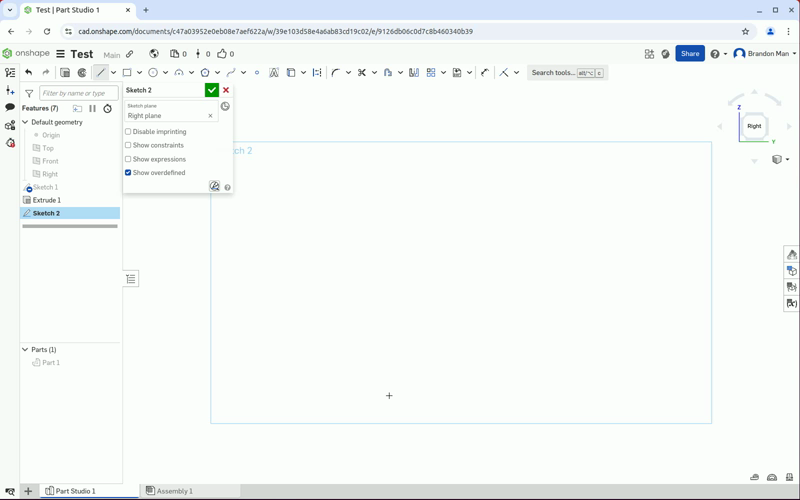
click(389, 395)
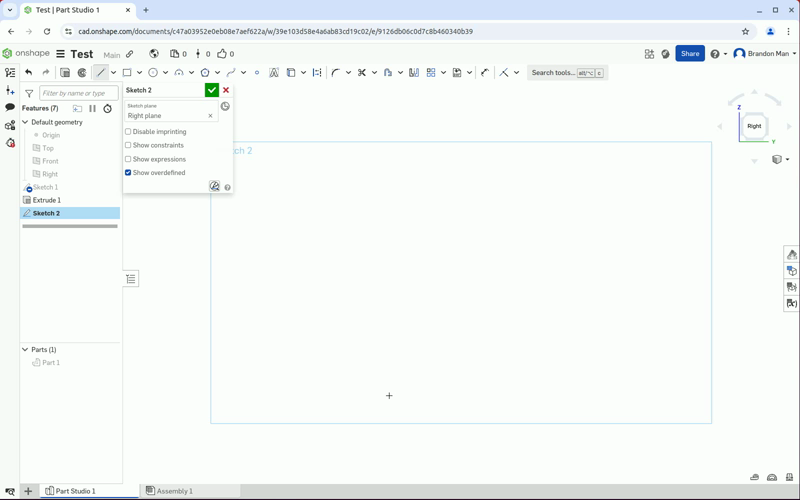
key_up(shift)
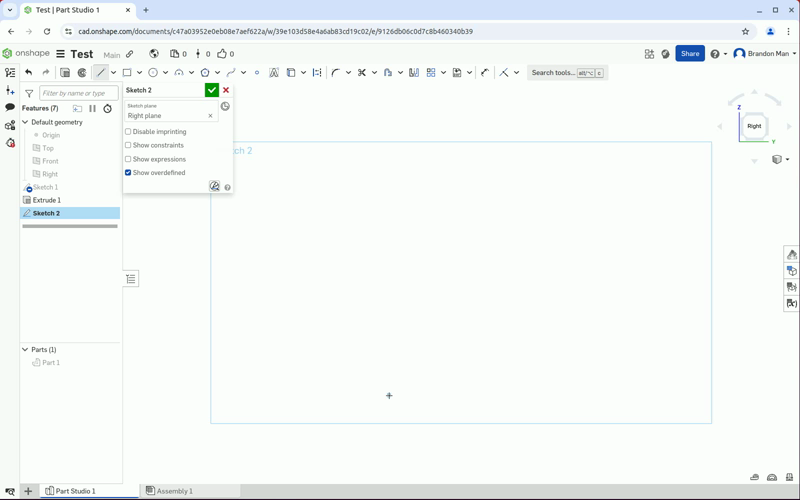
key_down(shift)
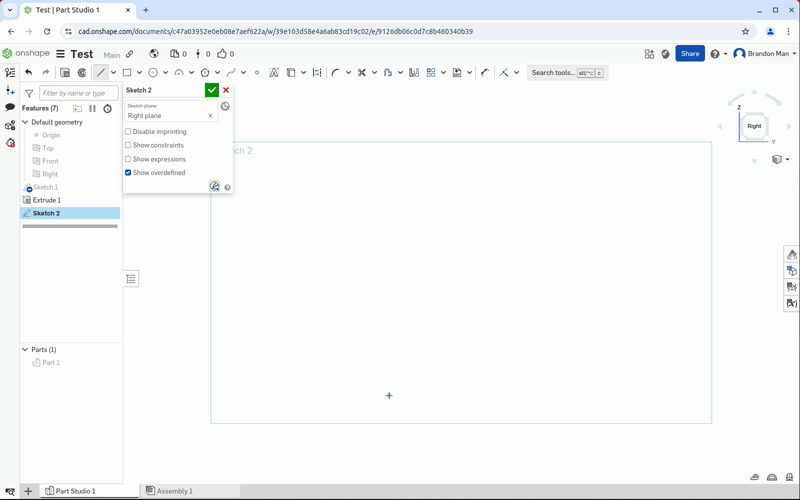
mouse_move(419, 395)
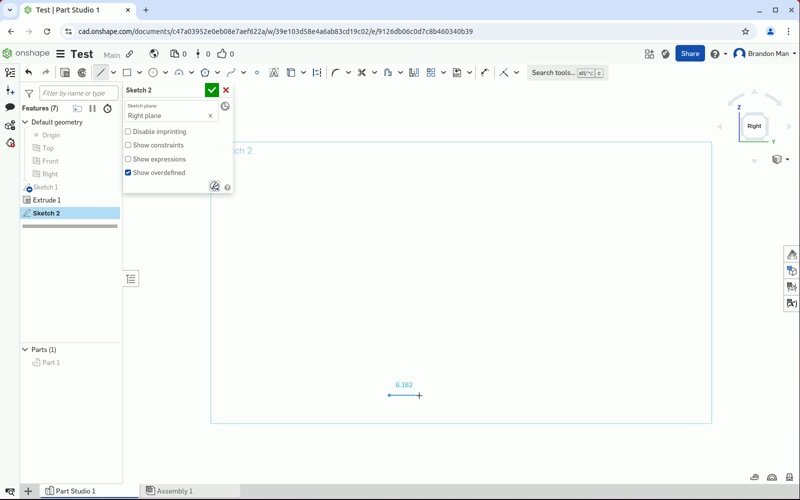
mouse_move(403, 395)
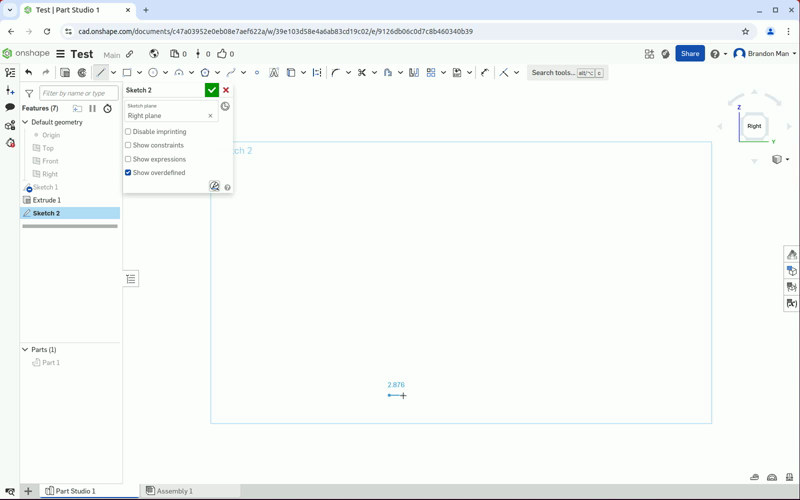
click(403, 395)
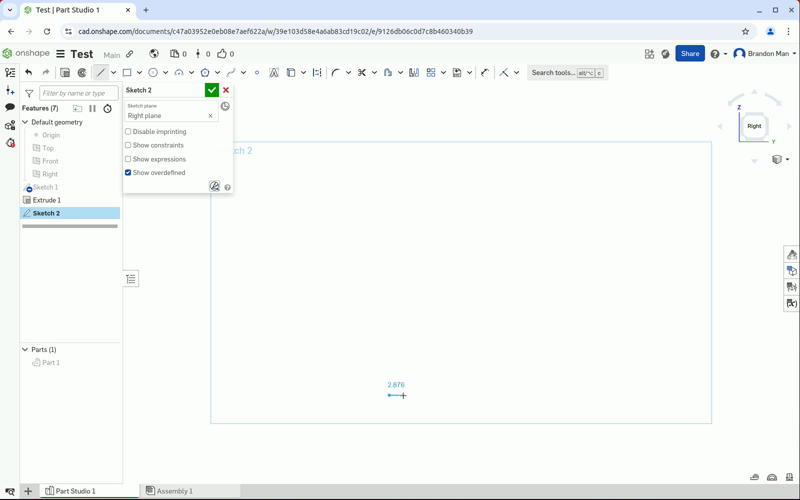
key_up(shift)
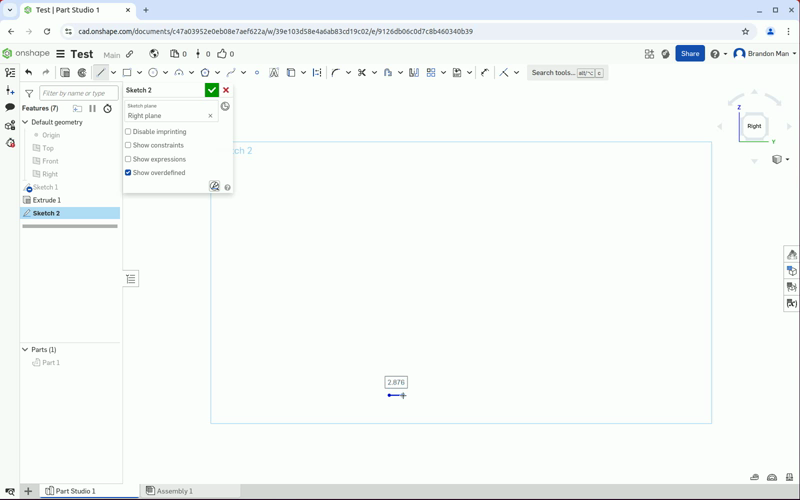
key_down(shift)
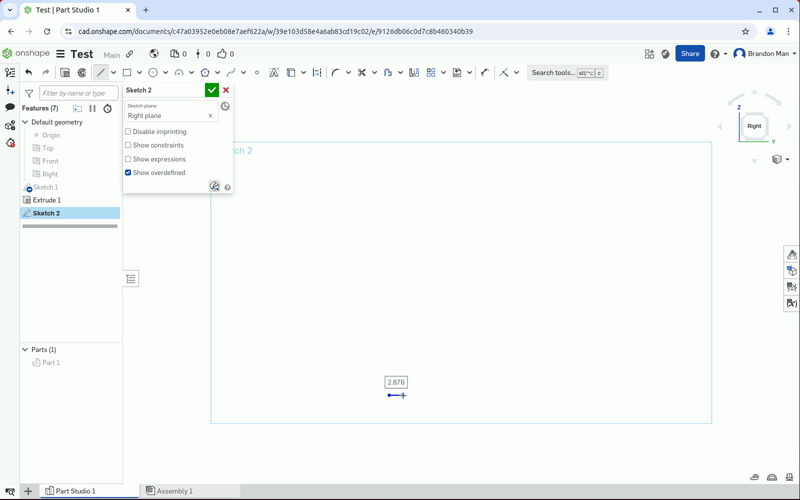
mouse_move(433, 395)
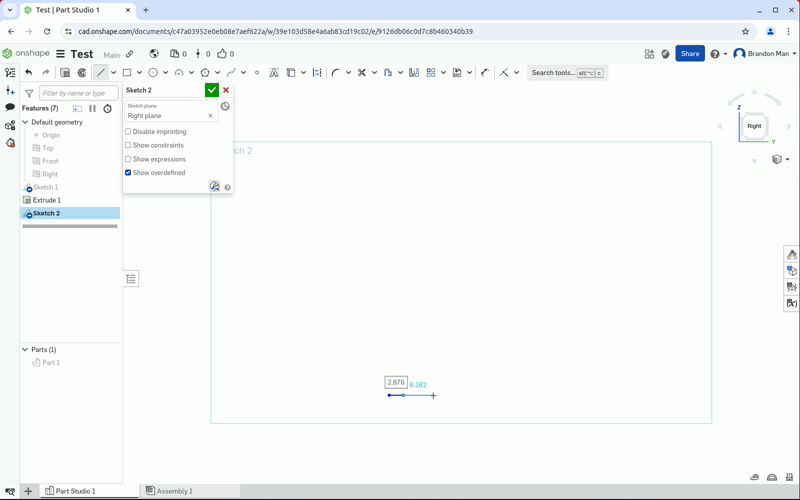
mouse_move(403, 369)
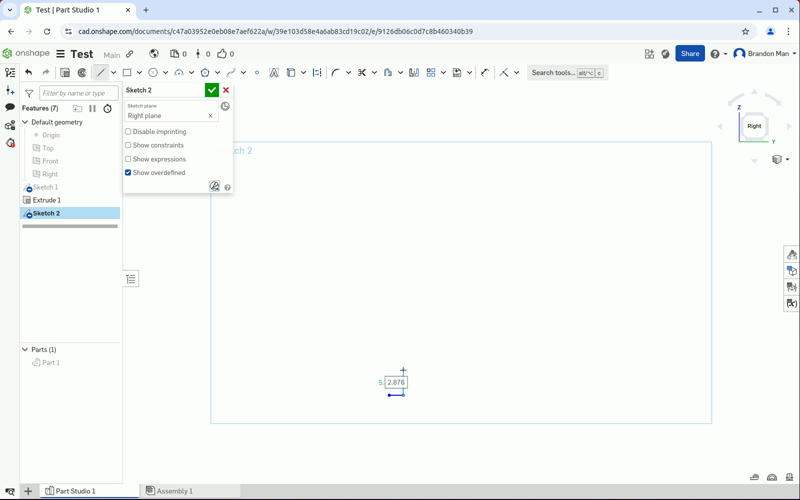
click(403, 369)
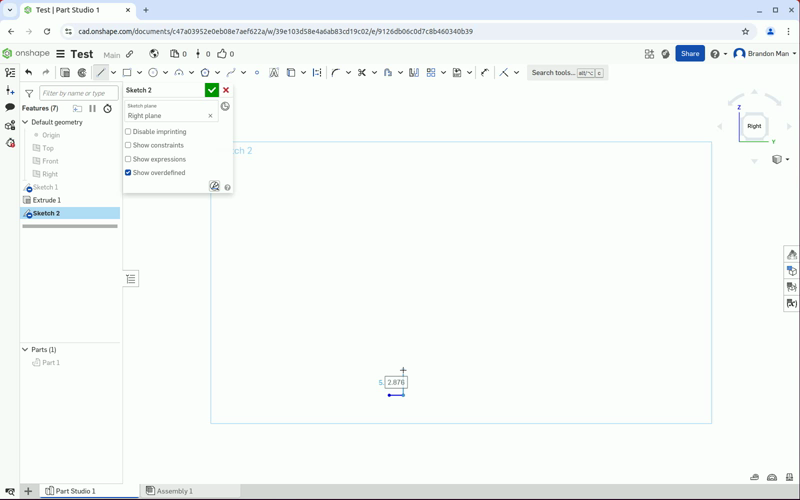
key_up(shift)
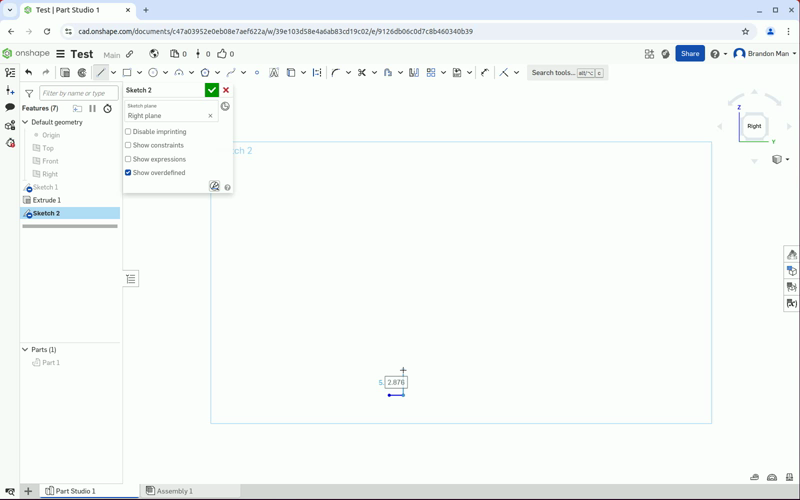
key_down(shift)
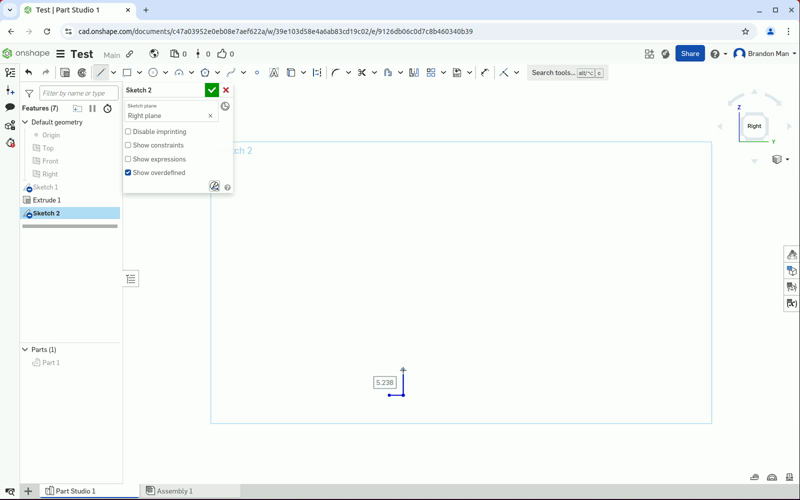
mouse_move(433, 369)
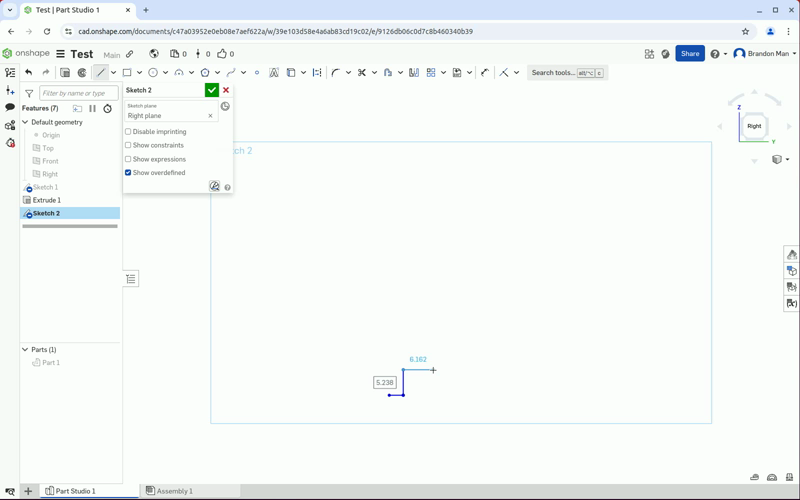
mouse_move(412, 369)
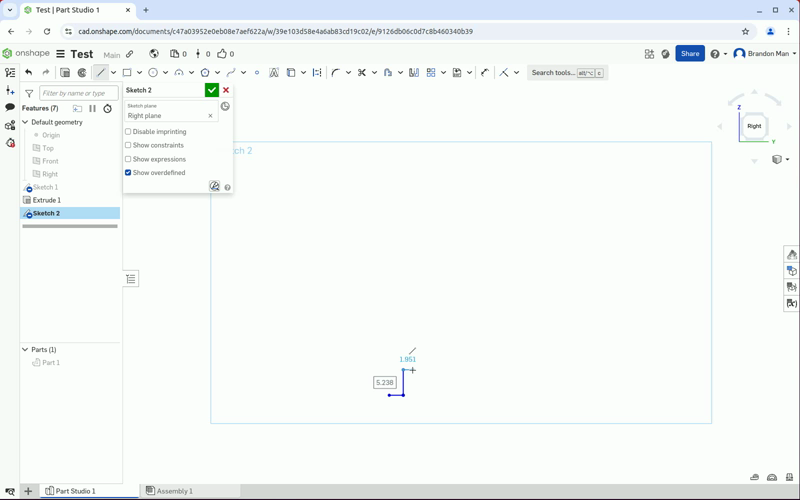
click(412, 369)
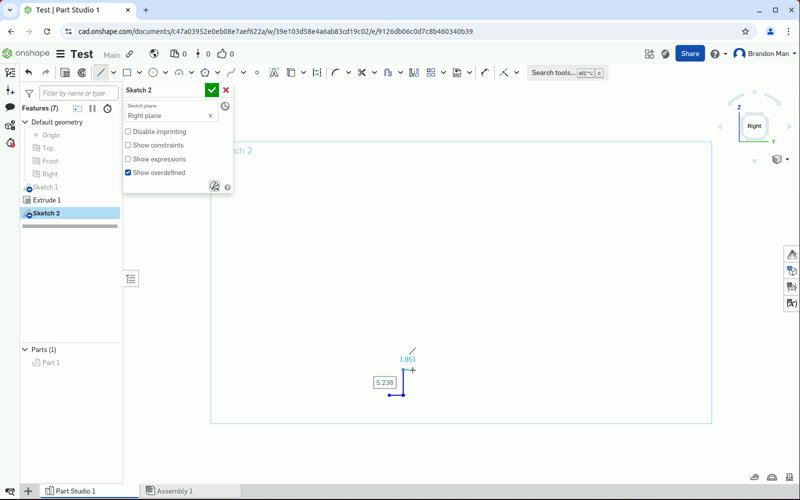
key_up(shift)
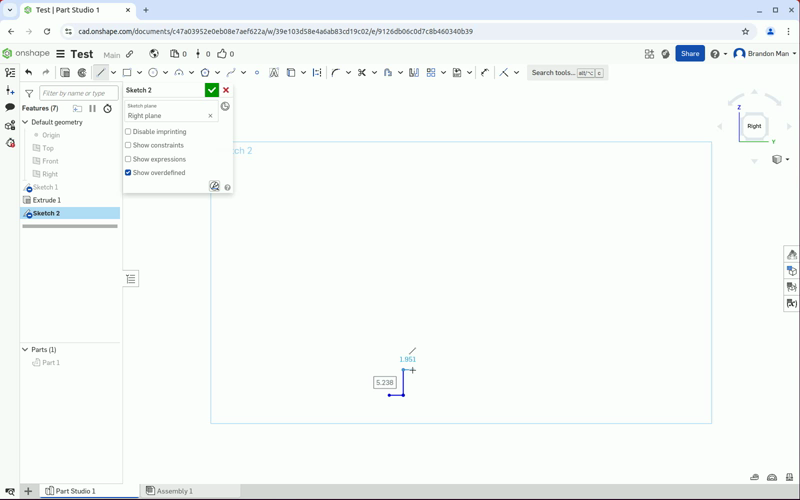
key_down(shift)
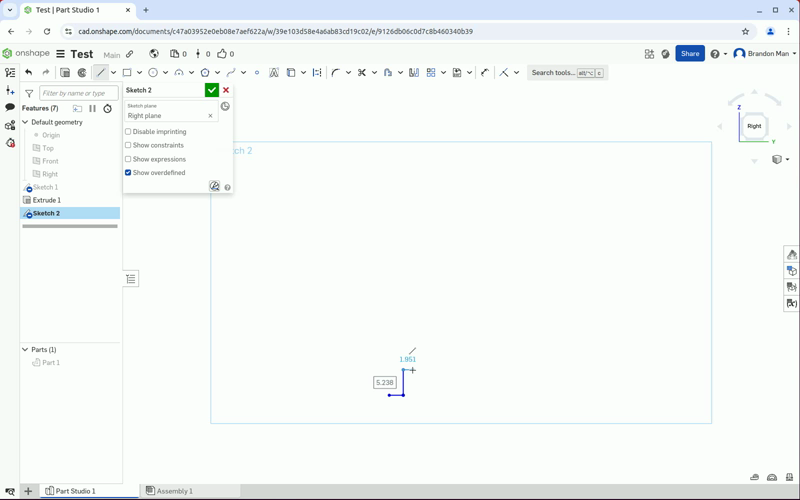
mouse_move(442, 369)
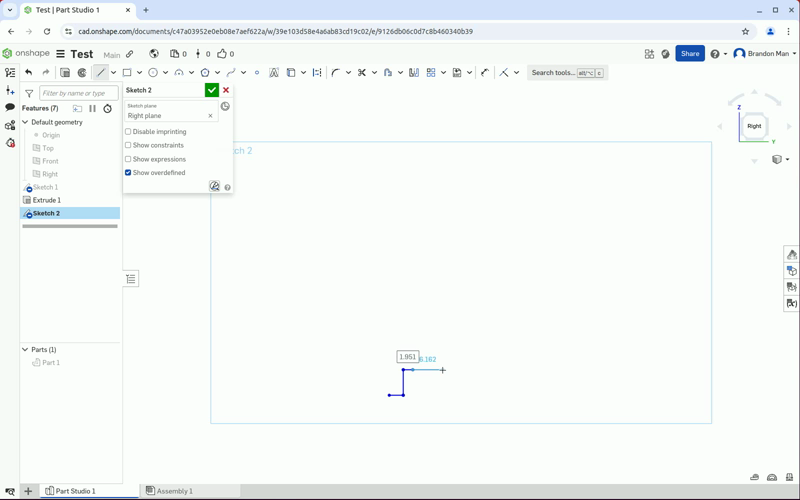
mouse_move(422, 369)
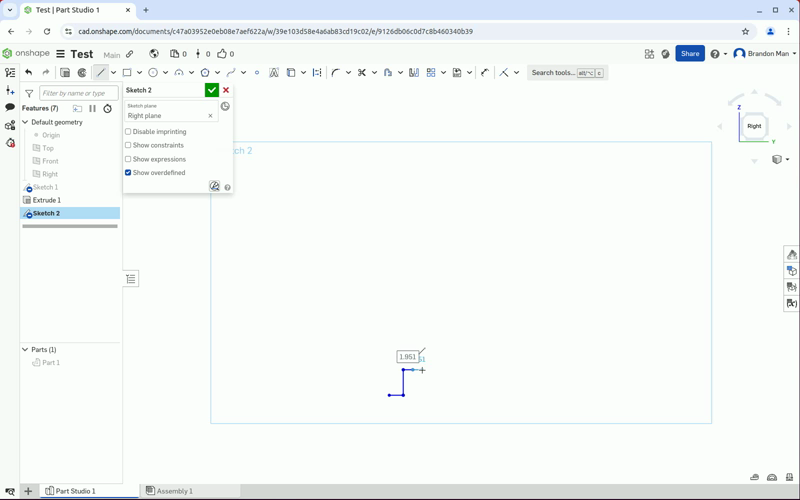
click(422, 369)
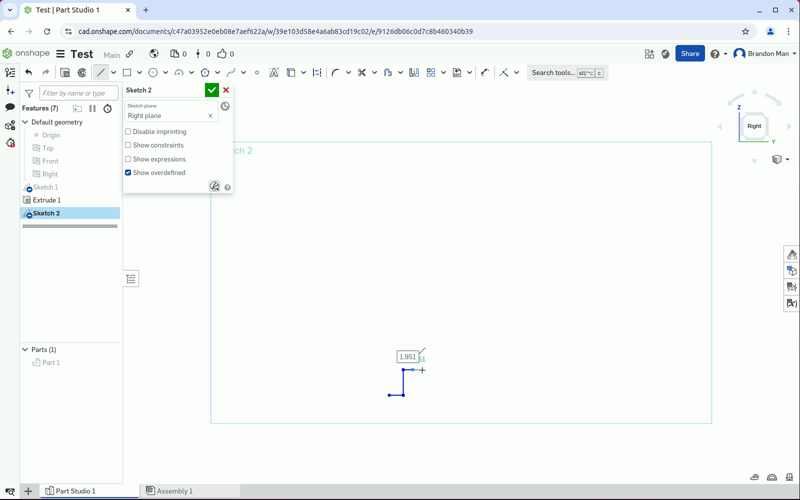
key_up(shift)
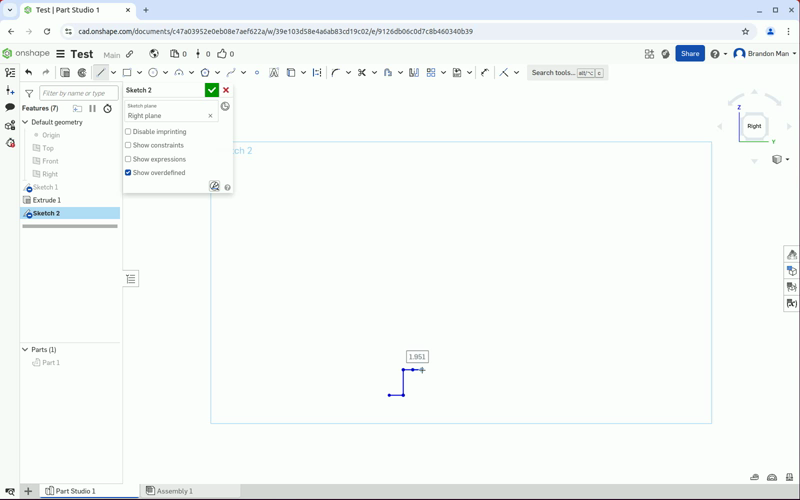
key_down(shift)
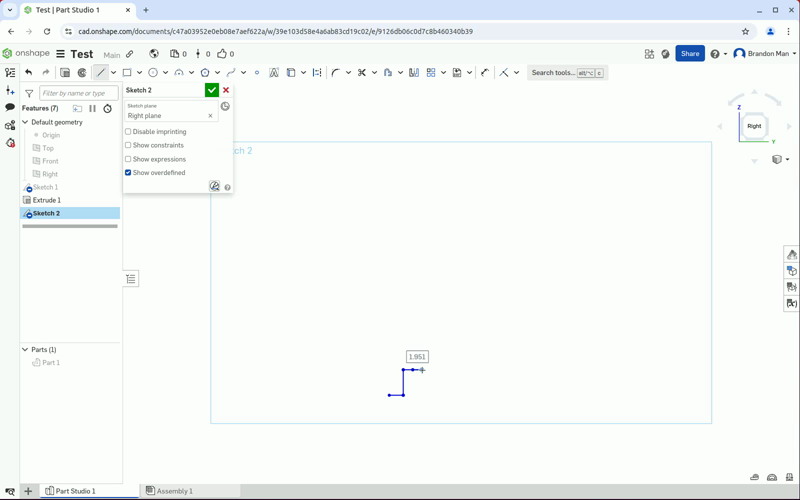
mouse_move(452, 369)
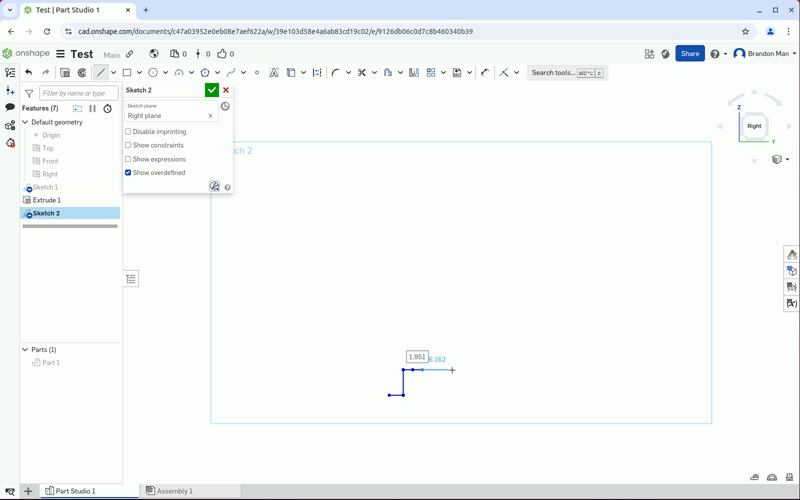
mouse_move(422, 395)
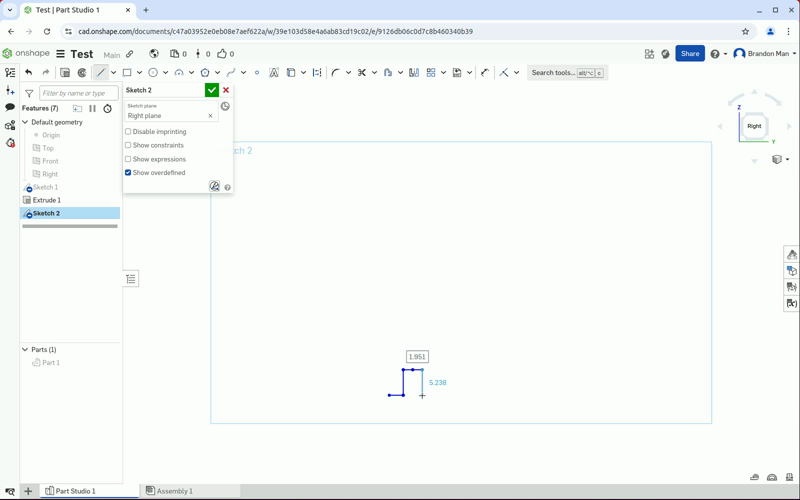
click(422, 395)
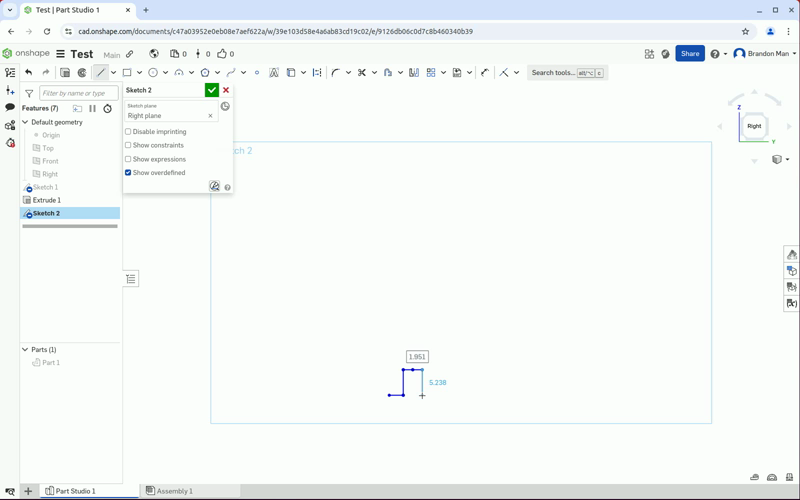
key_up(shift)
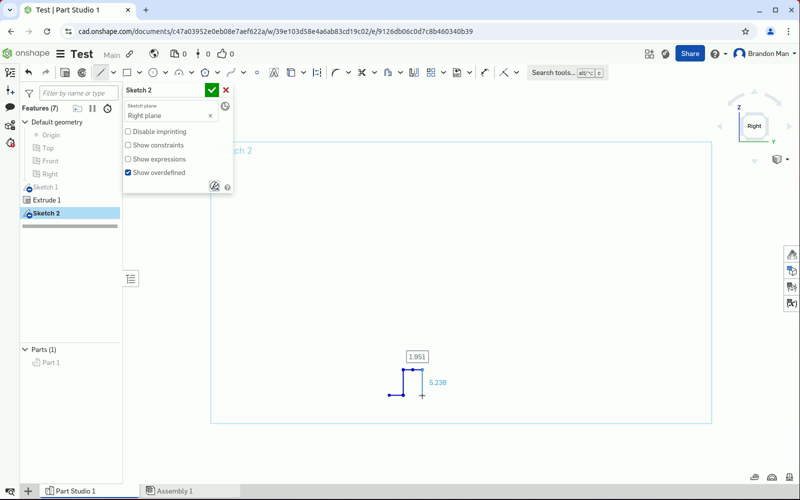
key_down(shift)
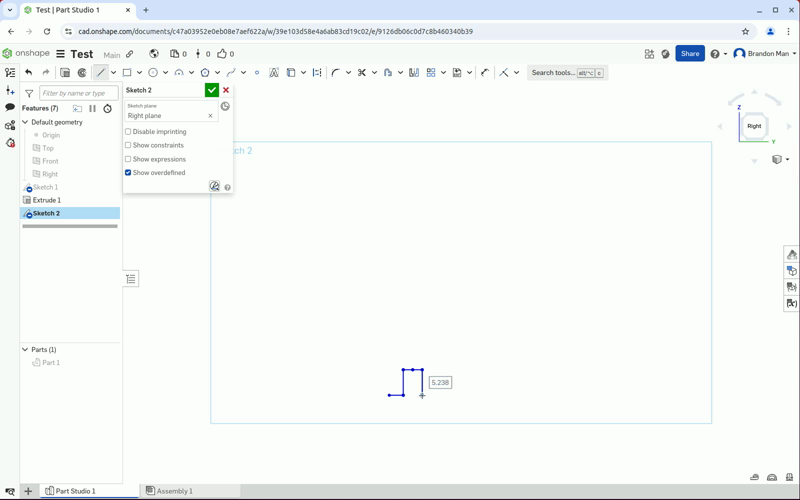
mouse_move(452, 395)
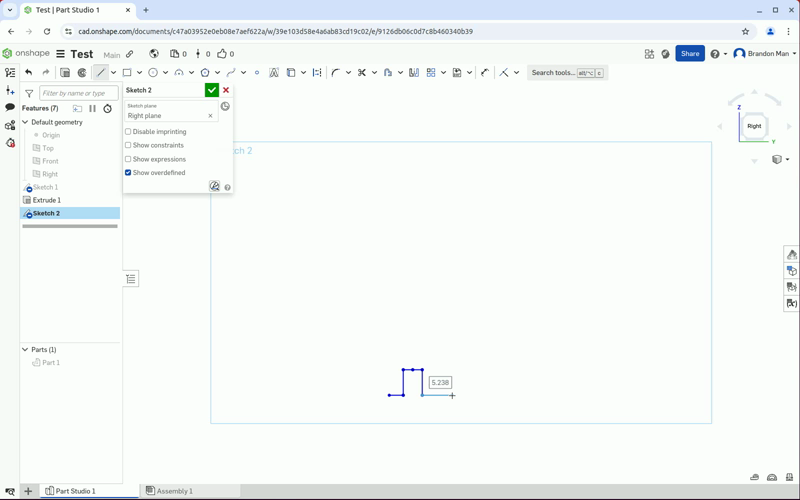
mouse_move(436, 395)
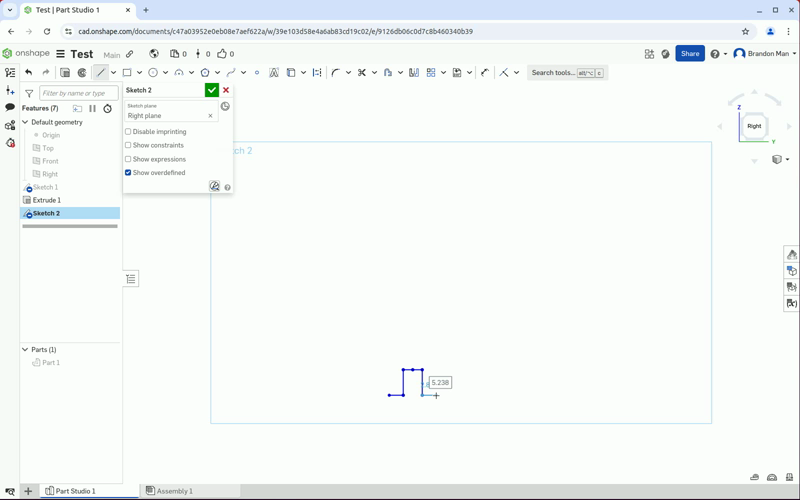
click(436, 395)
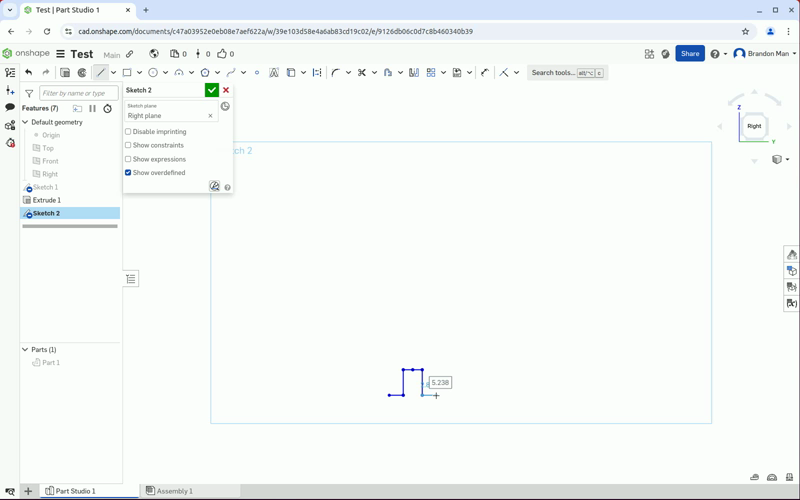
key_up(shift)
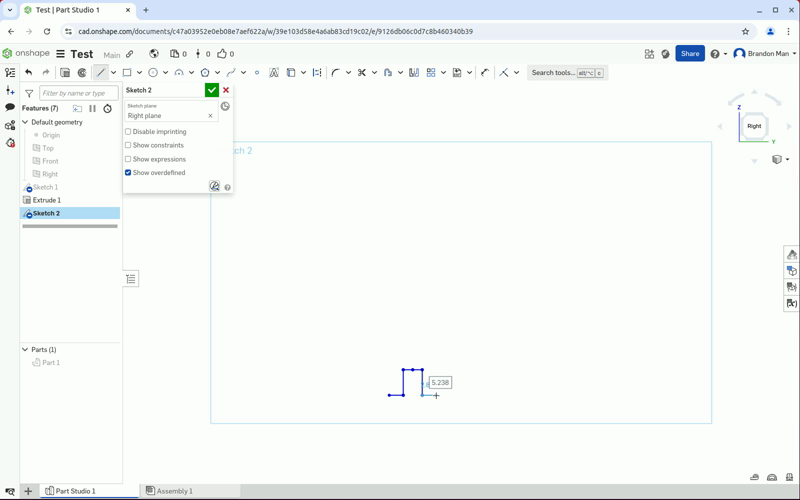
key_down(shift)
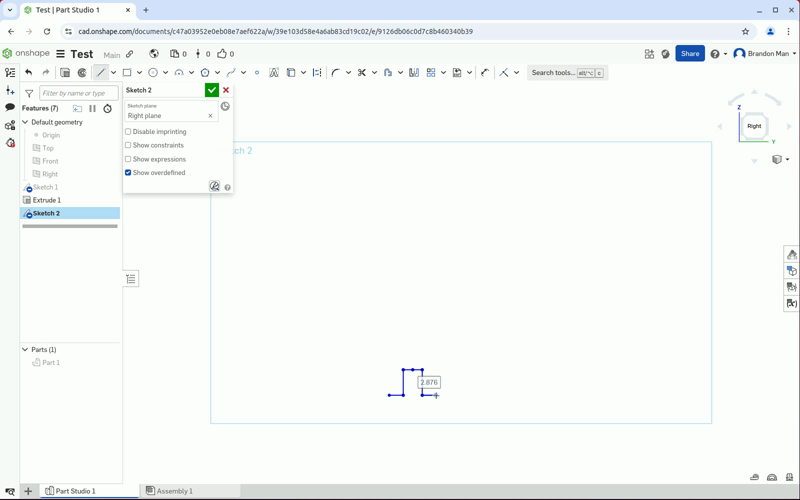
mouse_move(436, 171)
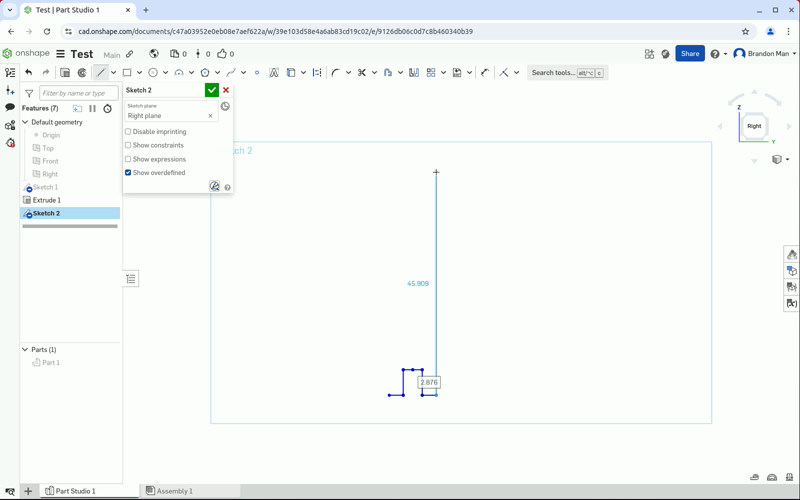
click(436, 171)
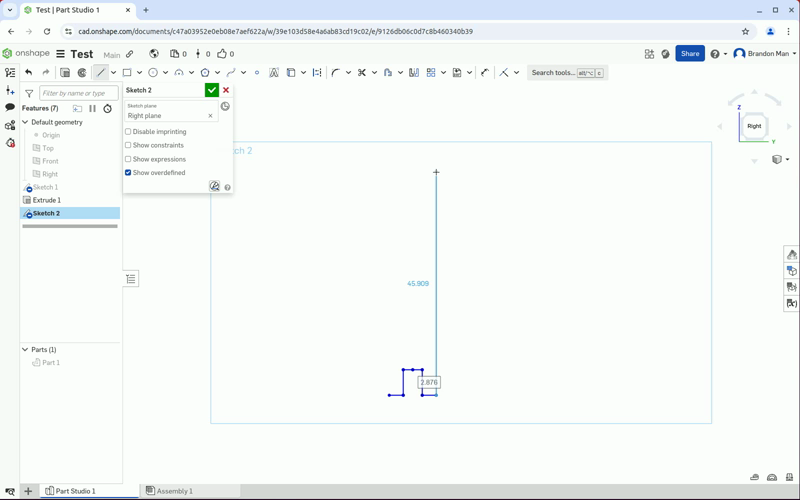
key_up(shift)
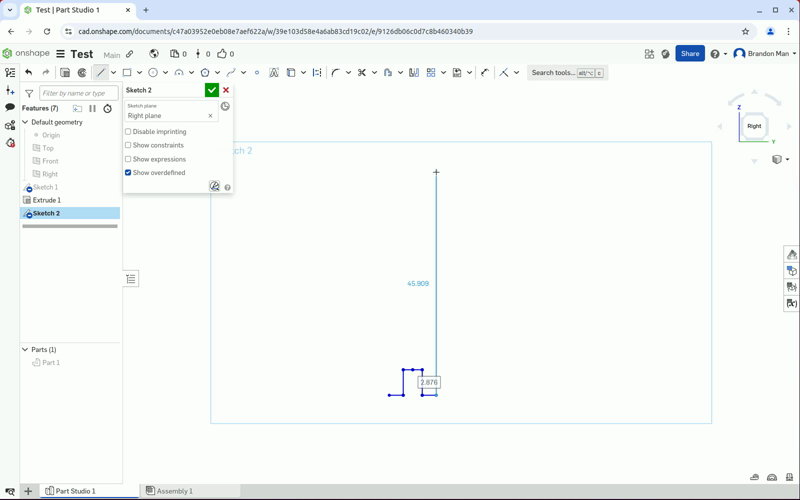
key_down(shift)
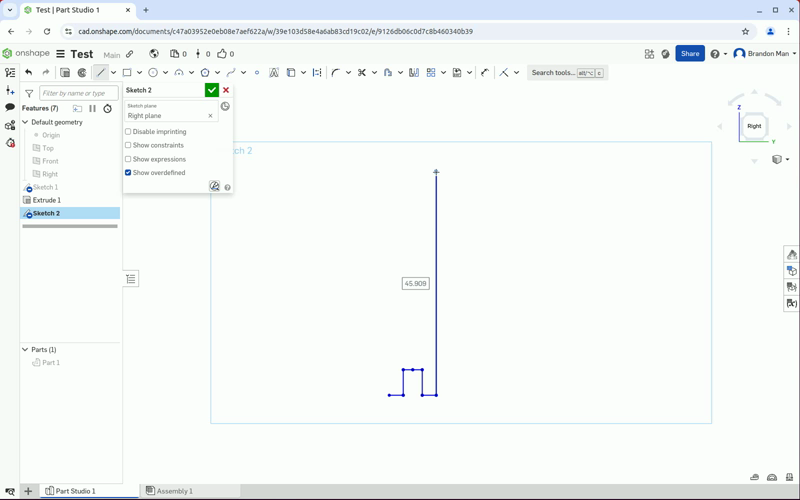
mouse_move(466, 171)
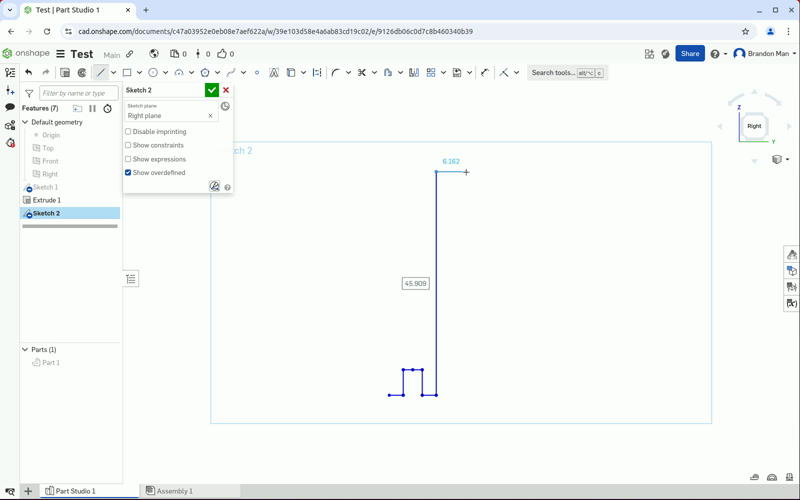
mouse_move(424, 171)
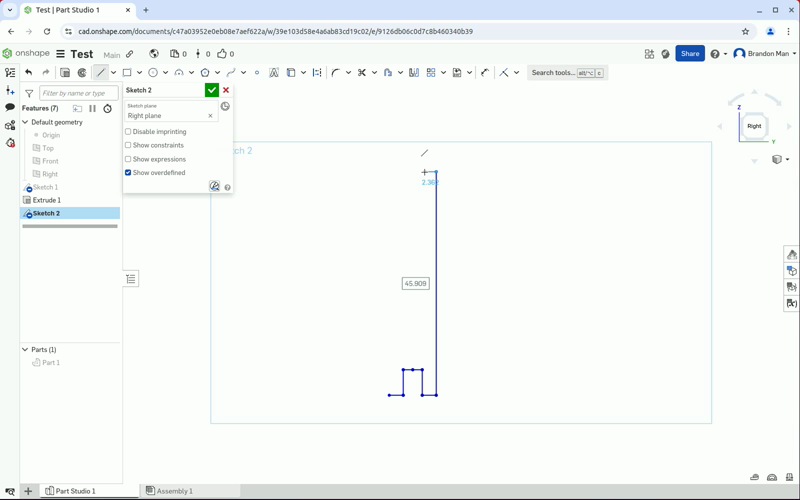
click(424, 171)
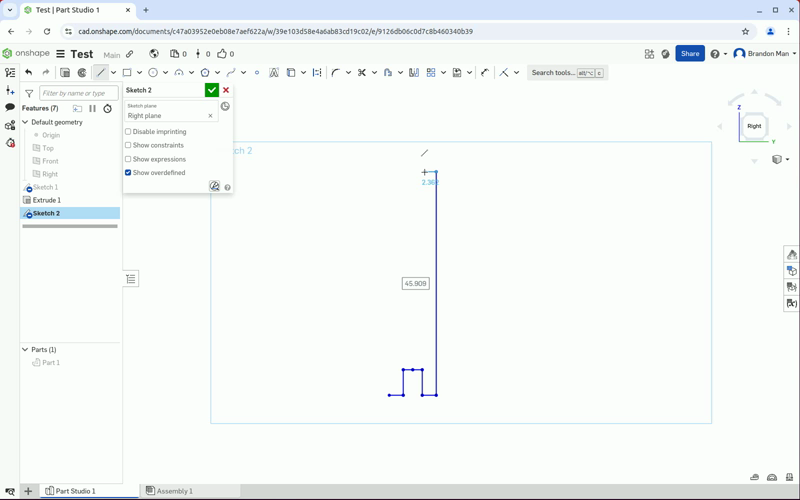
key_up(shift)
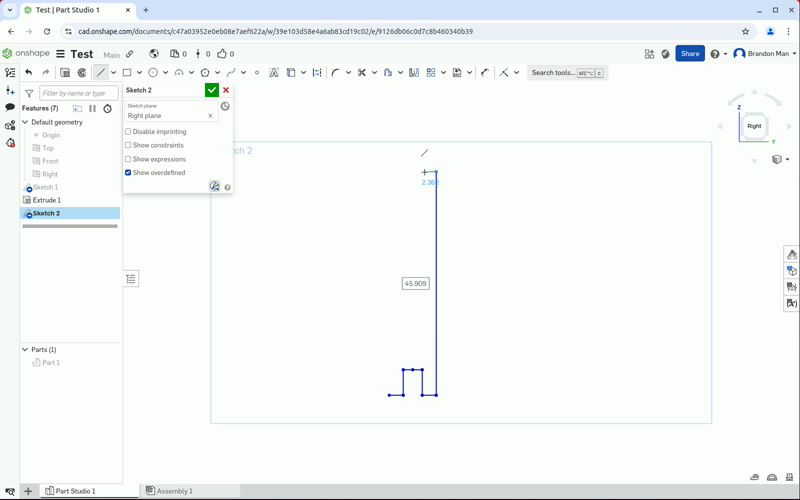
key_down(shift)
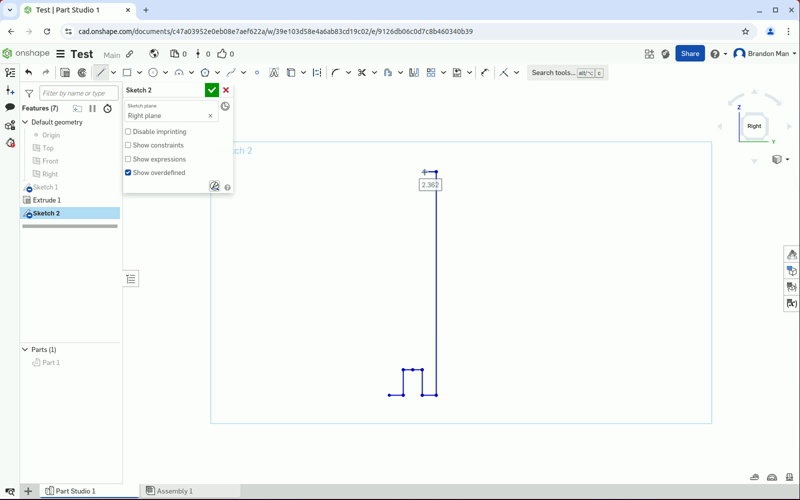
mouse_move(454, 171)
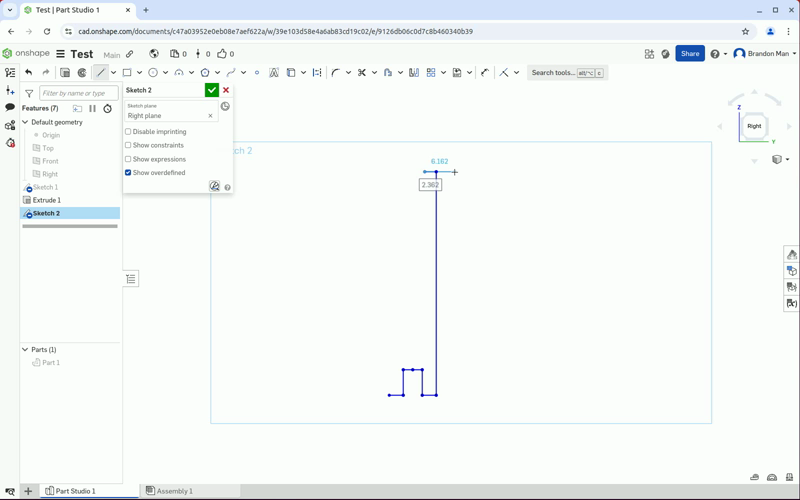
mouse_move(424, 197)
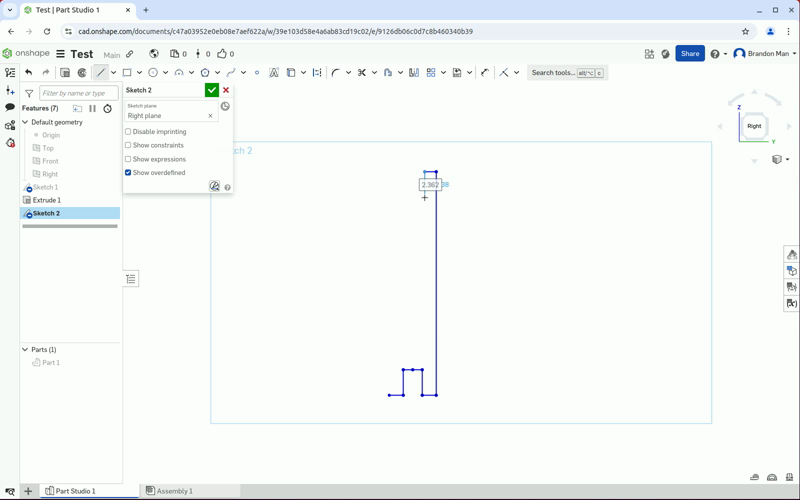
click(424, 197)
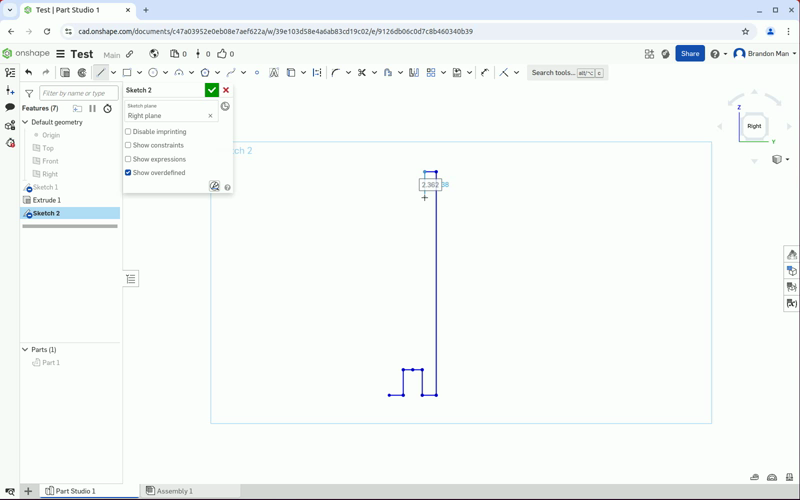
key_up(shift)
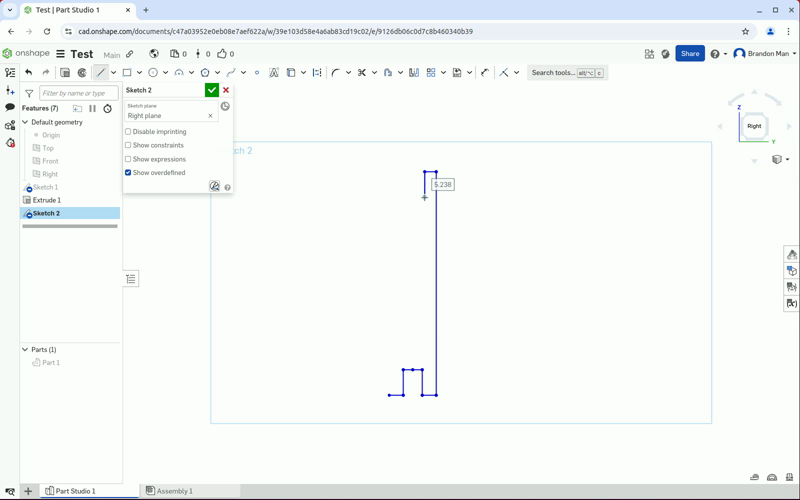
key_down(shift)
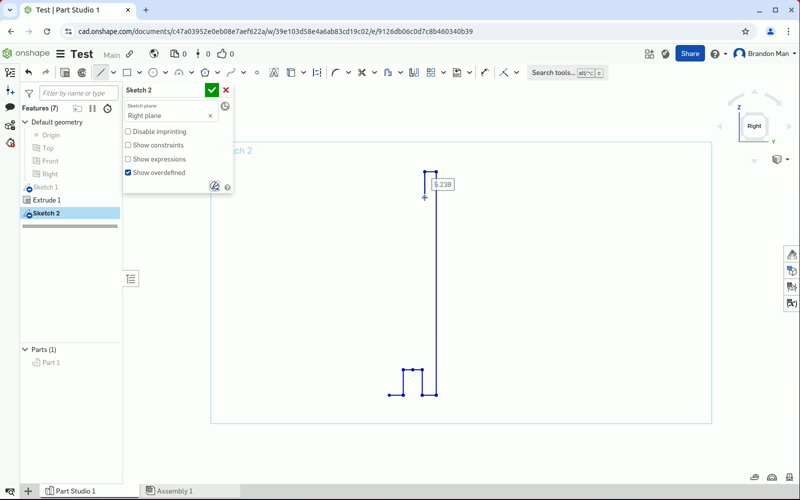
mouse_move(454, 197)
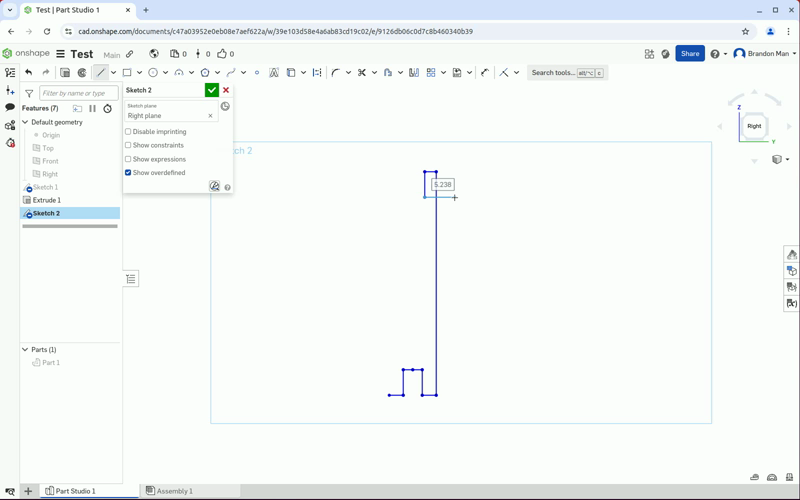
mouse_move(412, 197)
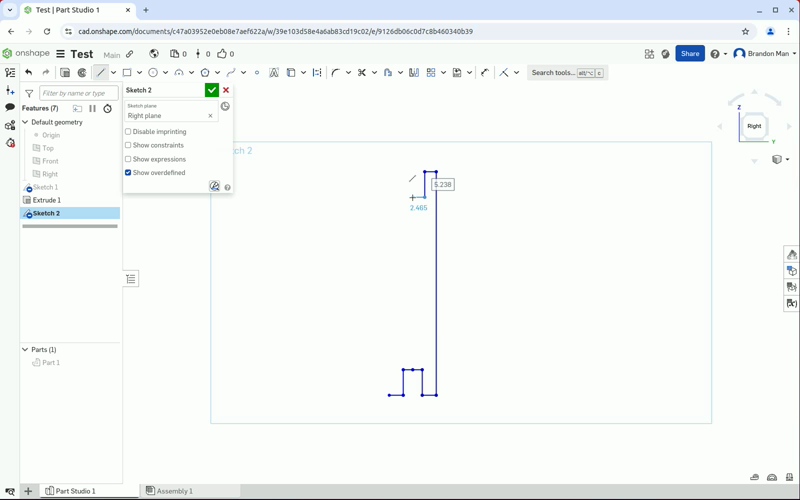
click(412, 197)
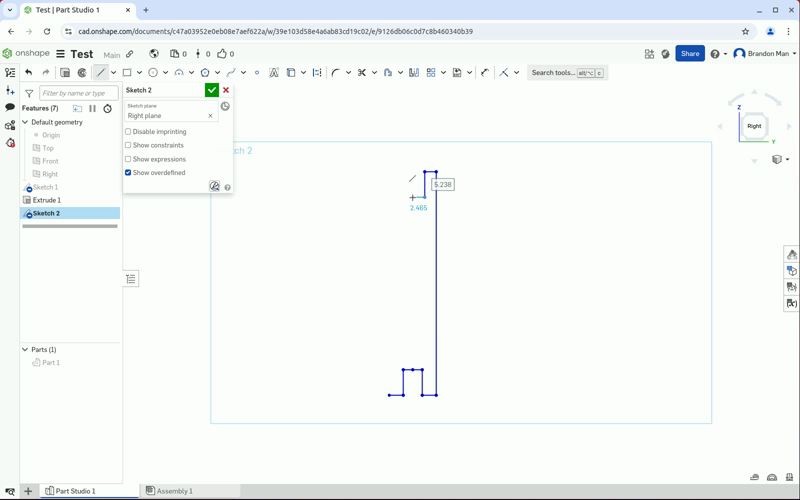
key_up(shift)
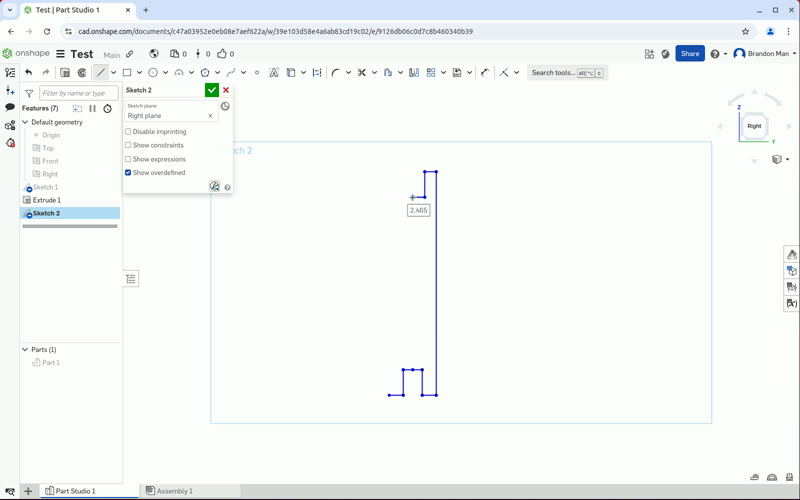
key_down(shift)
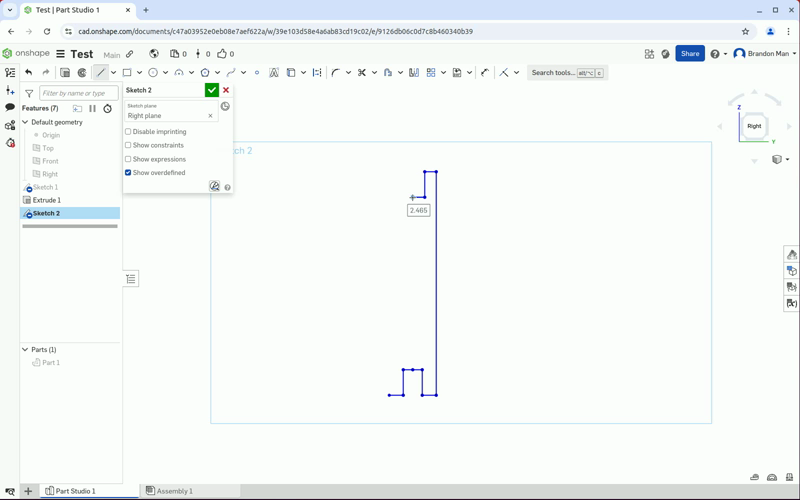
mouse_move(442, 197)
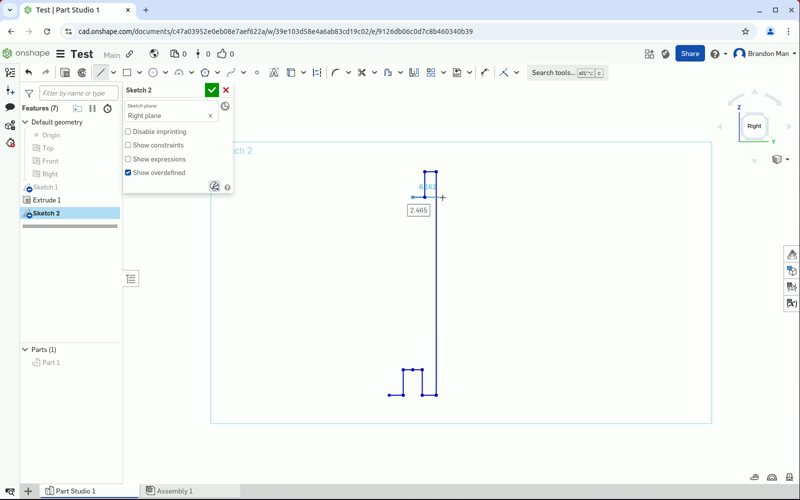
mouse_move(401, 197)
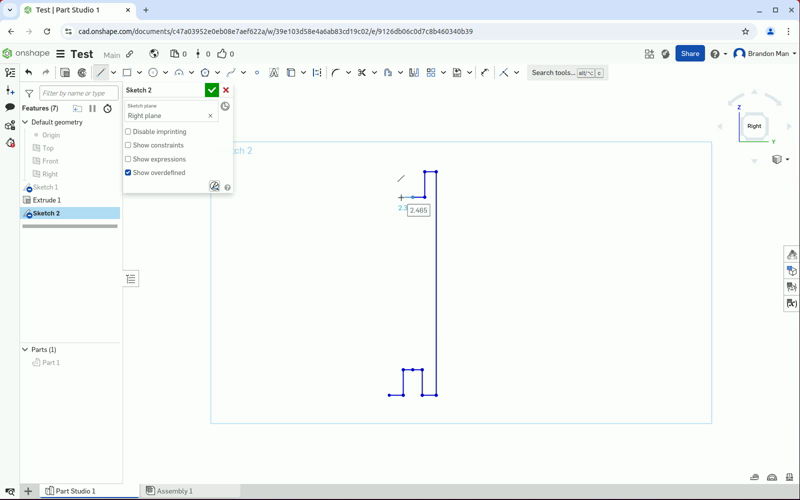
click(401, 197)
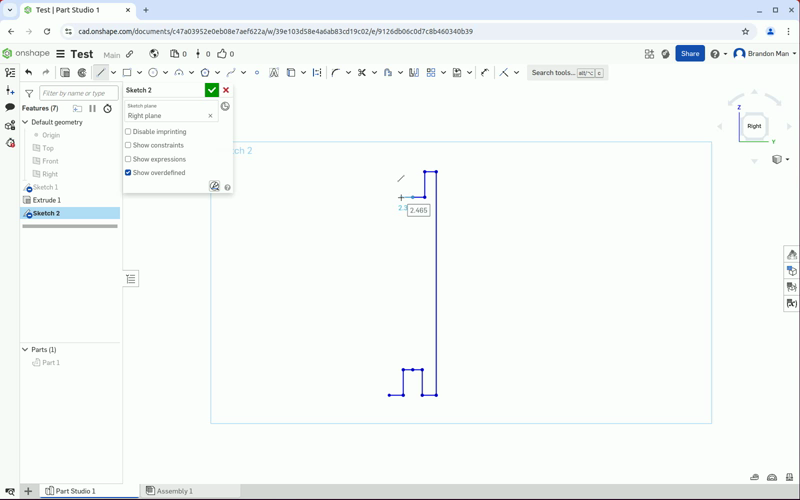
key_up(shift)
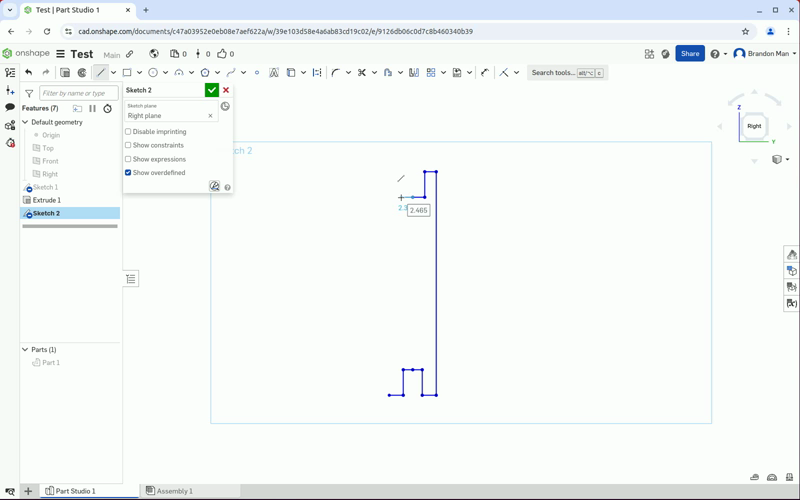
key_down(shift)
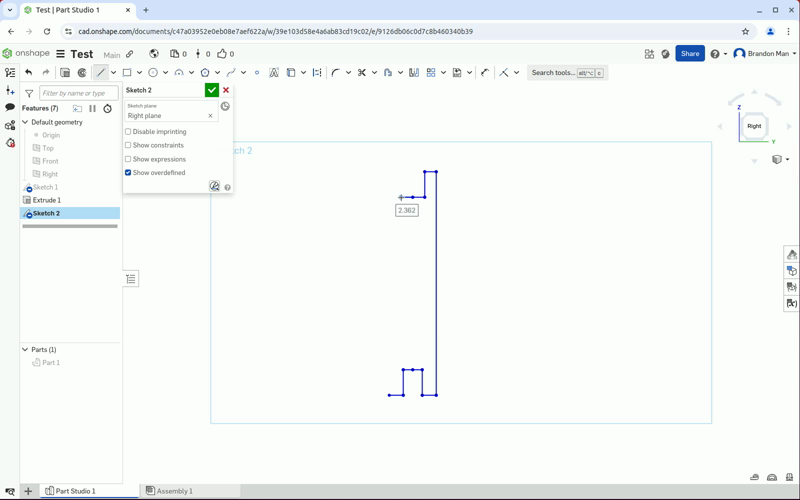
mouse_move(431, 197)
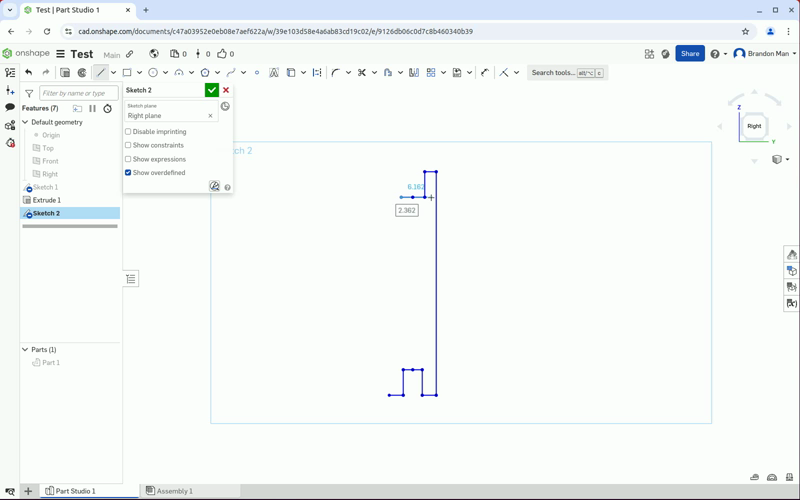
mouse_move(401, 171)
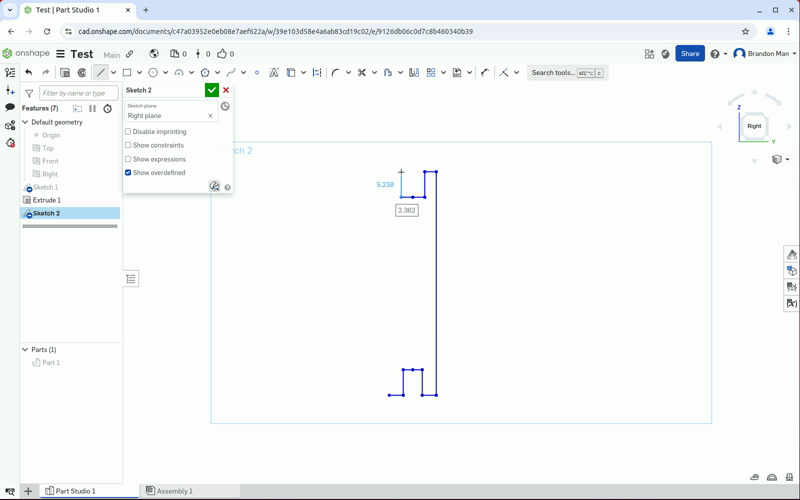
click(401, 171)
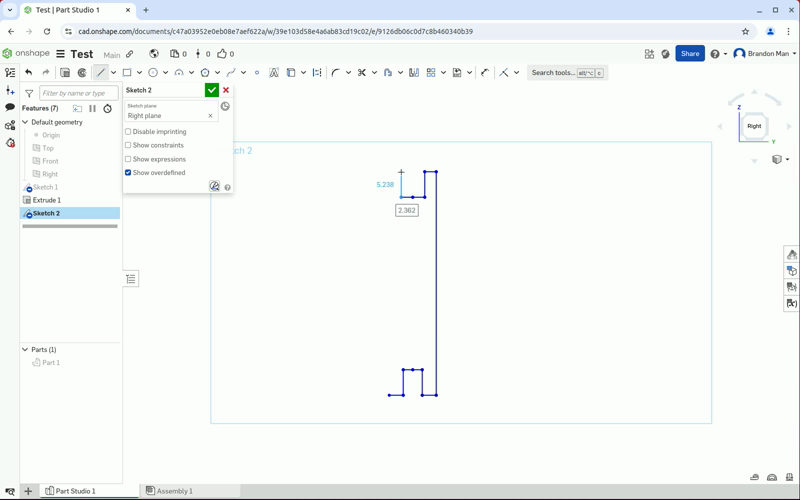
key_up(shift)
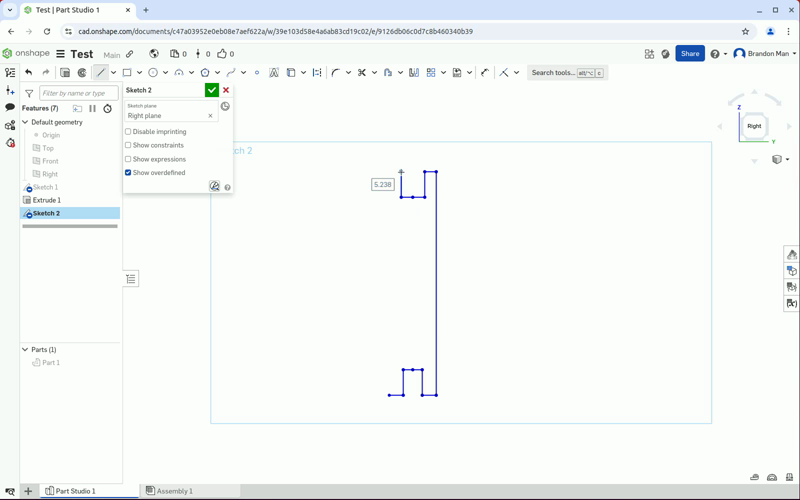
key_down(shift)
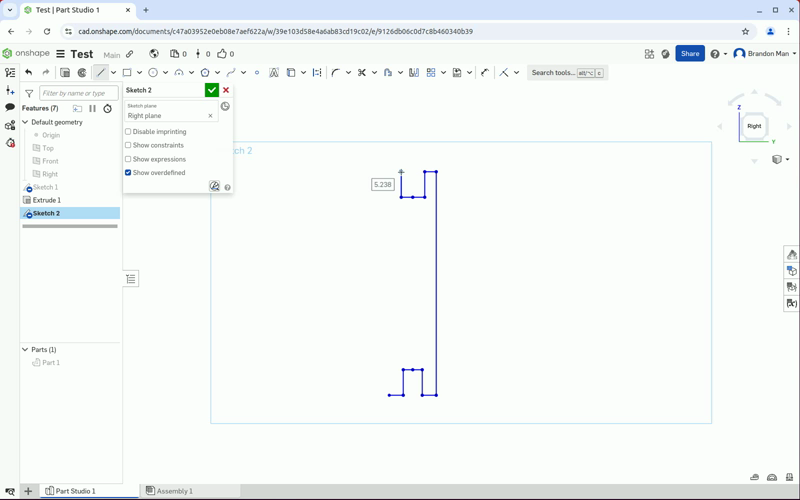
mouse_move(431, 171)
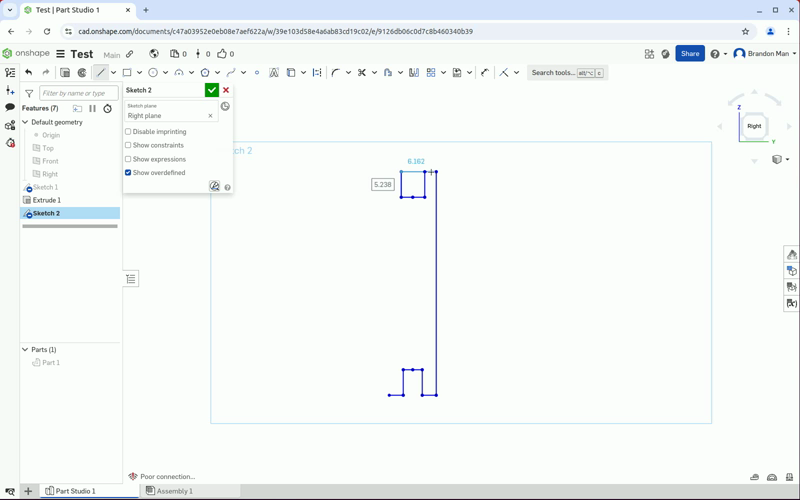
mouse_move(389, 171)
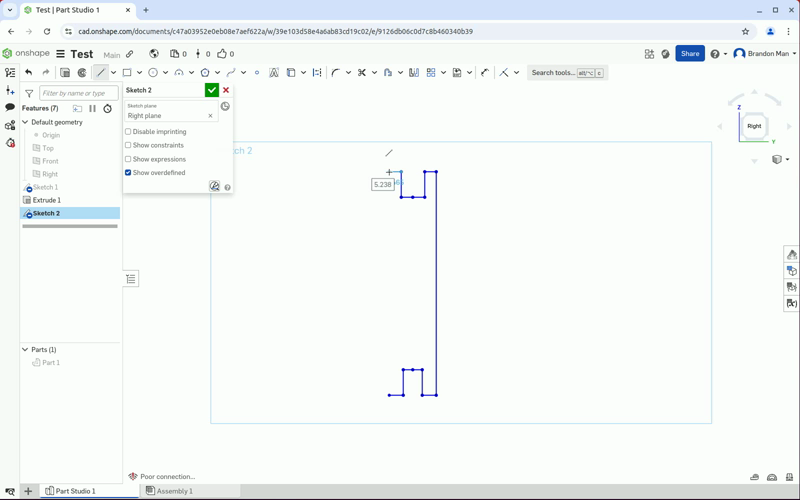
click(389, 171)
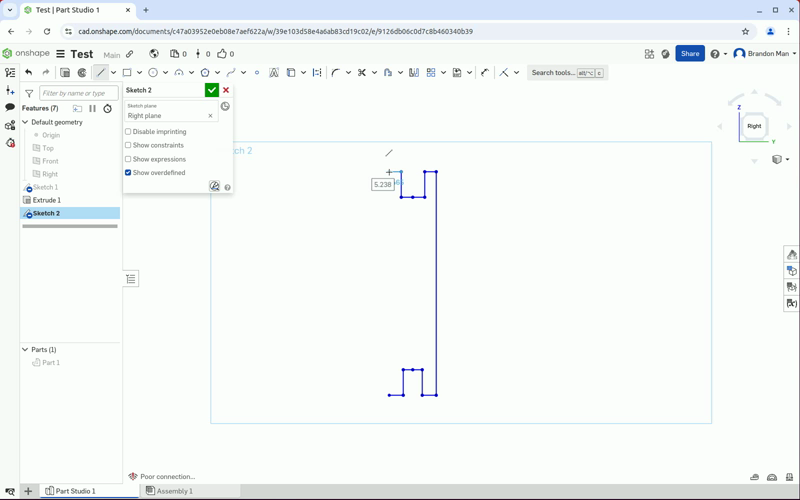
key_up(shift)
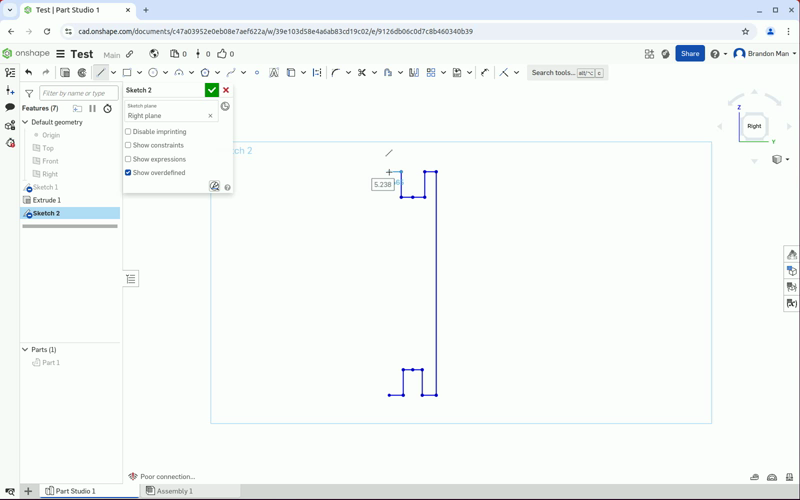
key_down(shift)
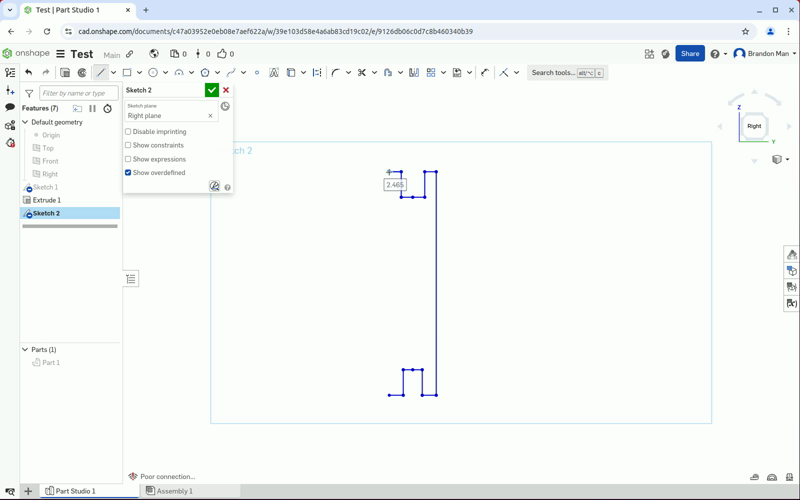
mouse_move(389, 395)
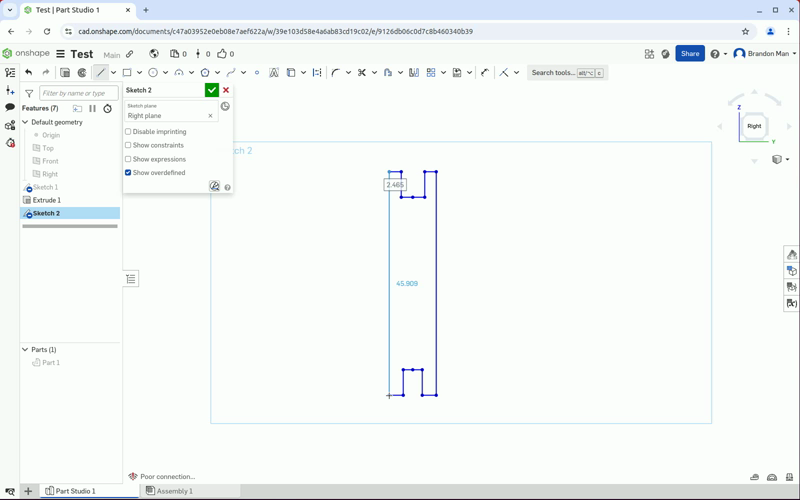
key_up(shift)
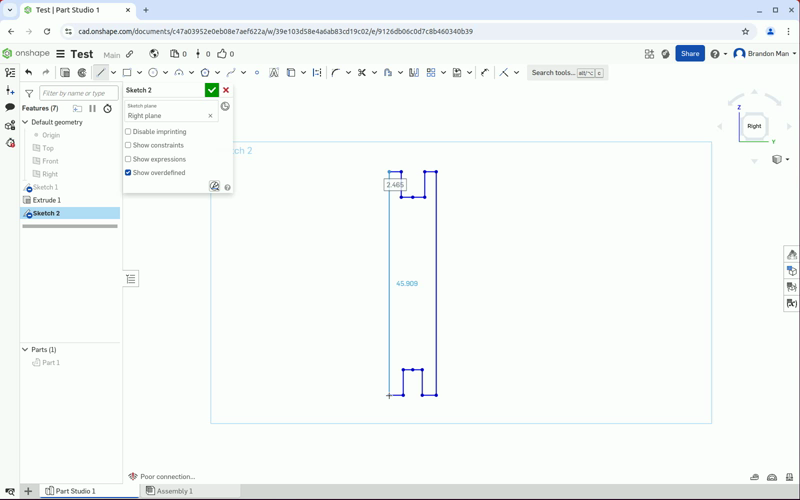
click(389, 395)
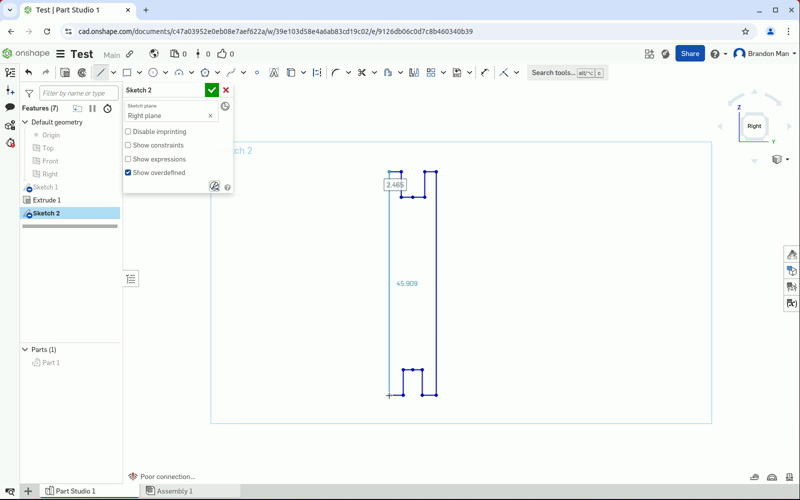
key(esc)
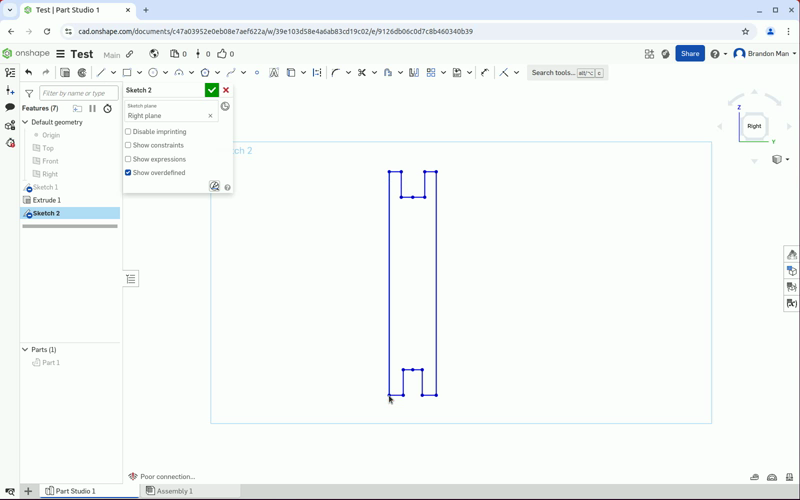
mouse_move(411, 320)
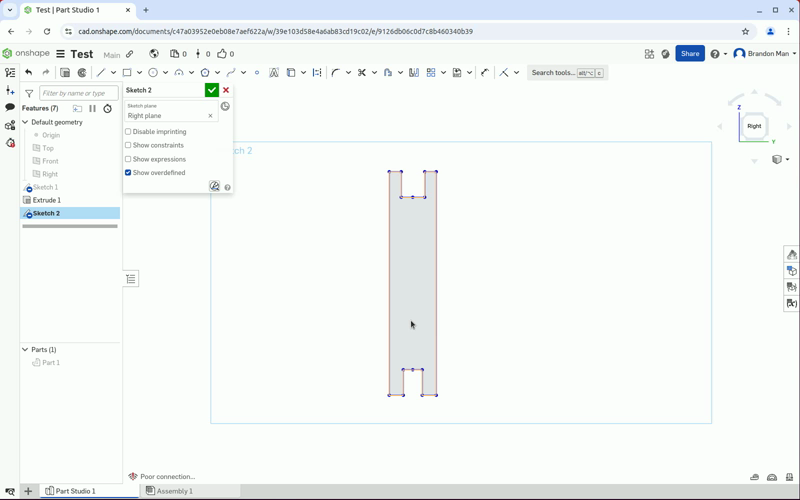
click(411, 320)
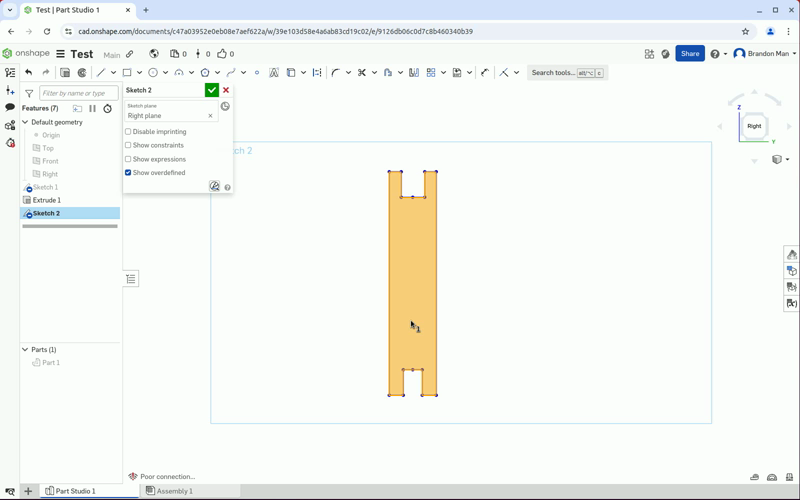
mouse_move(73, 352)
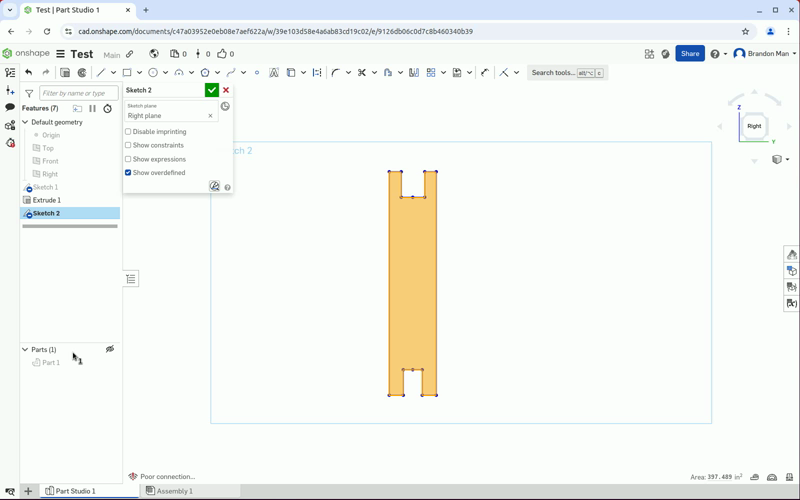
key(shift+y)
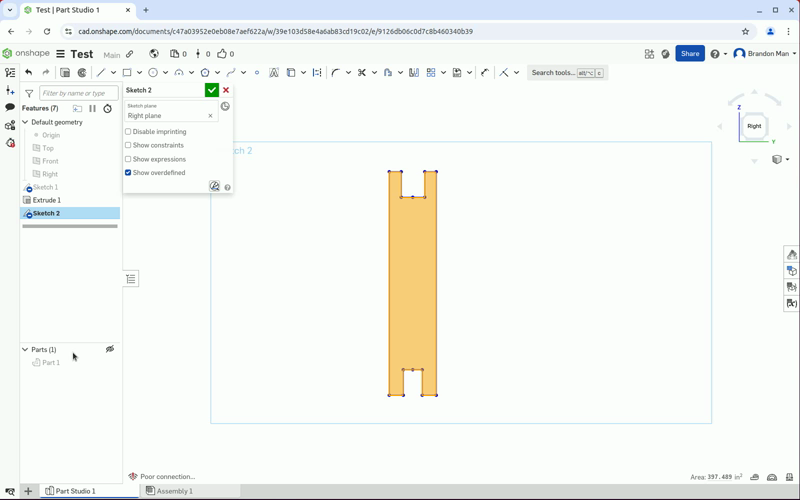
key(shift+e)
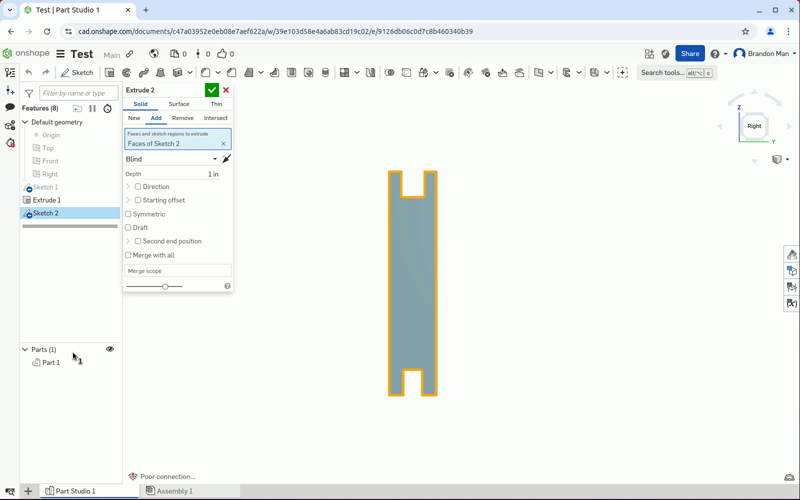
mouse_move(143, 106)
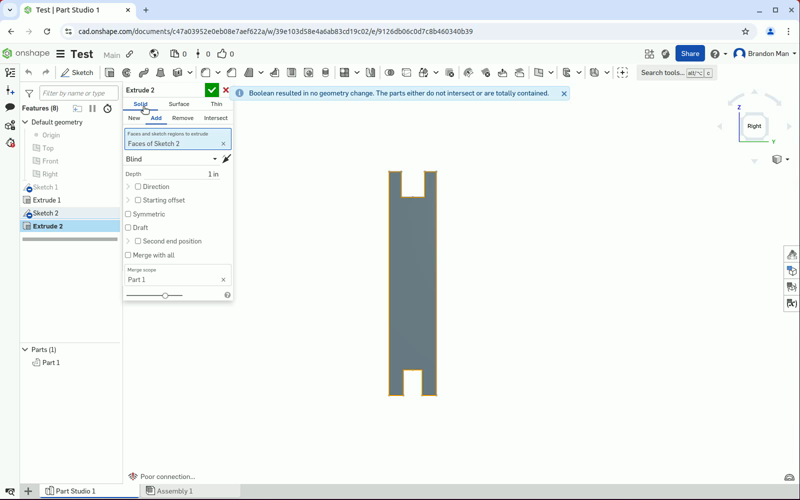
click(143, 106)
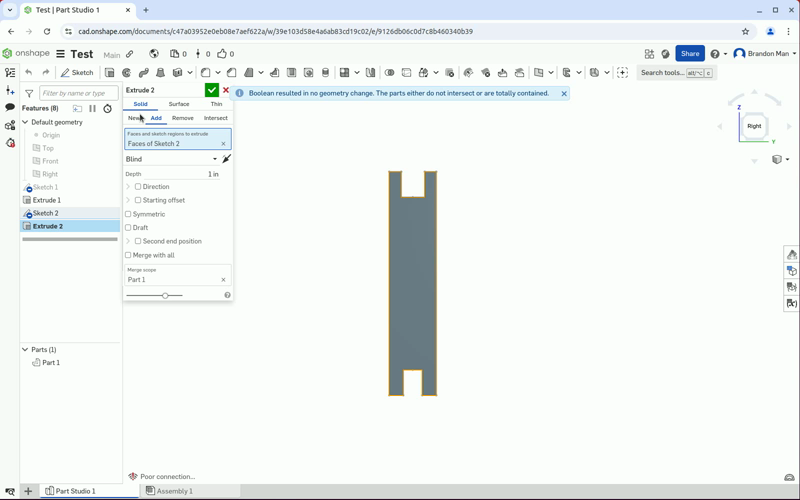
mouse_move(137, 120)
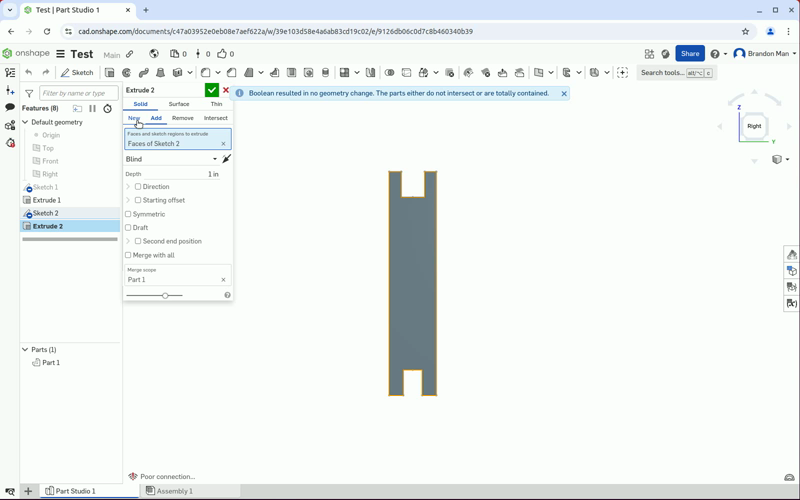
click(137, 120)
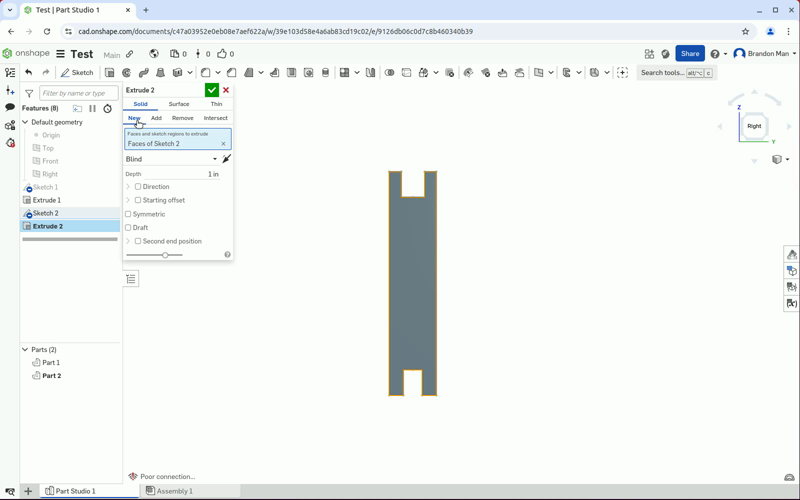
key(tab, 4)
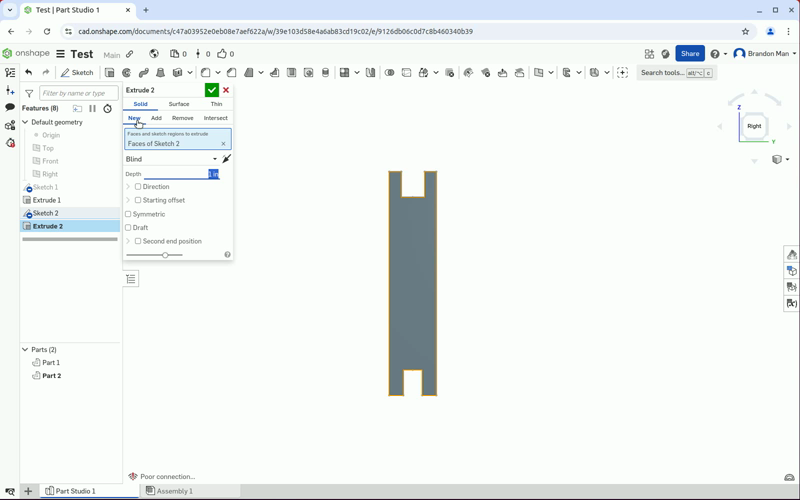
text(2.648)
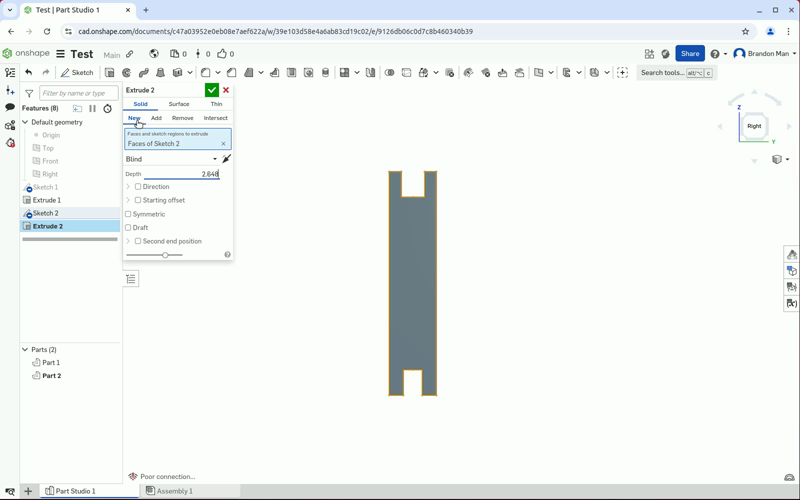
key(enter)
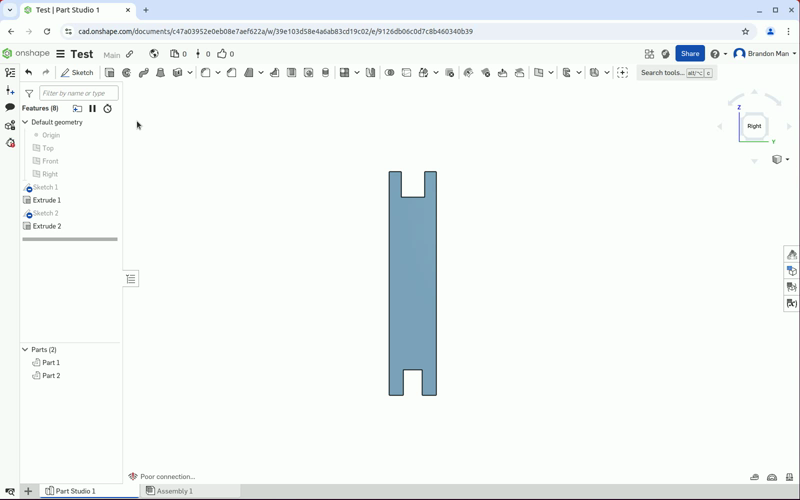
key(shift+h)
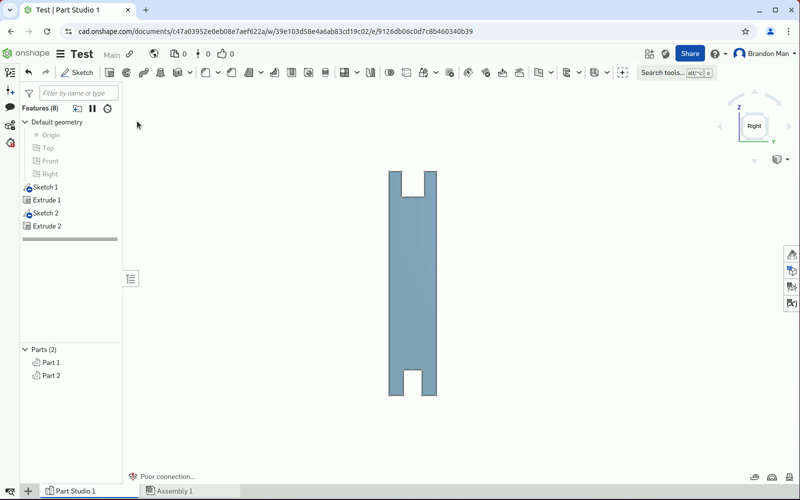
key(shift+h)
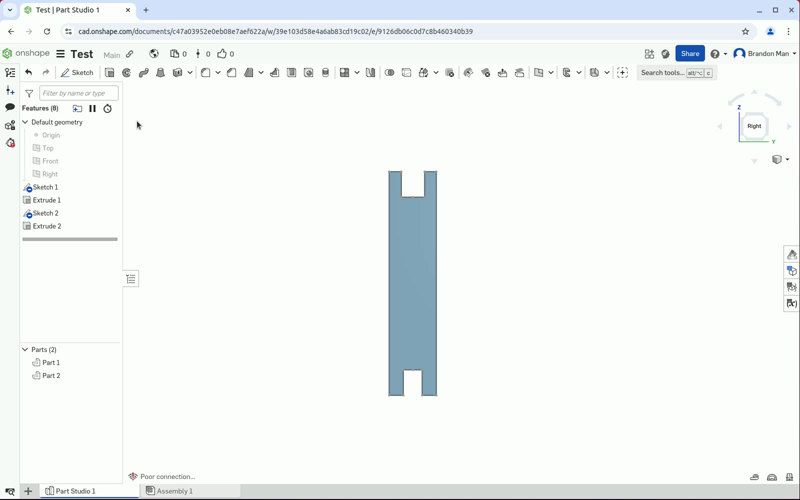
key(shift+7)
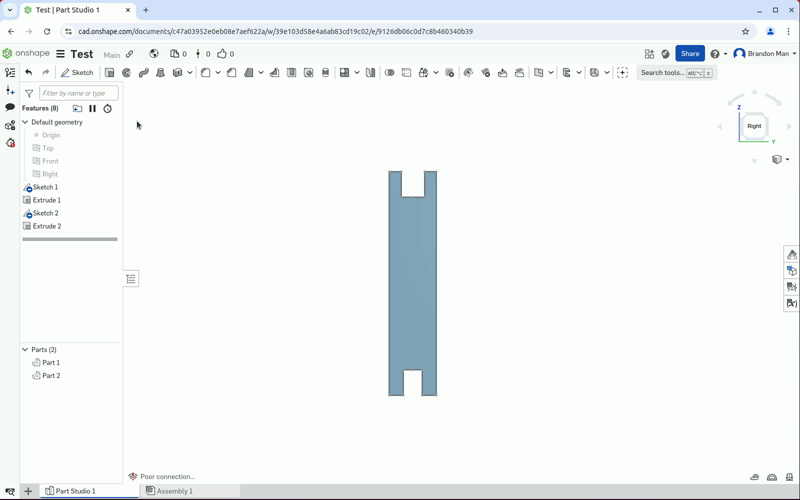
key(right, 2)
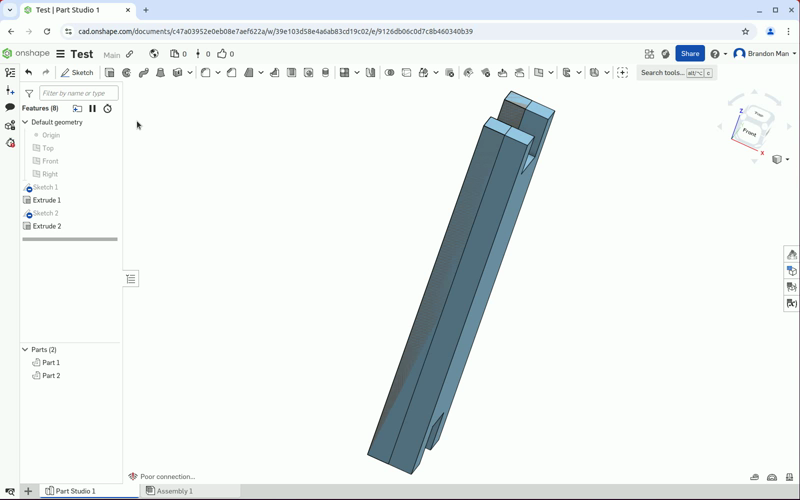
key(down, 2)
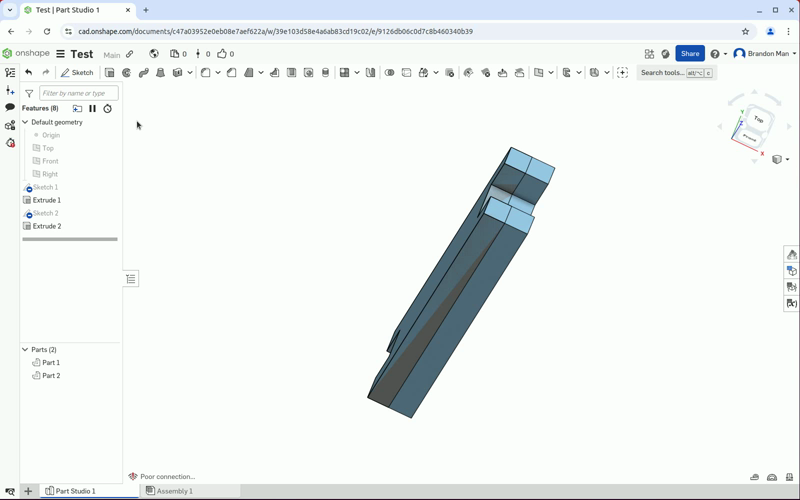
key(up, 2)
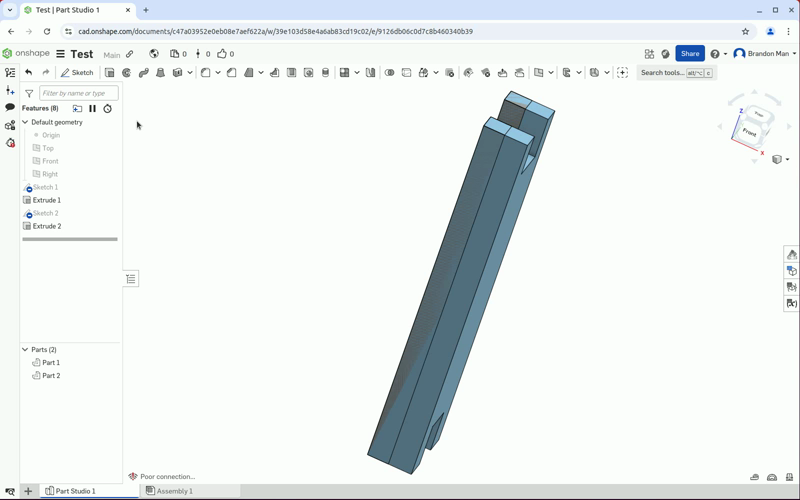
key(left, 2)
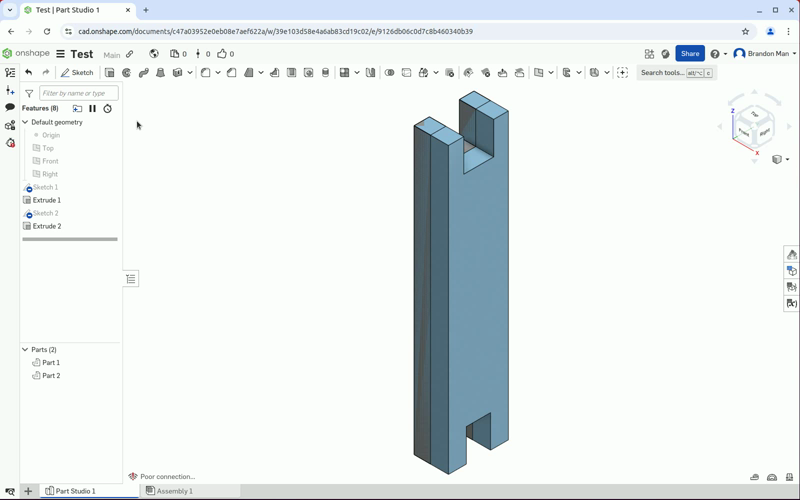
mouse_move(73, 189)
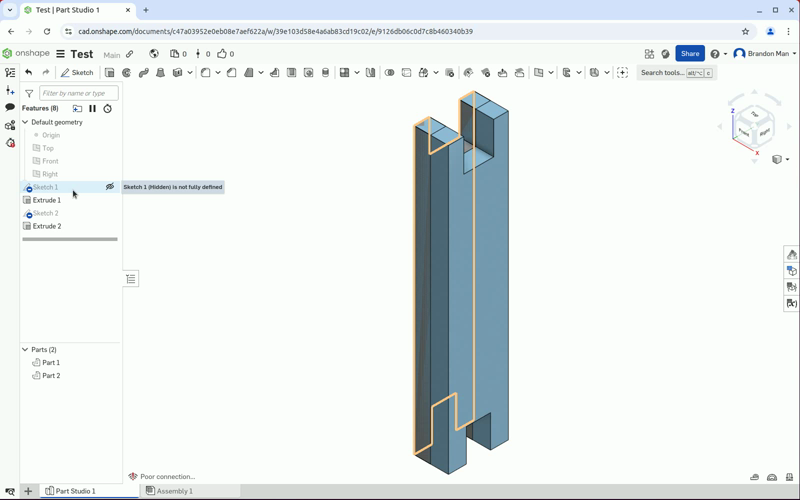
click(73, 189)